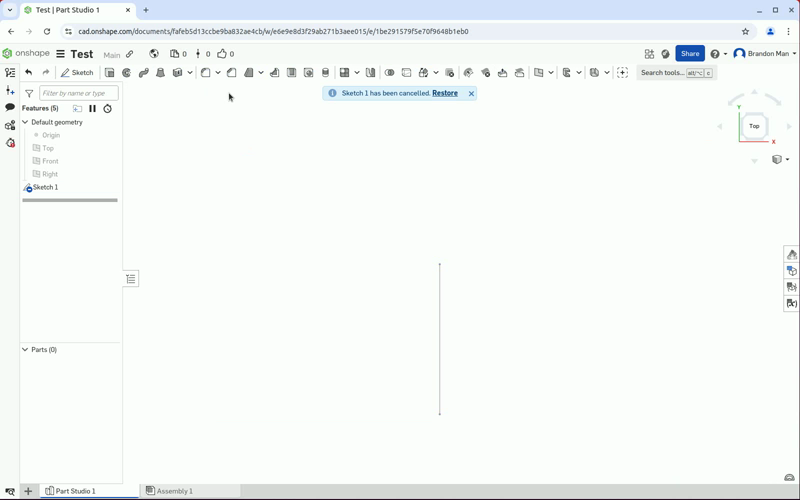
key(shift+h)
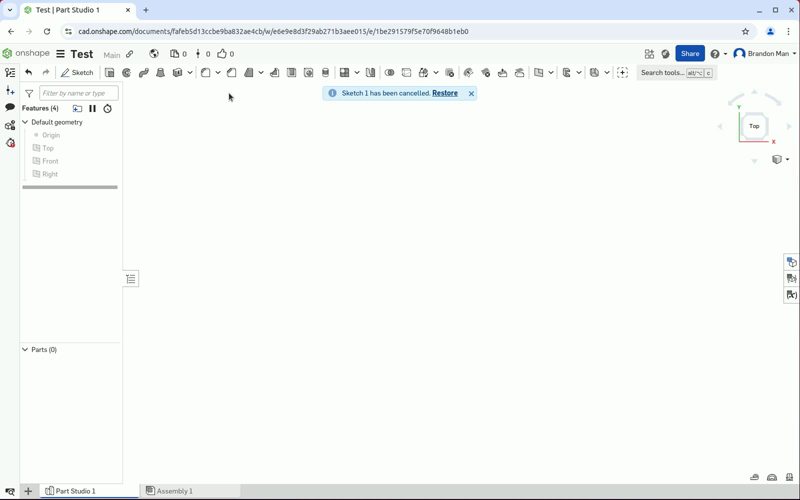
mouse_move(73, 352)
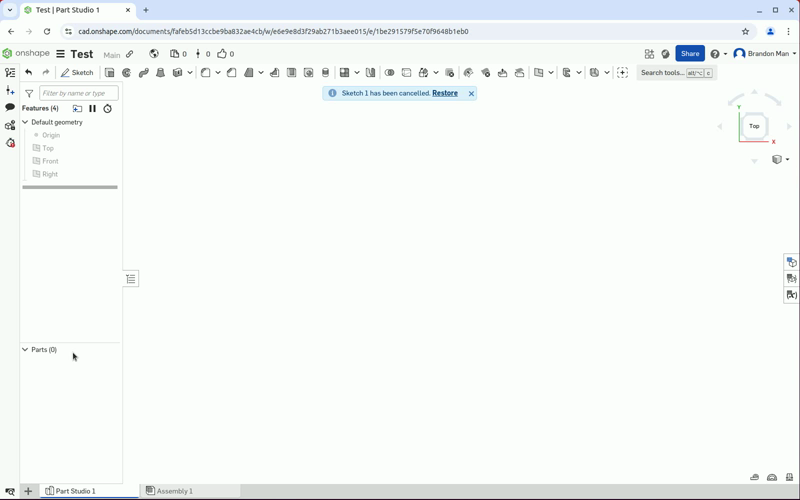
key(y)
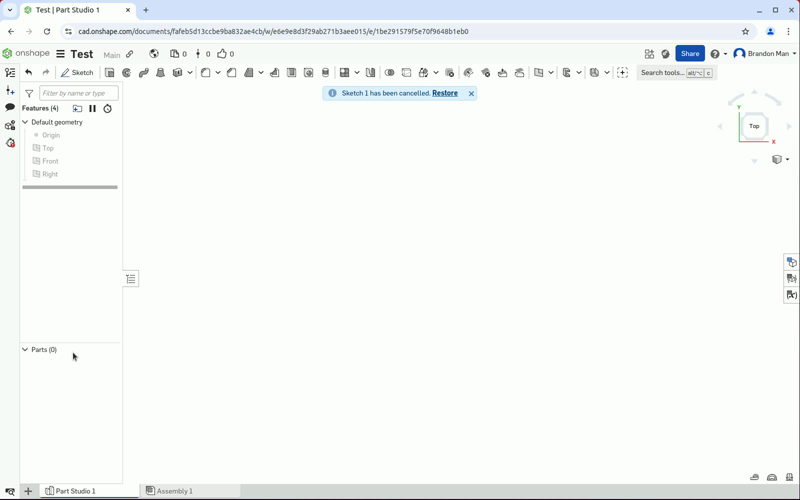
key(shift+p)
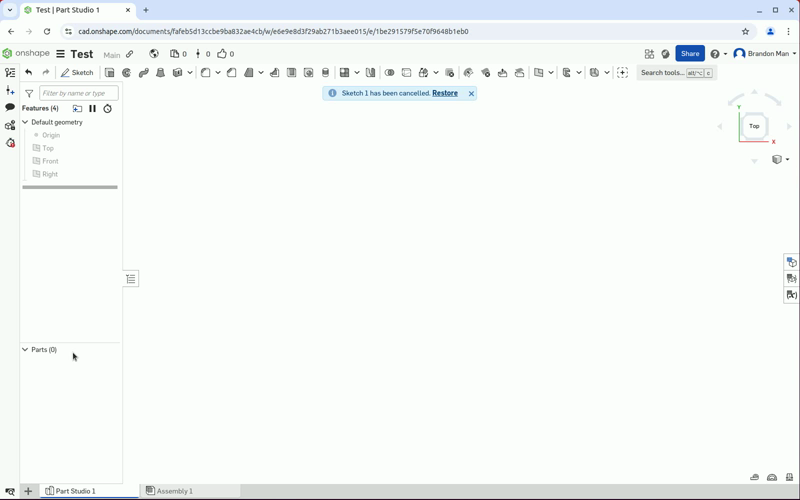
key(space)
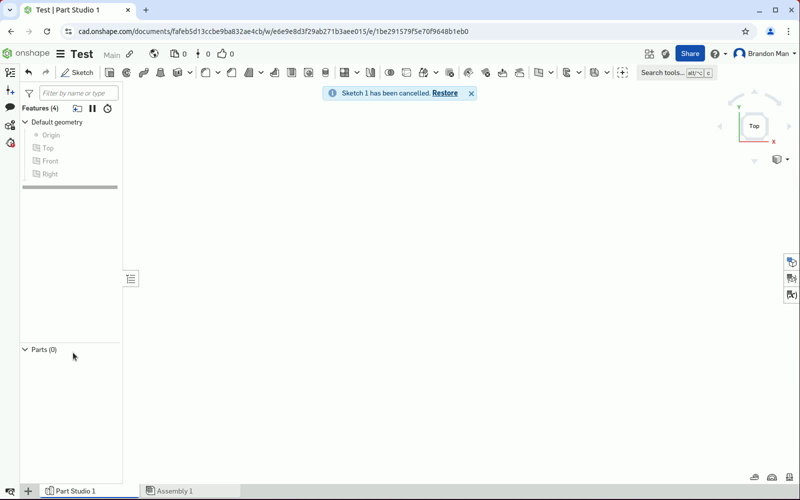
key_down(shift)
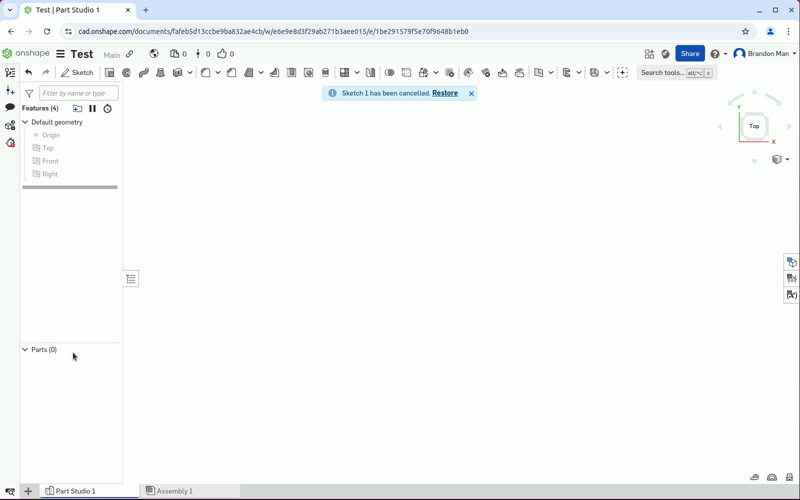
key(up)
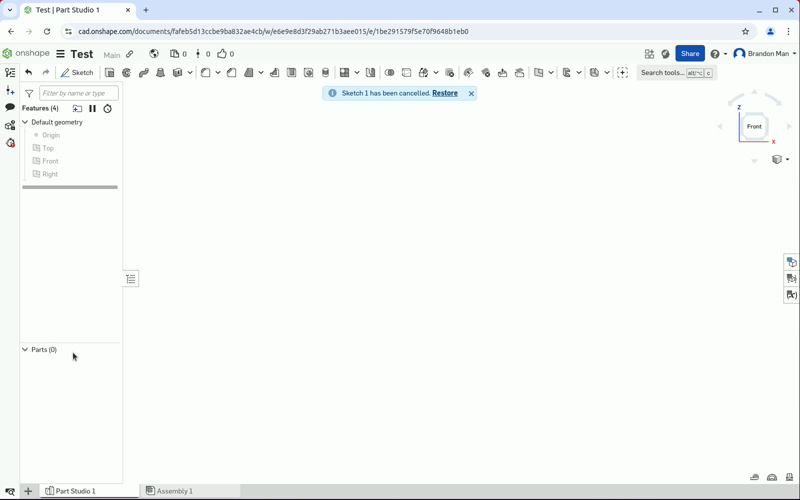
key_up(shift)
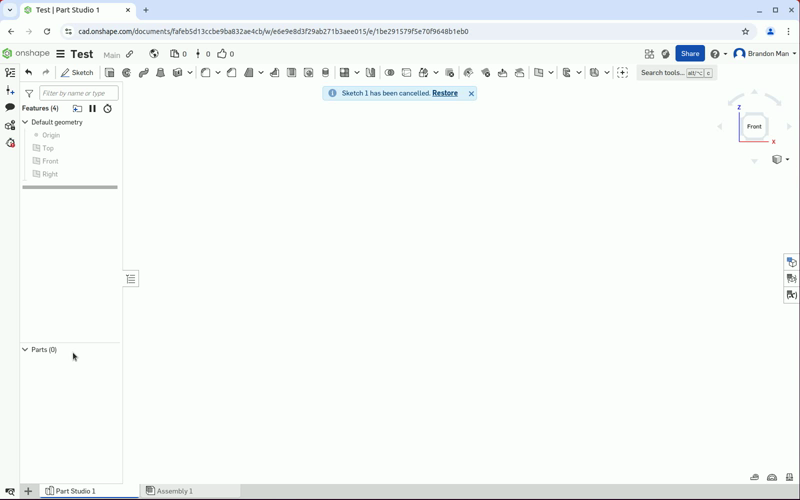
mouse_move(73, 352)
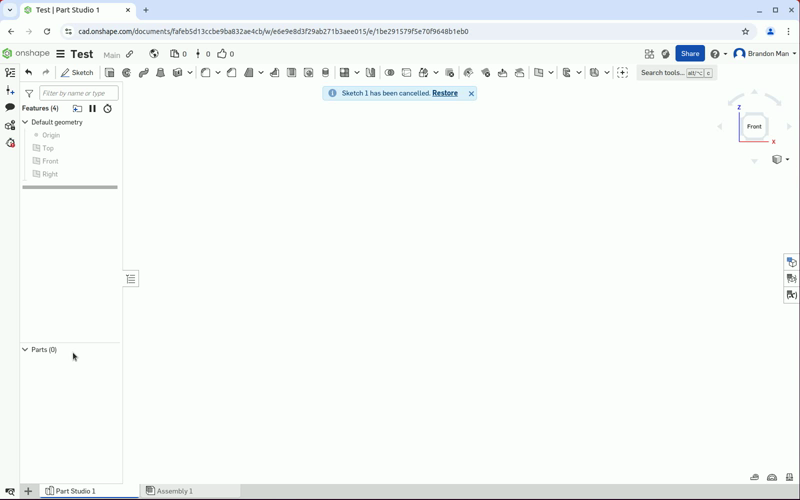
key(shift+y)
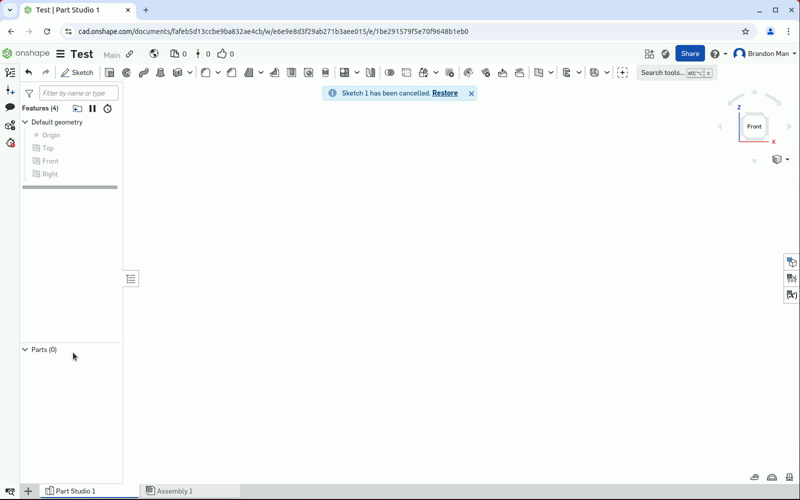
key(shift+s)
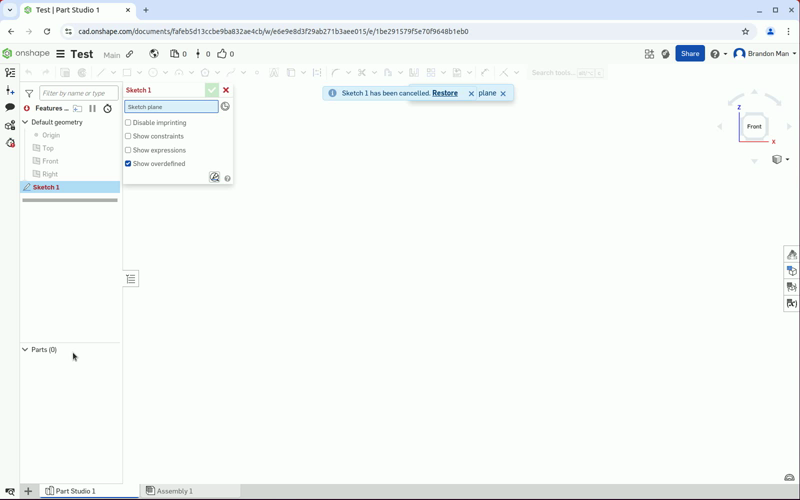
mouse_move(73, 163)
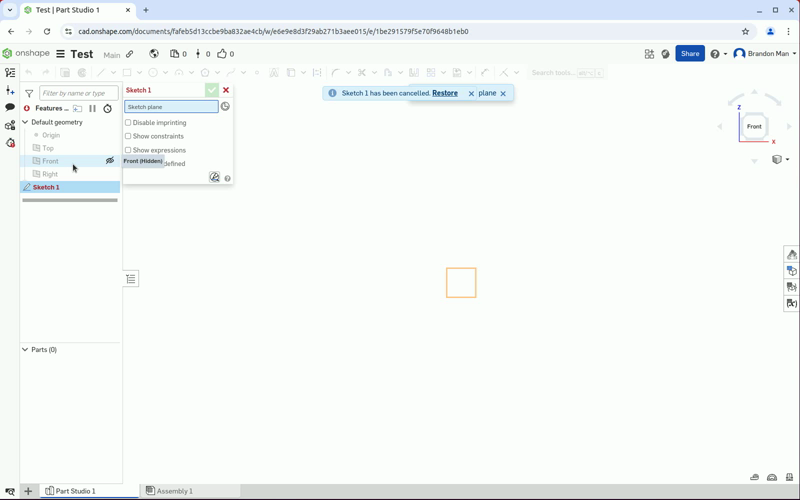
click(73, 163)
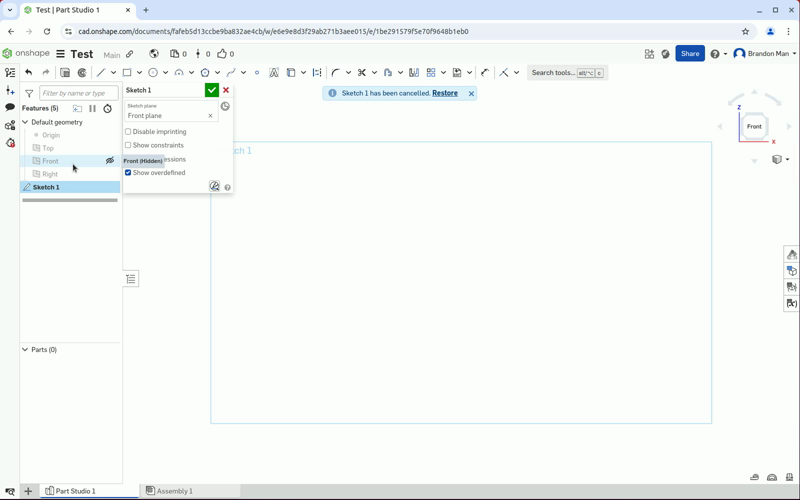
mouse_move(73, 352)
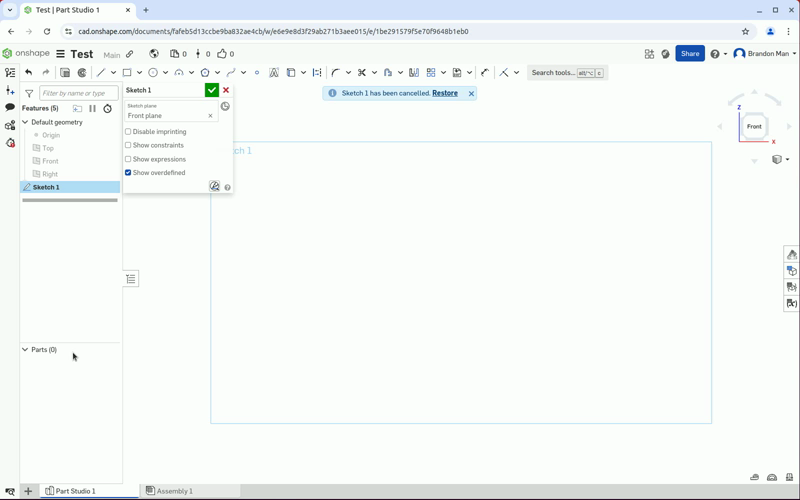
key(y)
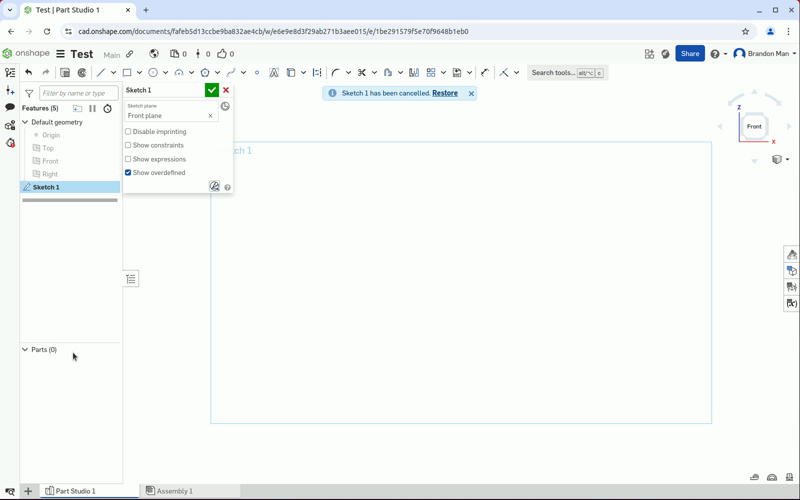
key(l)
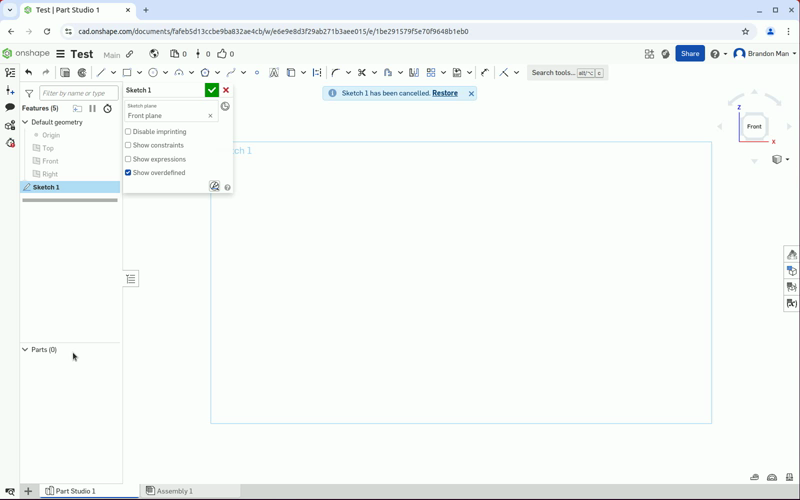
key_down(shift)
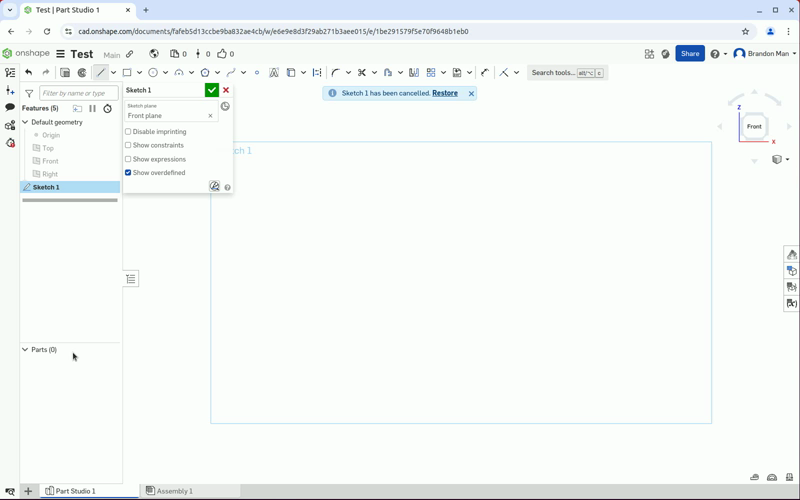
mouse_move(374, 282)
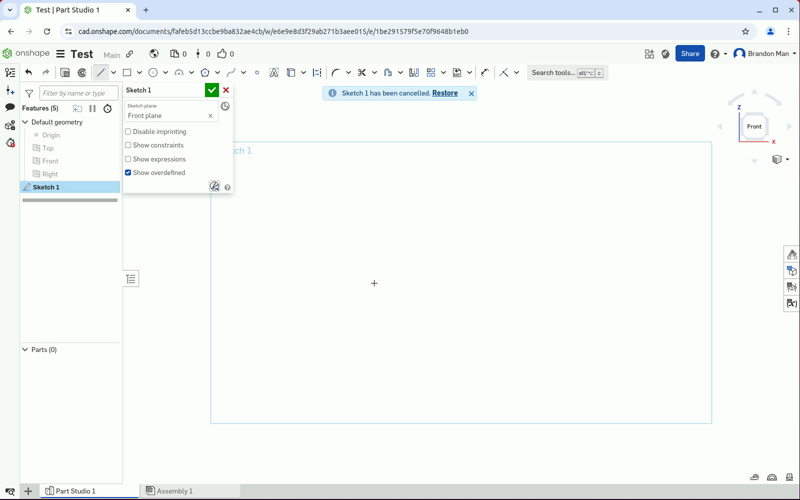
click(374, 282)
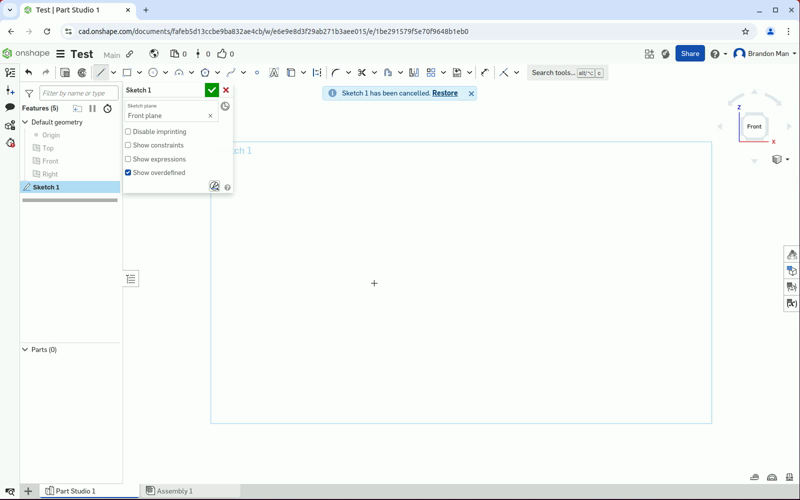
key_up(shift)
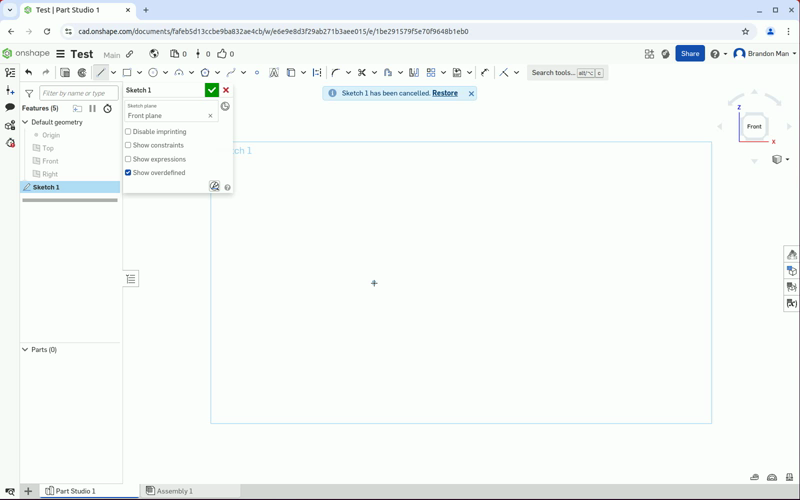
key_down(shift)
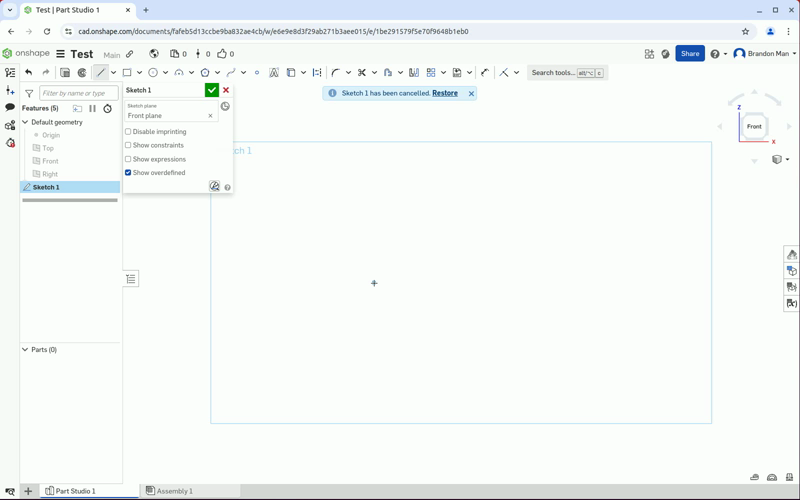
mouse_move(461, 282)
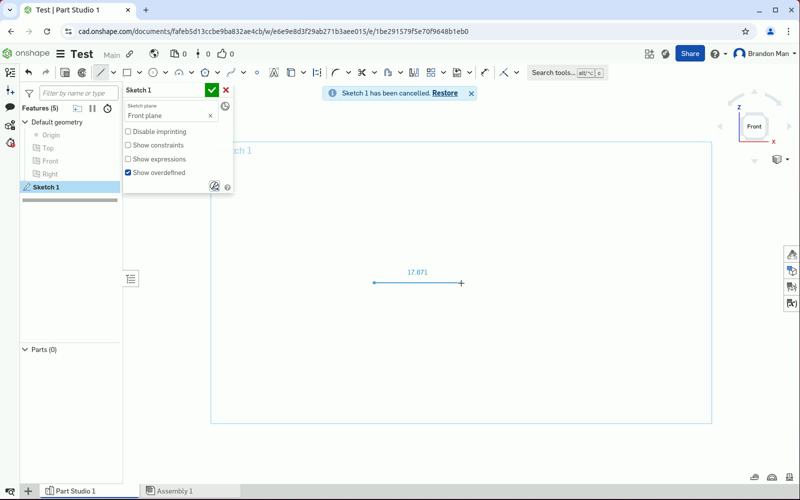
click(461, 282)
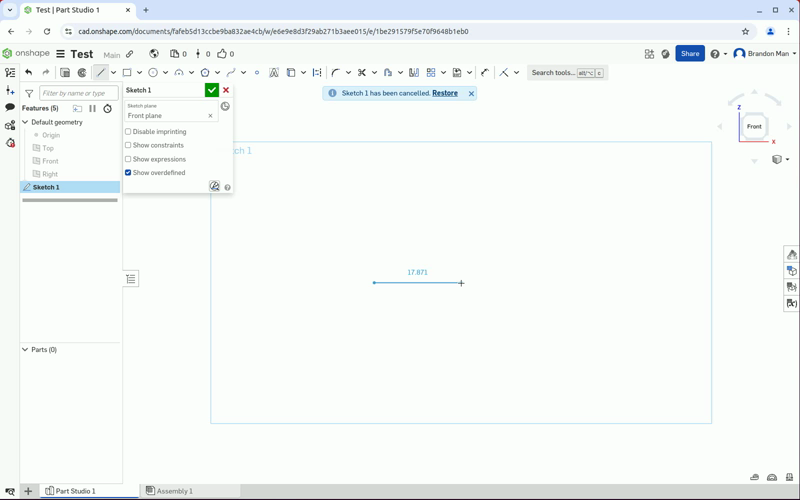
key_up(shift)
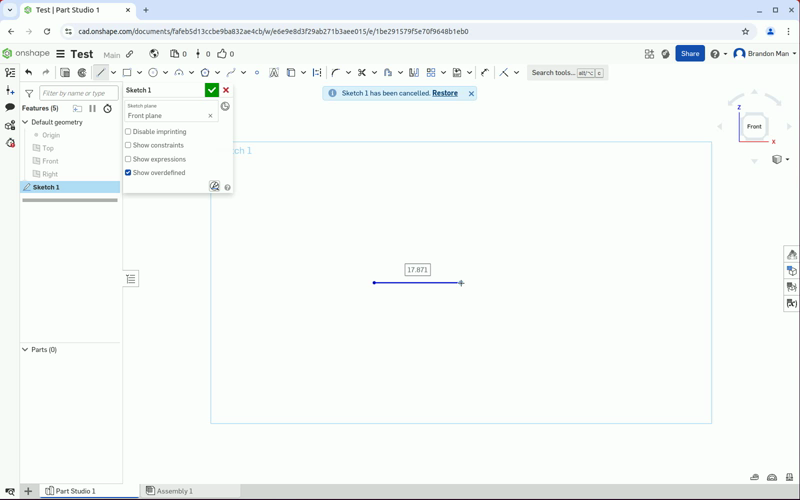
key_down(shift)
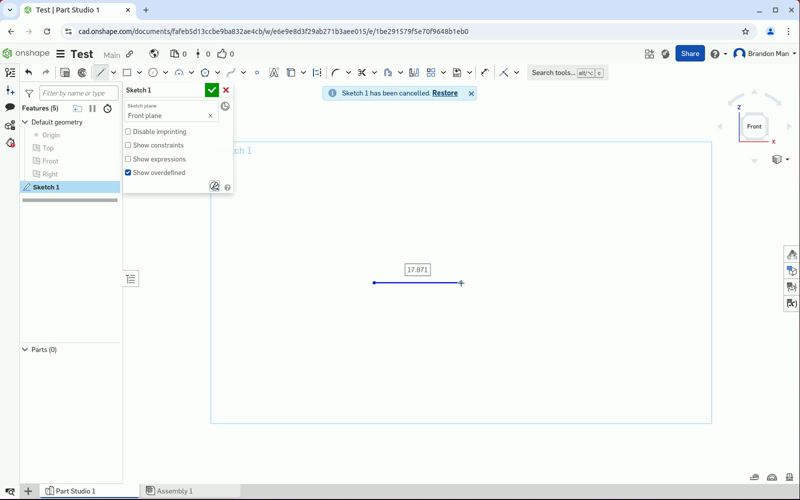
mouse_move(491, 282)
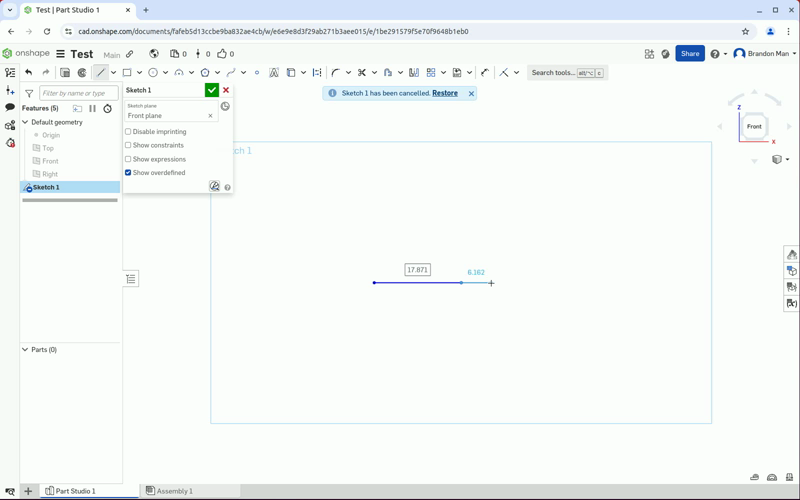
mouse_move(461, 256)
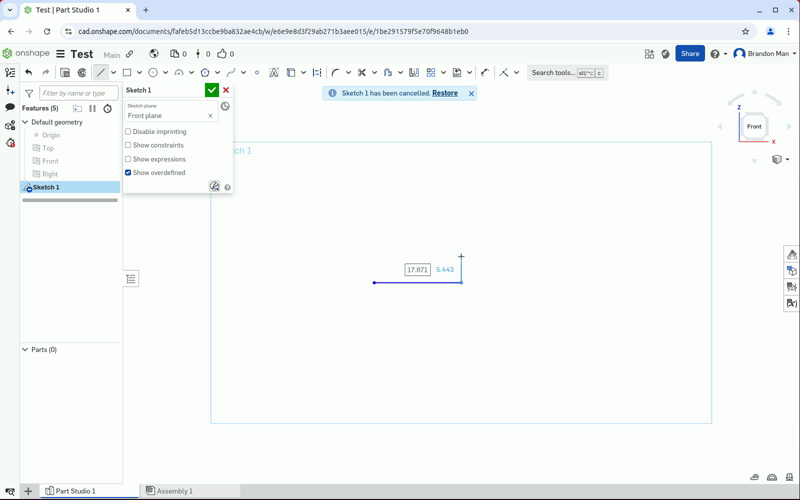
click(461, 256)
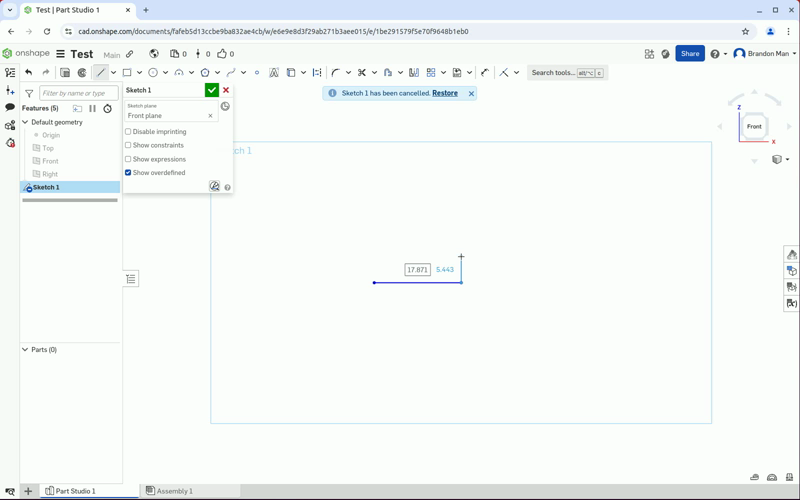
key_up(shift)
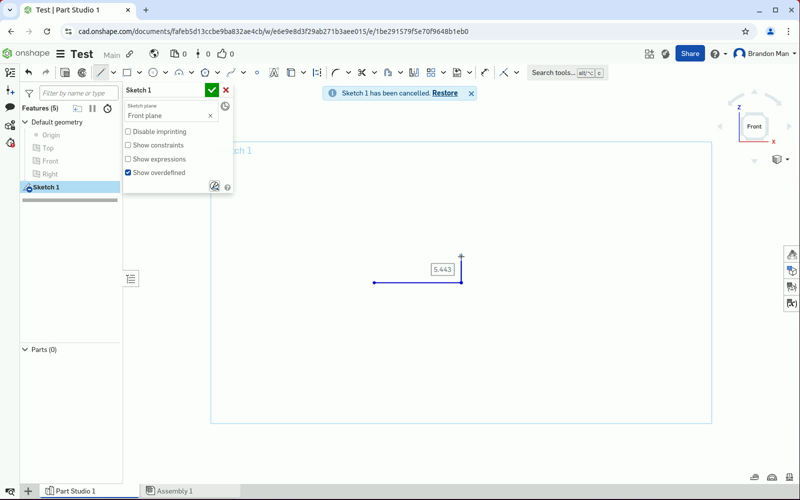
key(esc)
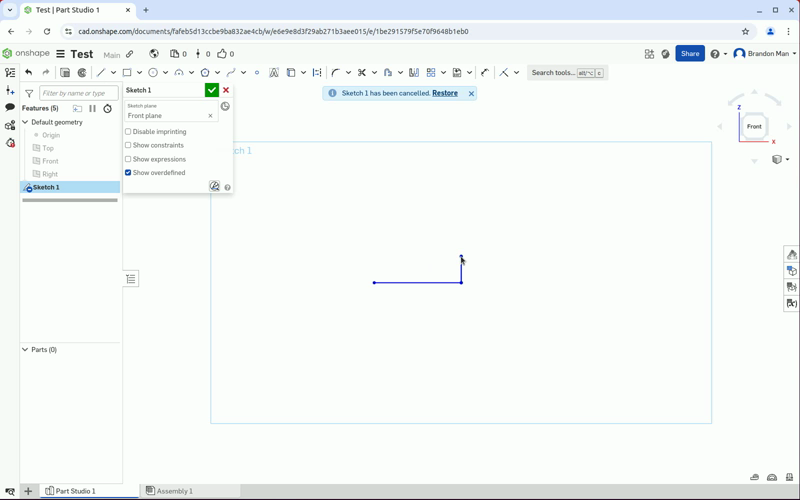
key(a)
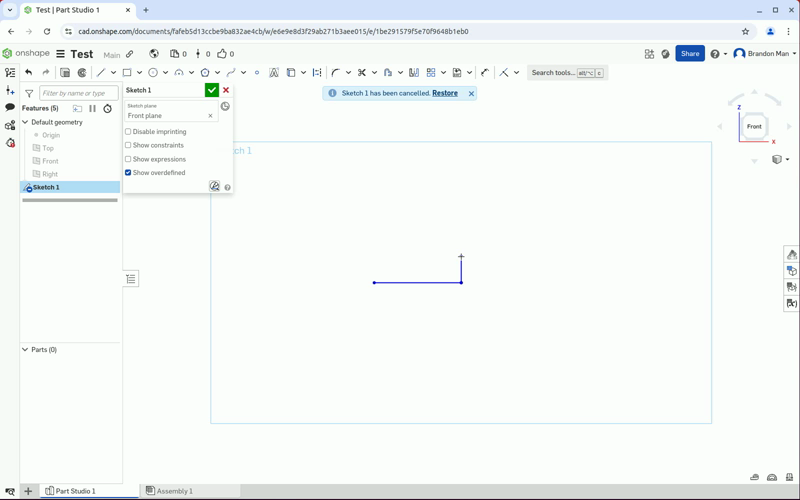
mouse_move(461, 256)
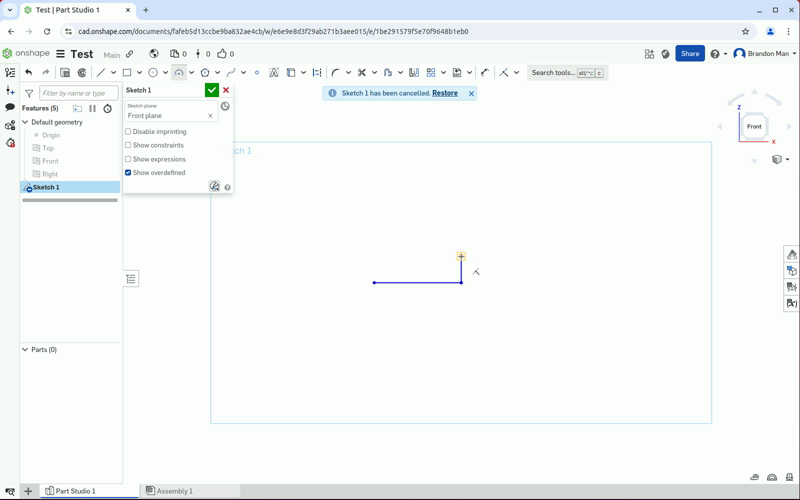
click(461, 256)
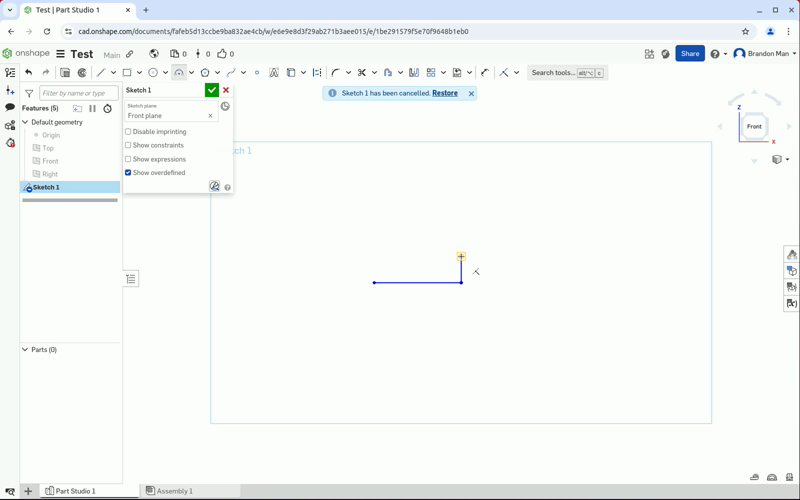
key_down(shift)
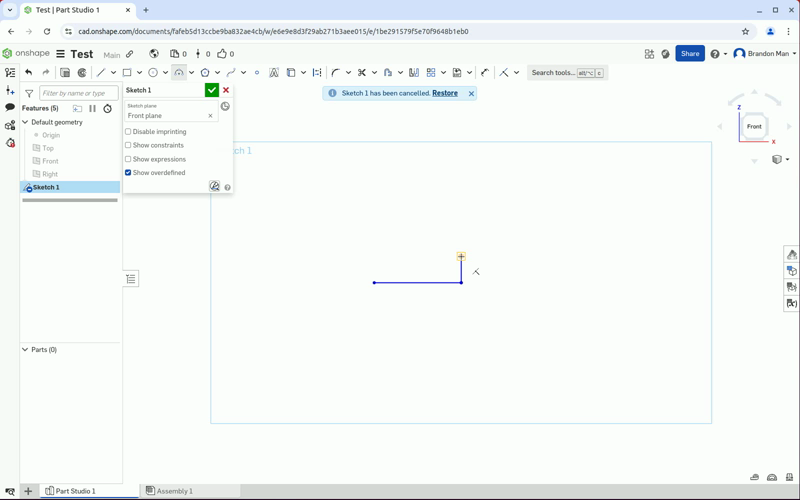
mouse_move(434, 229)
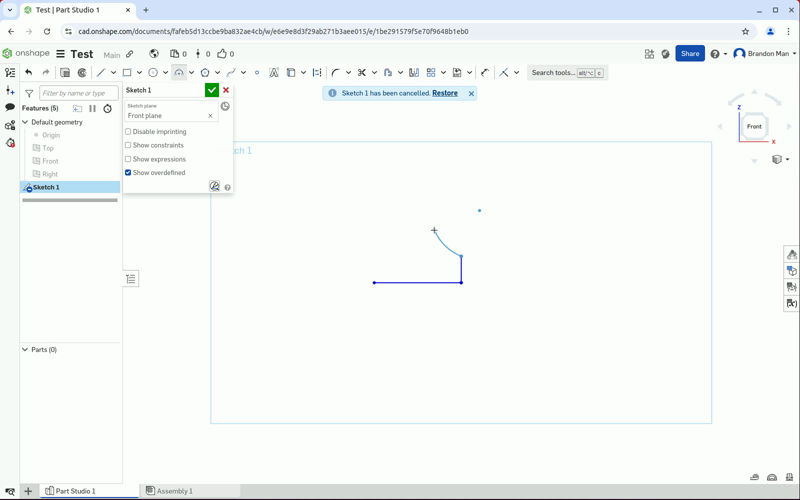
click(434, 229)
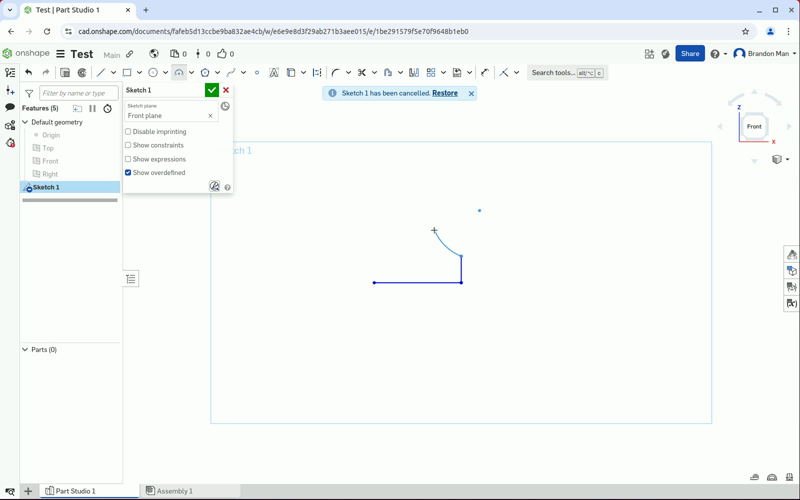
mouse_move(442, 248)
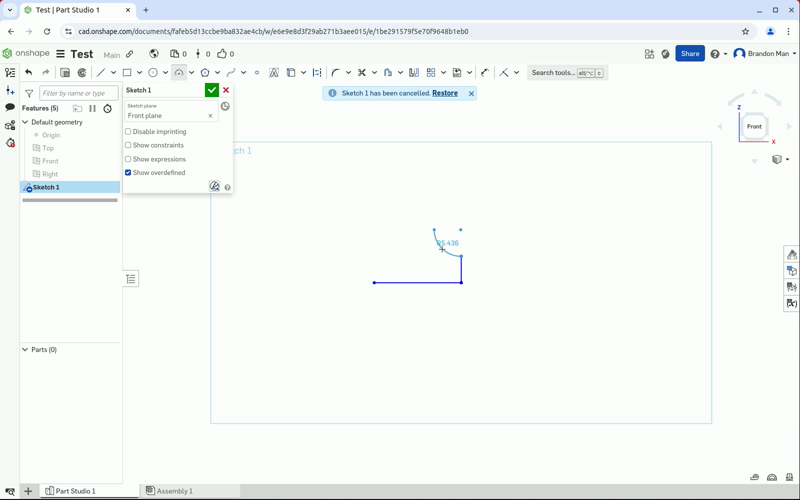
click(442, 248)
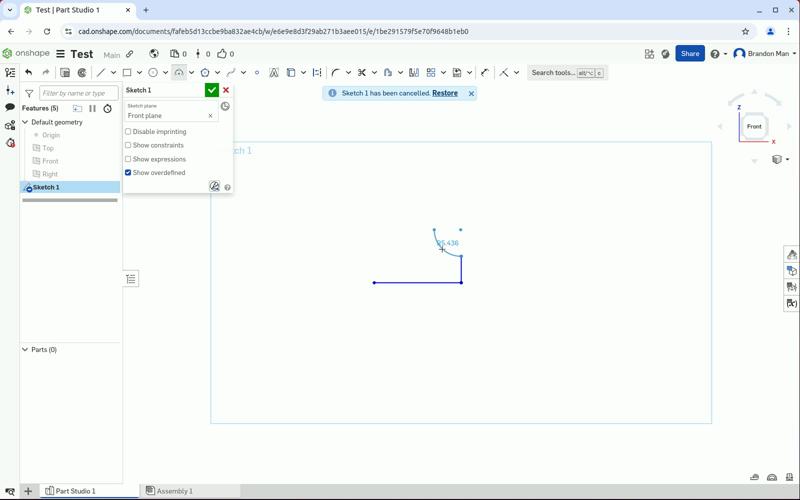
key_up(shift)
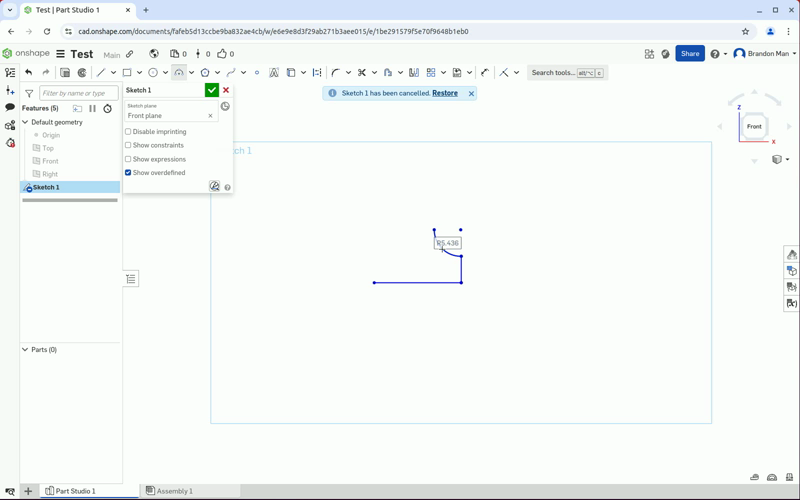
key(esc)
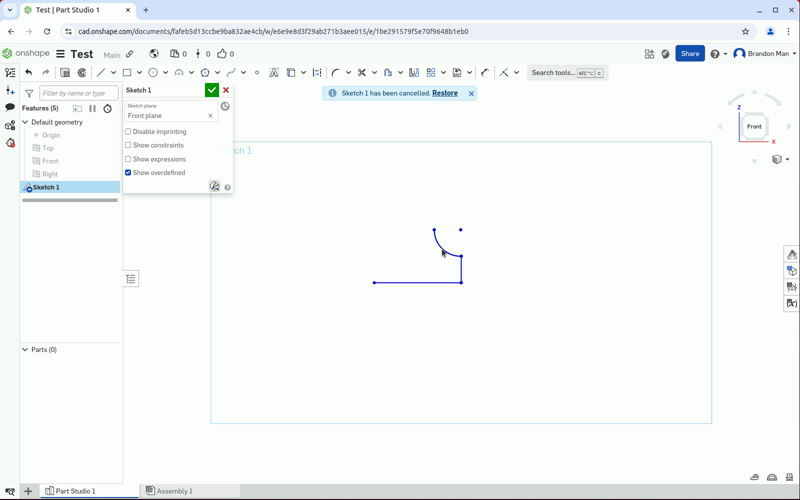
key(l)
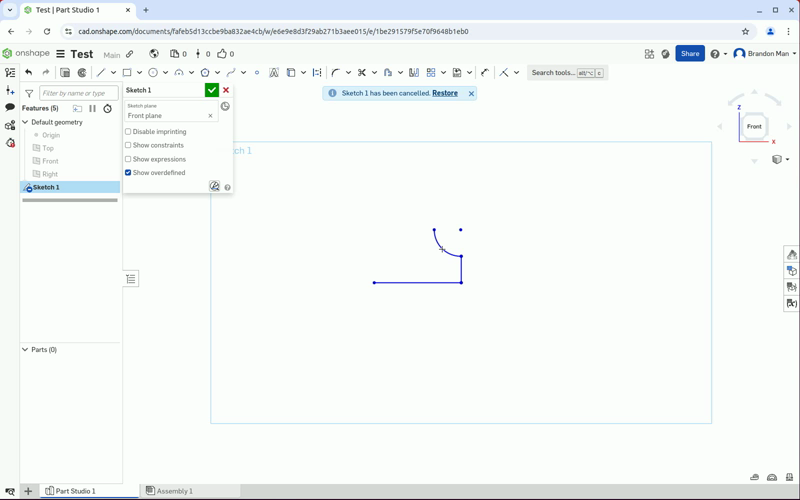
mouse_move(434, 229)
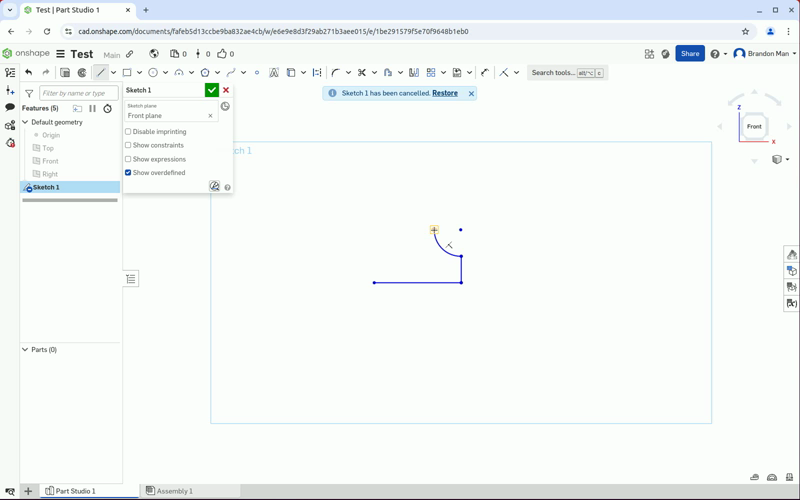
click(434, 229)
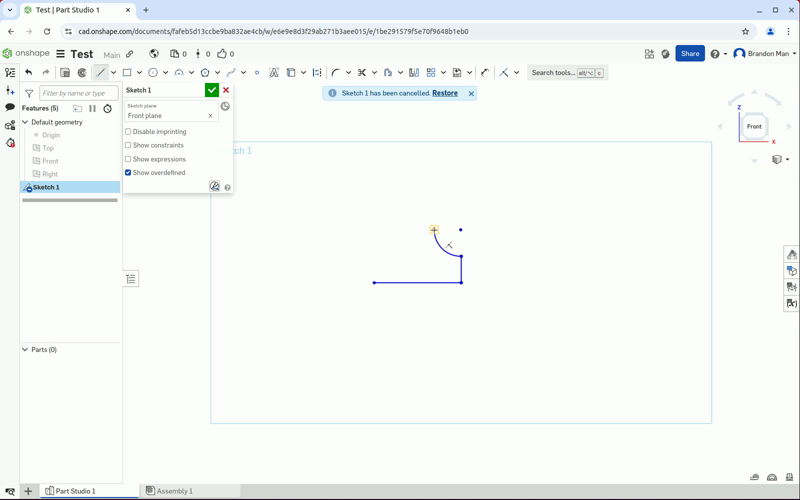
key_down(shift)
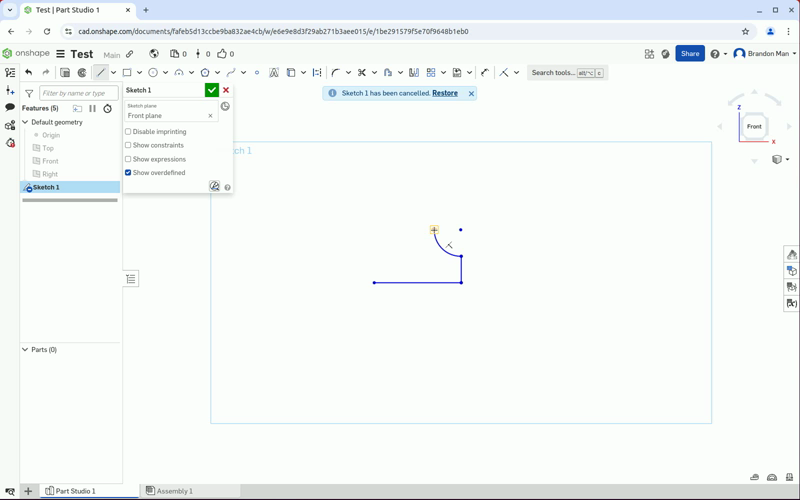
mouse_move(374, 229)
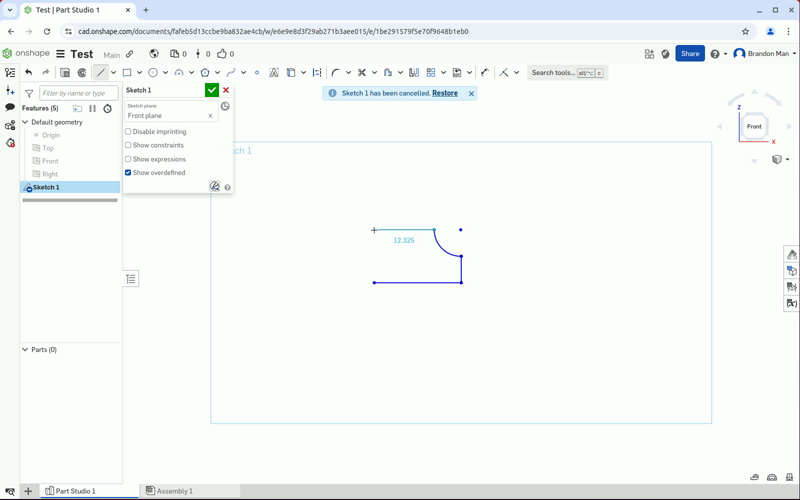
click(374, 229)
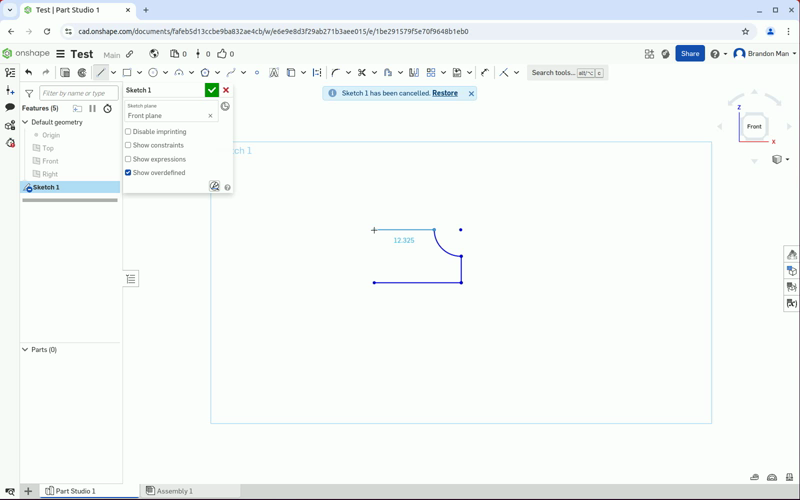
key_up(shift)
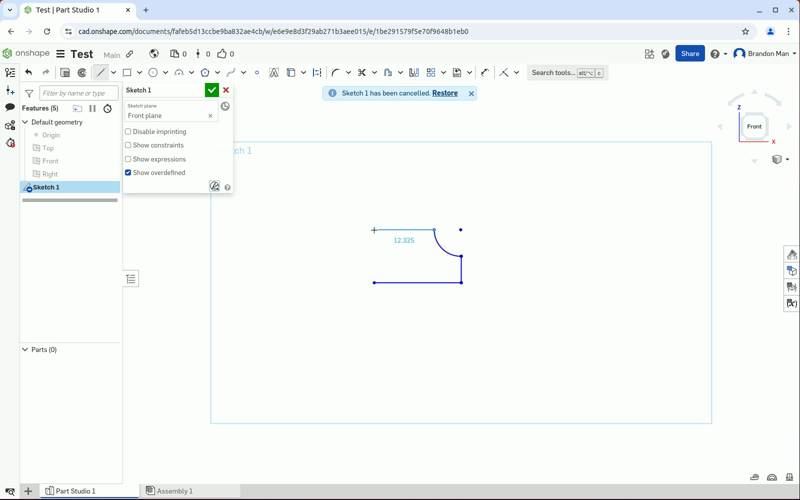
key(esc)
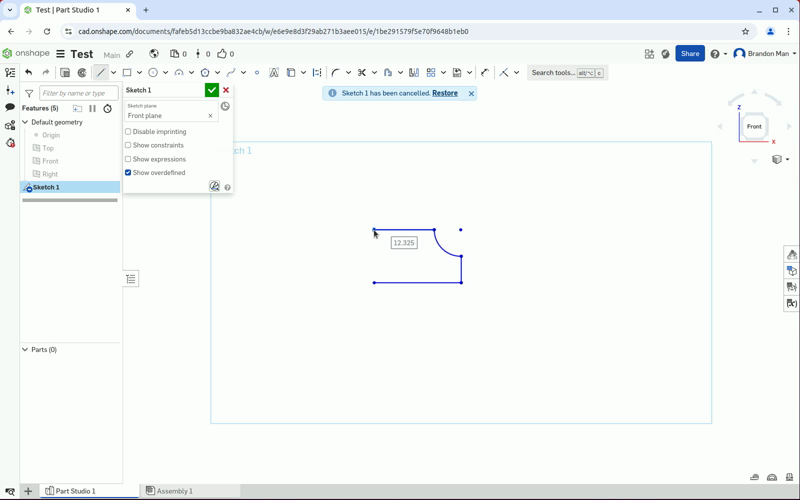
key(a)
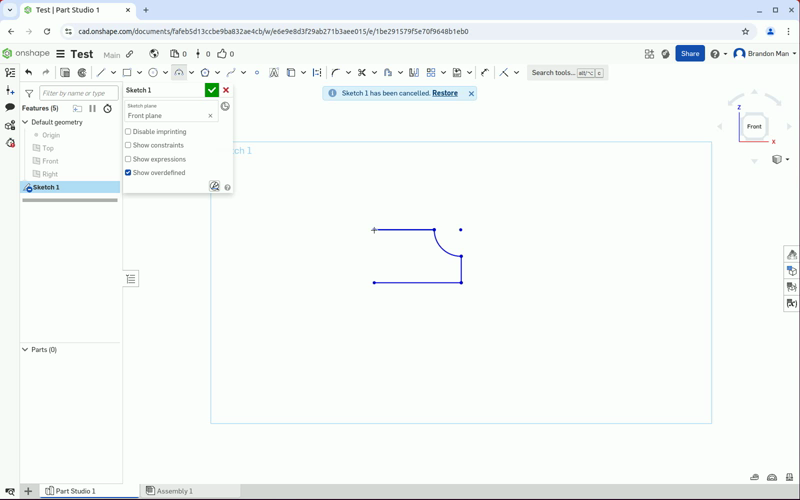
mouse_move(374, 229)
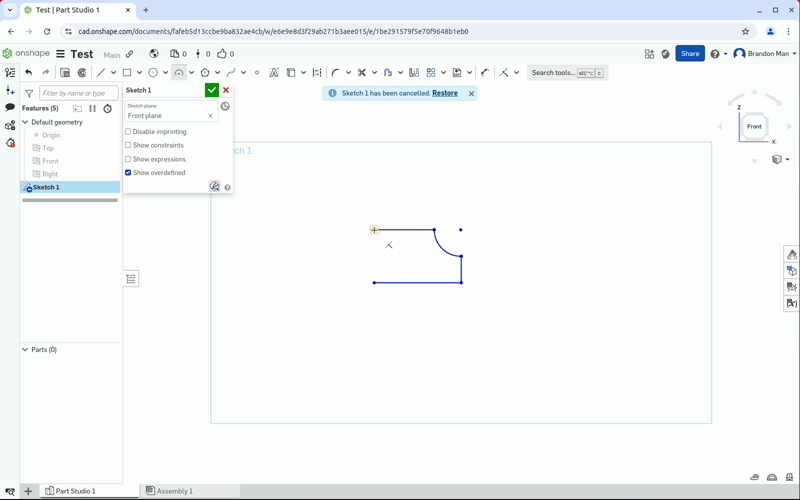
click(374, 229)
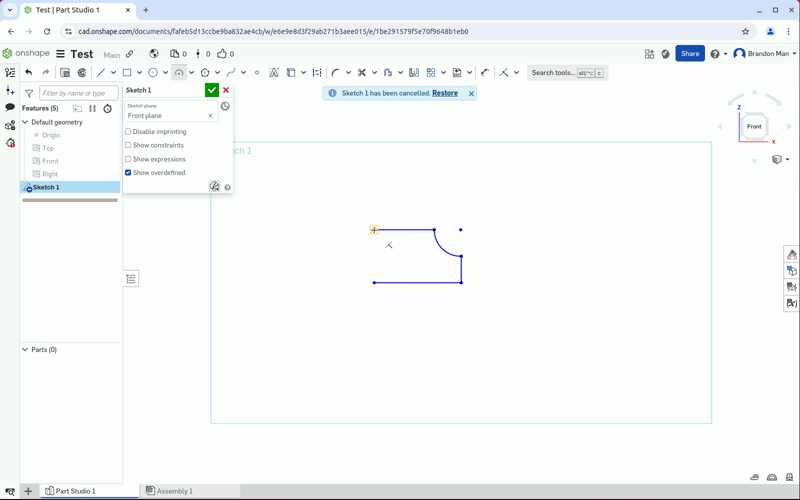
mouse_move(374, 282)
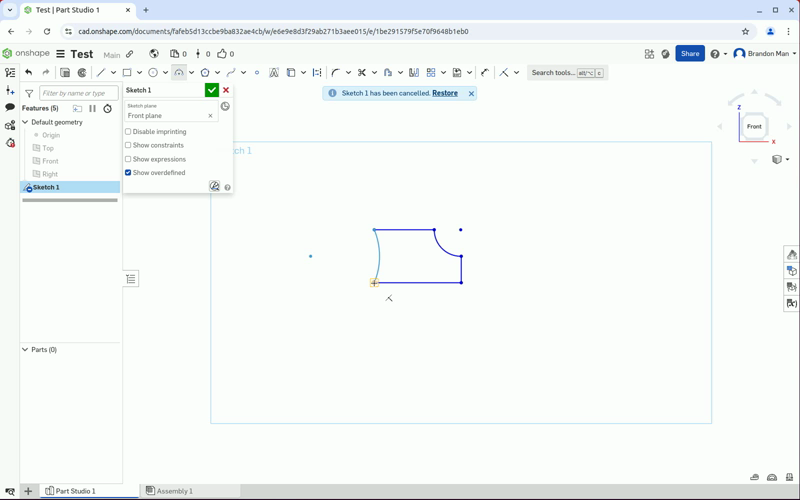
click(374, 282)
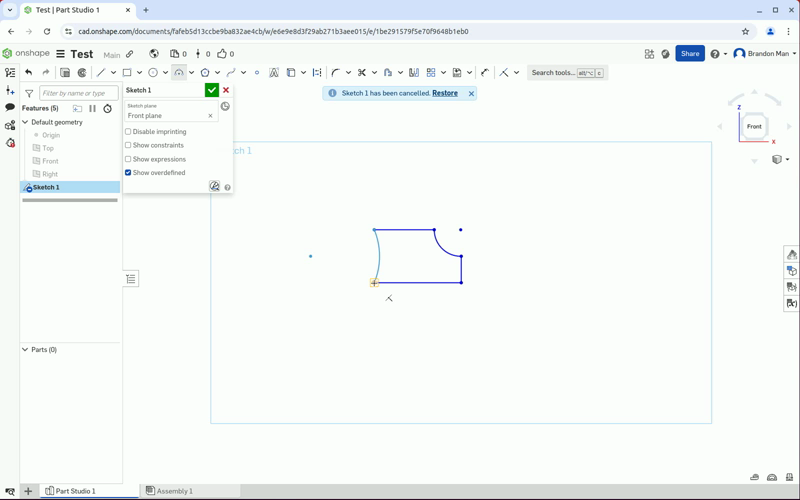
key_down(shift)
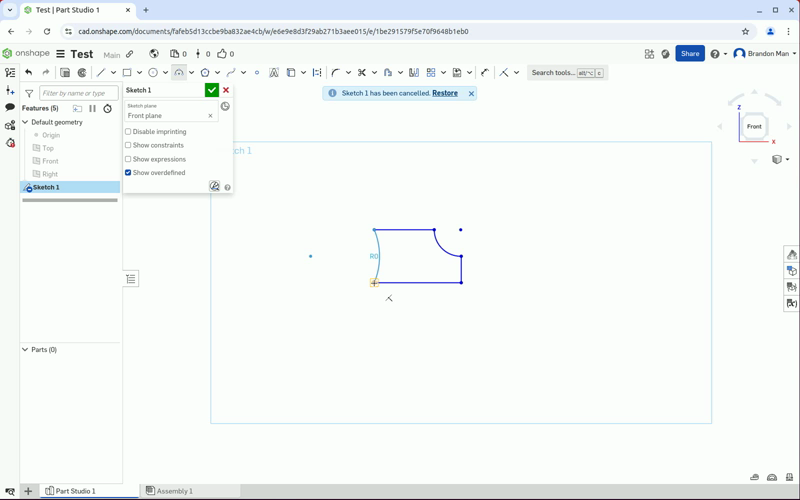
mouse_move(400, 256)
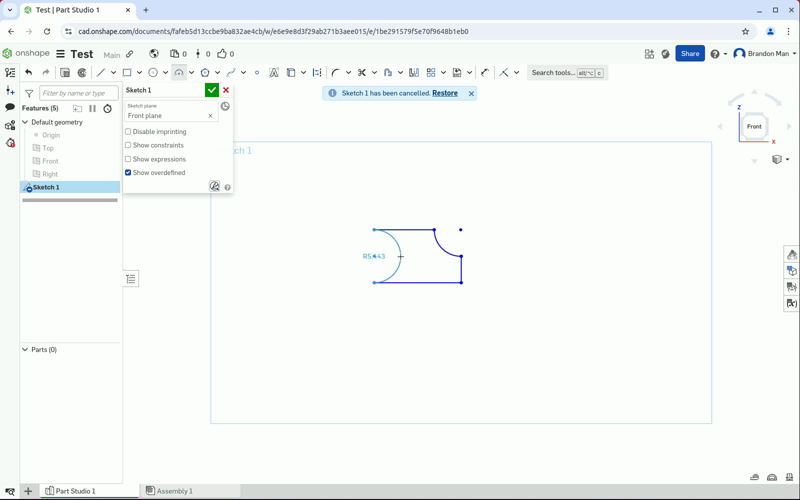
click(400, 256)
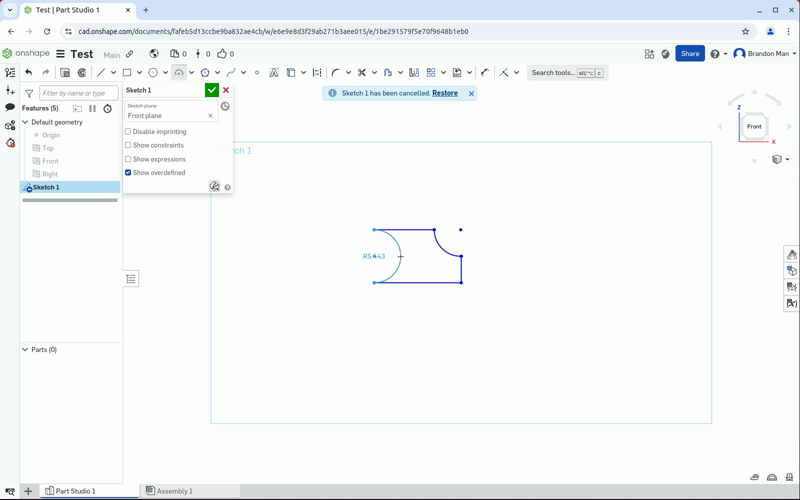
key_up(shift)
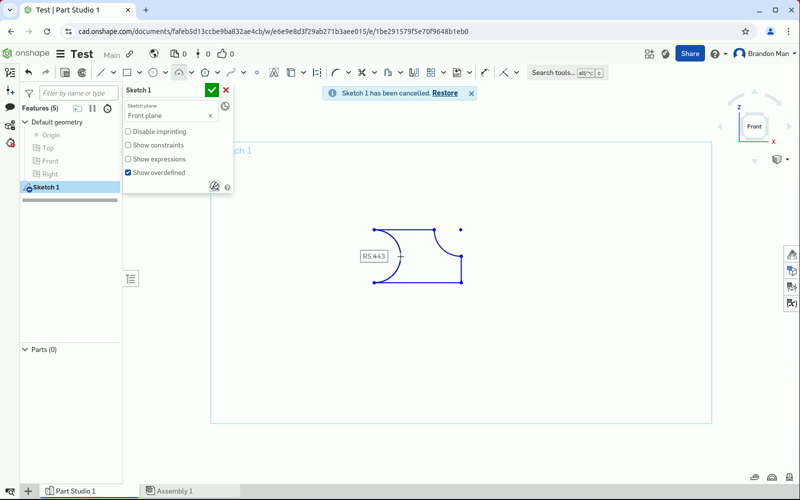
key(esc)
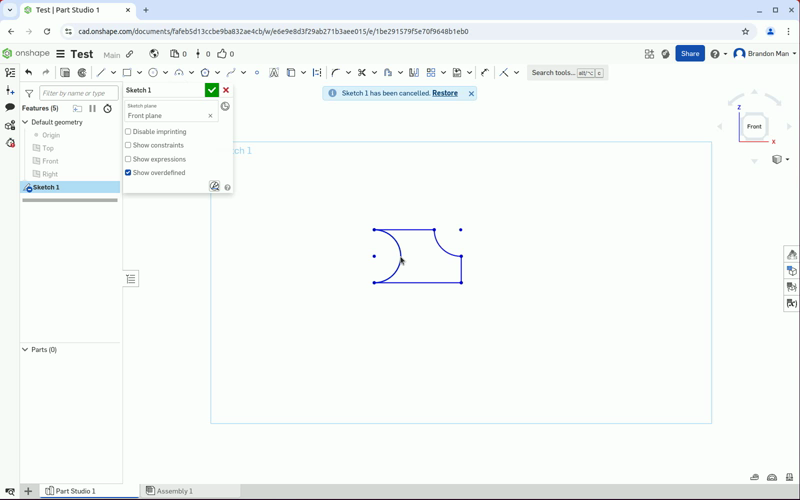
mouse_move(417, 237)
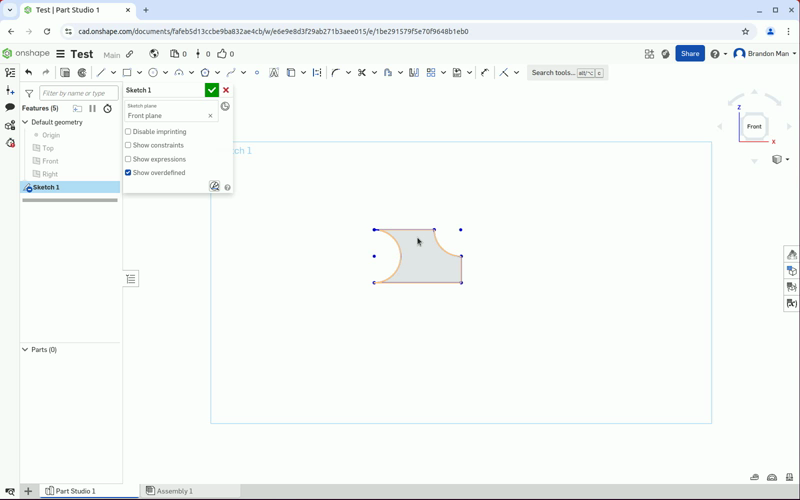
scroll(6)
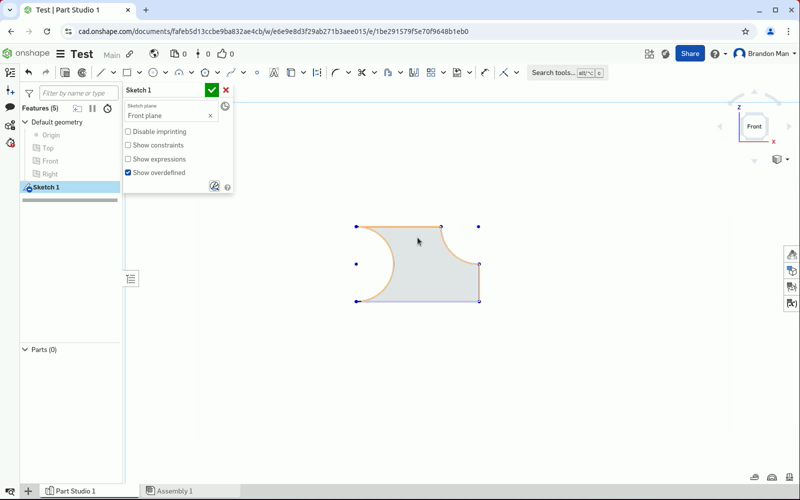
scroll(6)
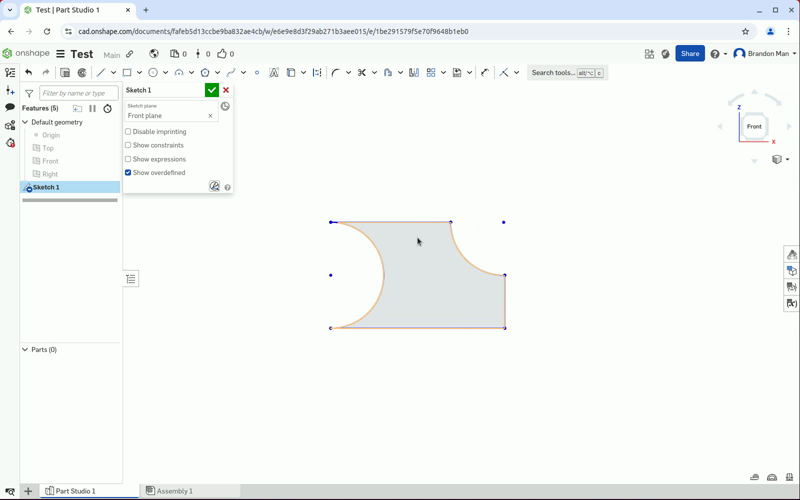
scroll(6)
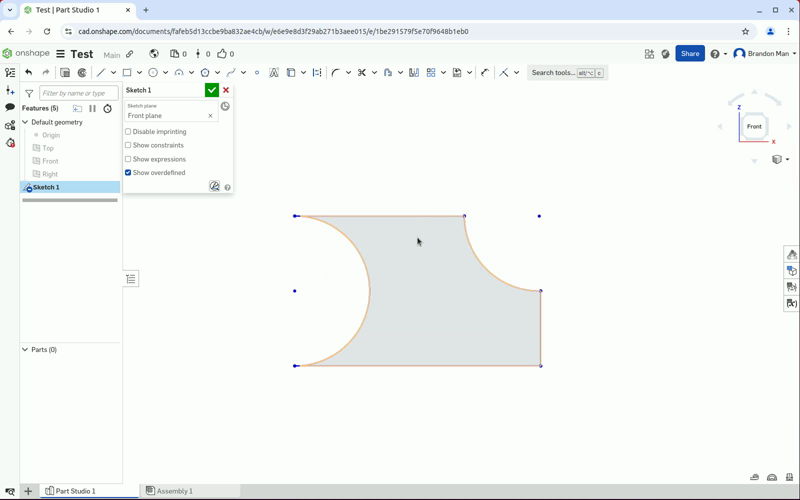
scroll(6)
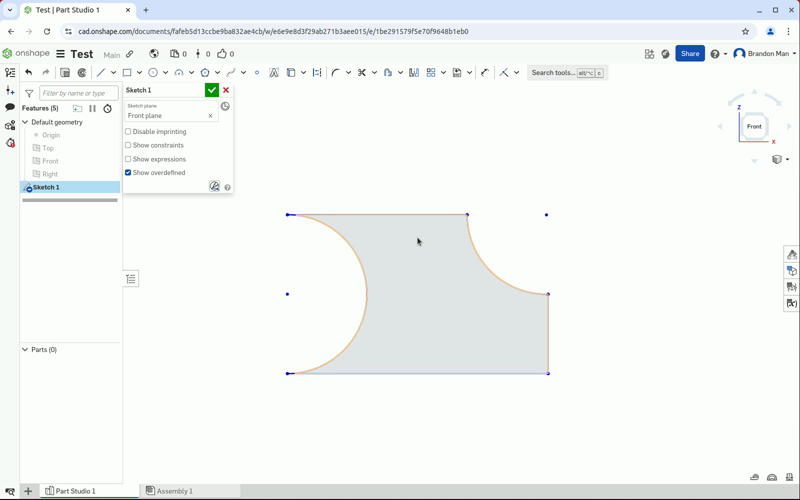
scroll(6)
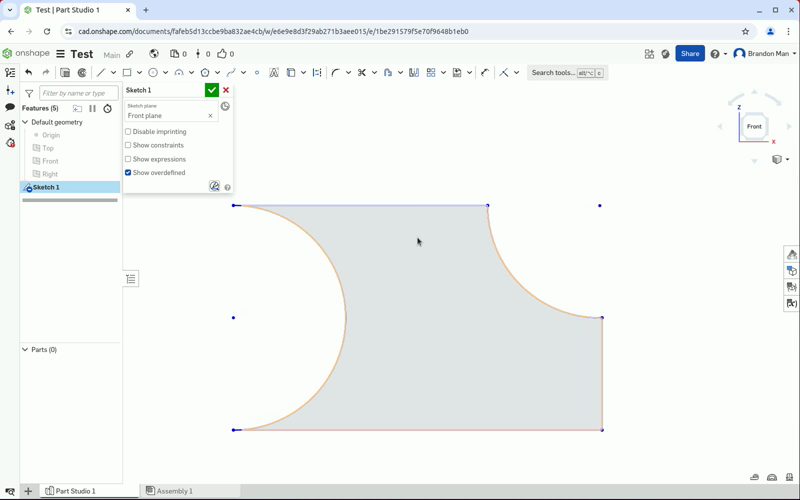
scroll(6)
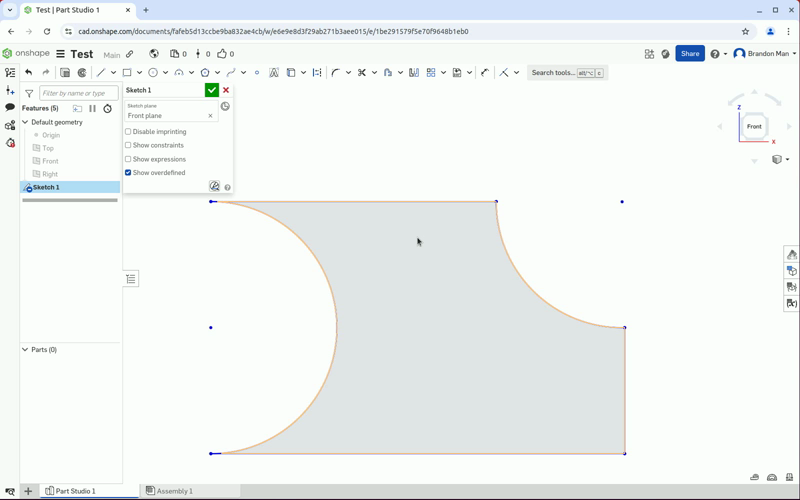
scroll(6)
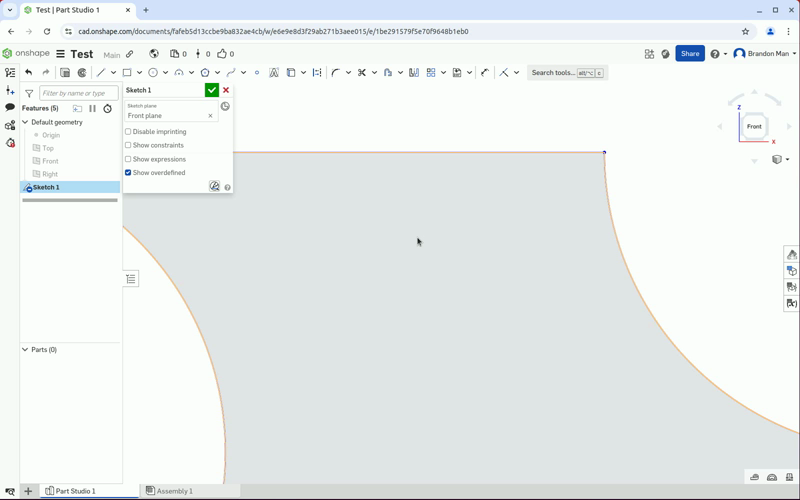
click(417, 237)
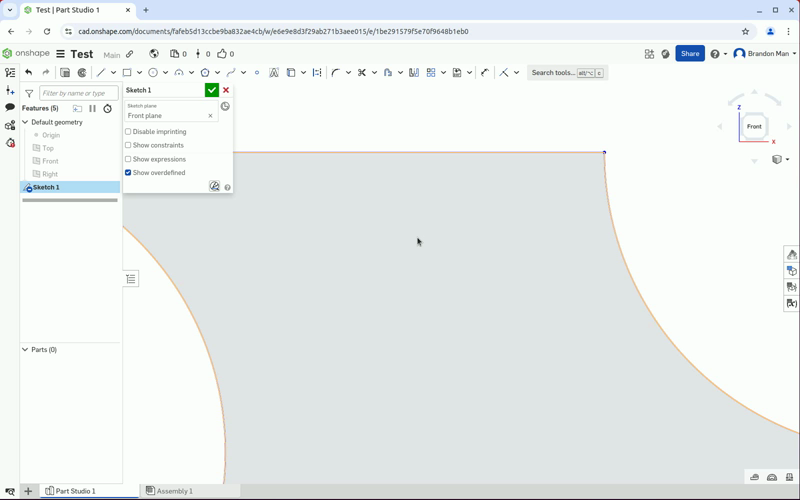
scroll(-6)
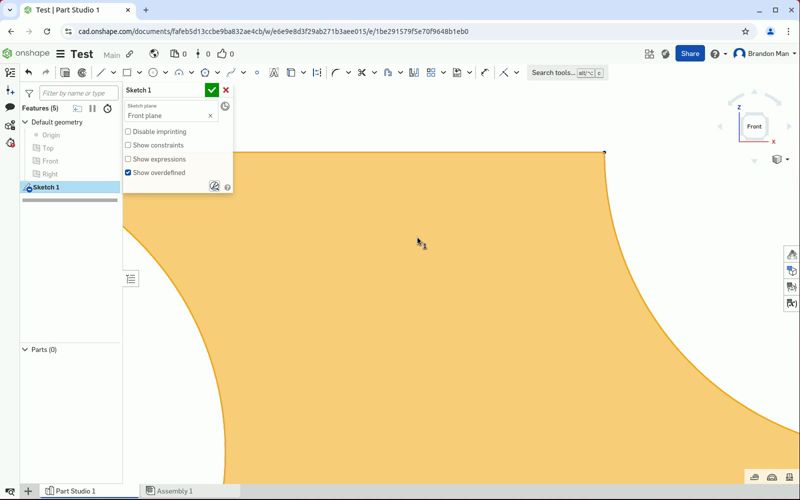
scroll(-6)
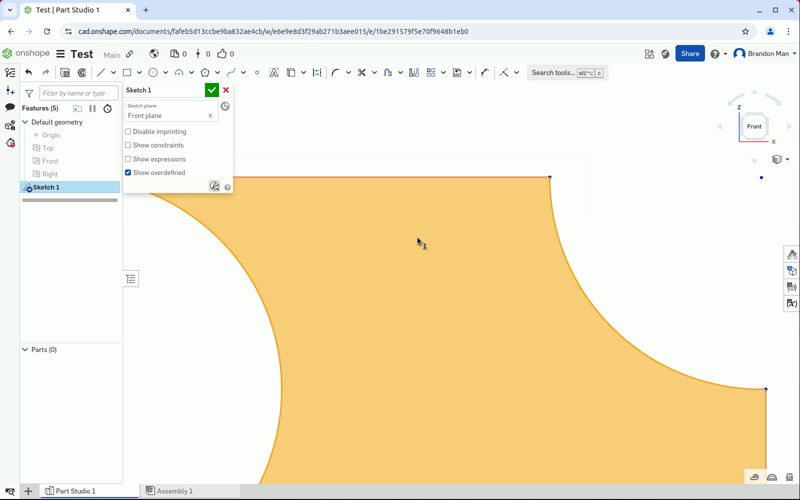
scroll(-6)
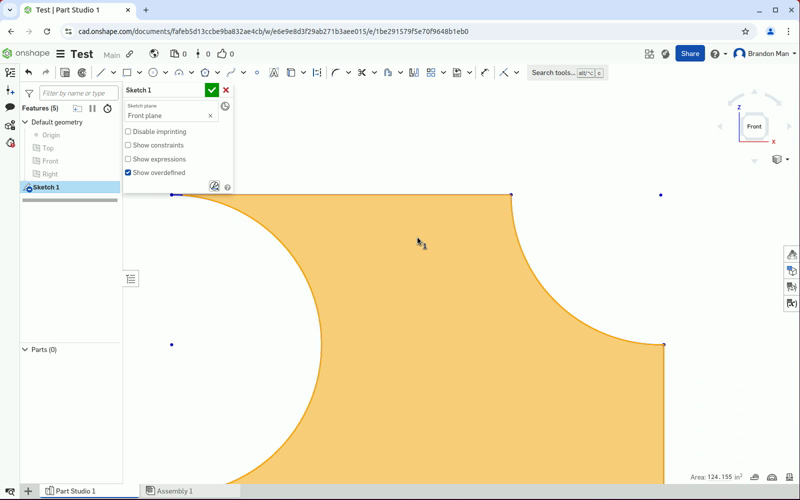
scroll(-6)
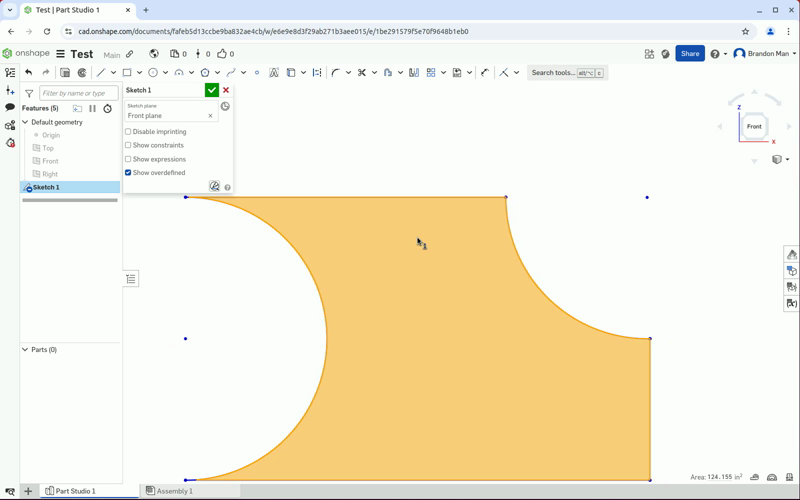
scroll(-6)
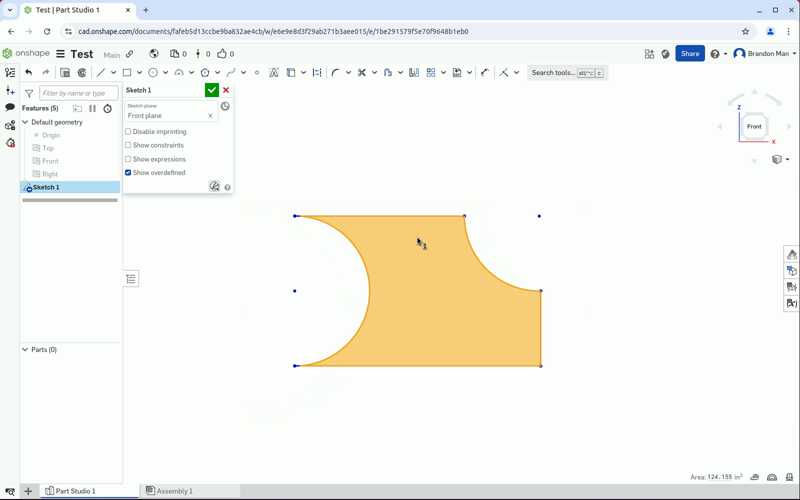
scroll(-6)
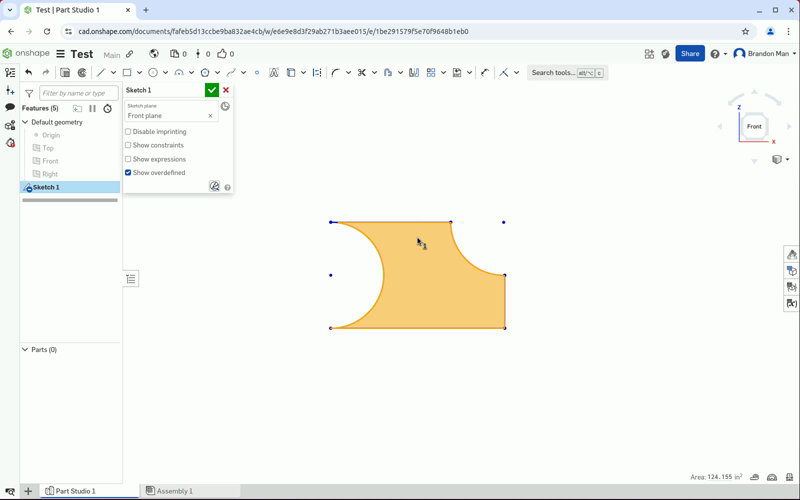
scroll(-6)
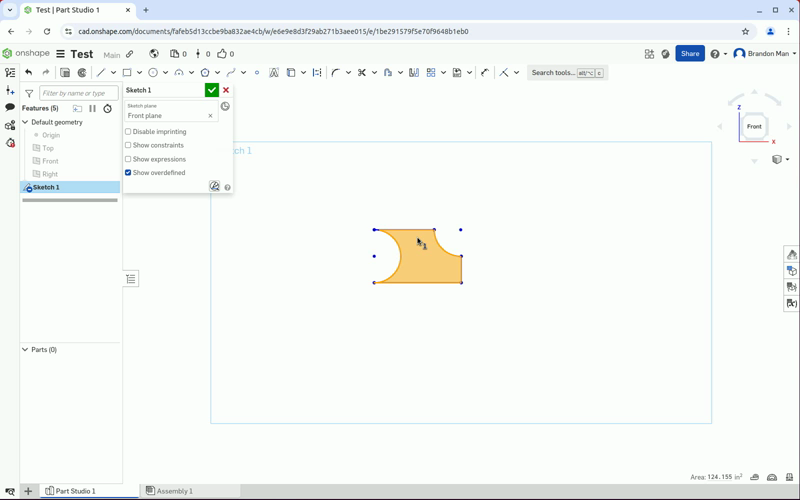
mouse_move(73, 352)
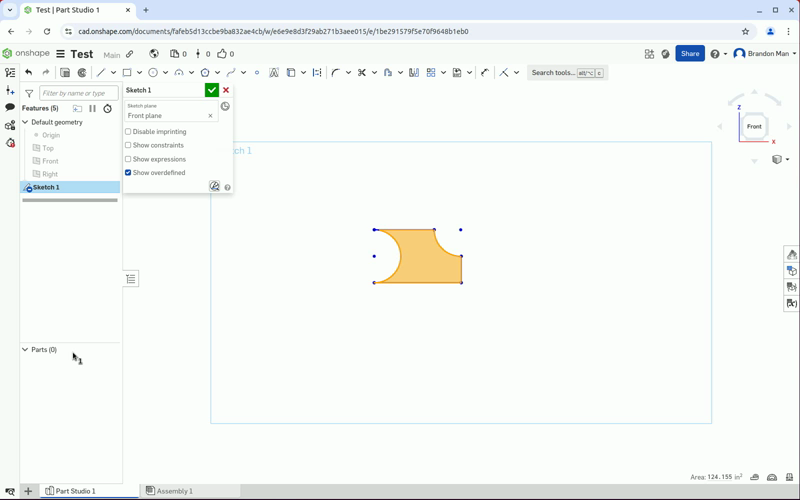
key(shift+y)
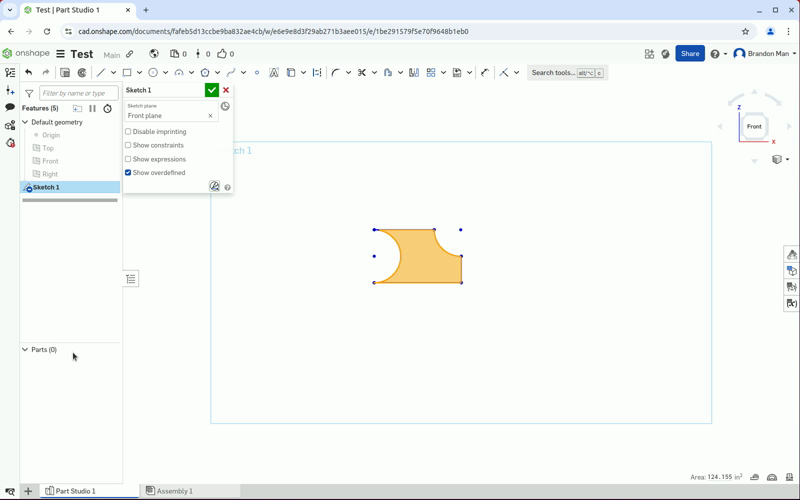
key(shift+e)
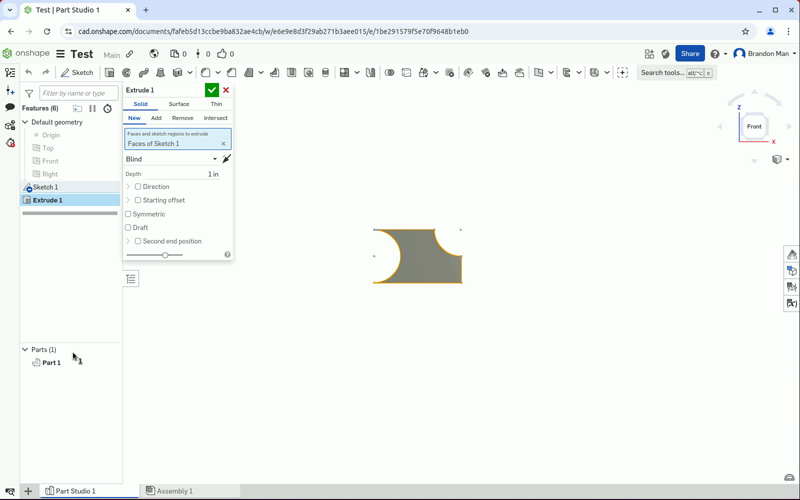
mouse_move(143, 106)
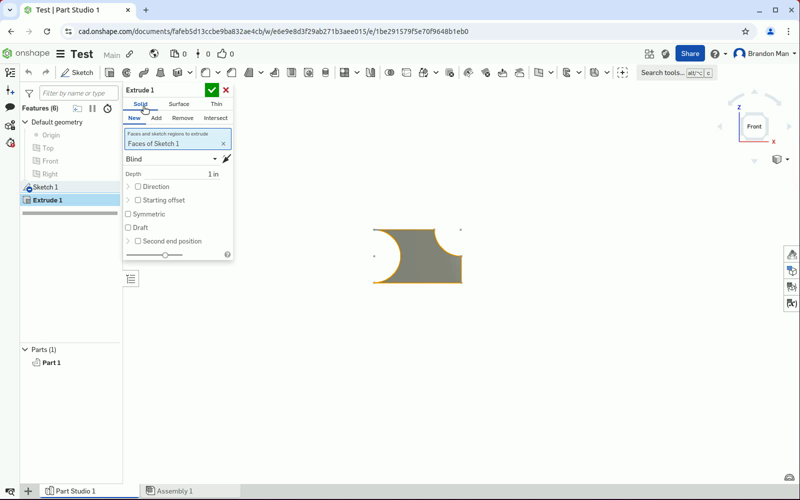
click(143, 106)
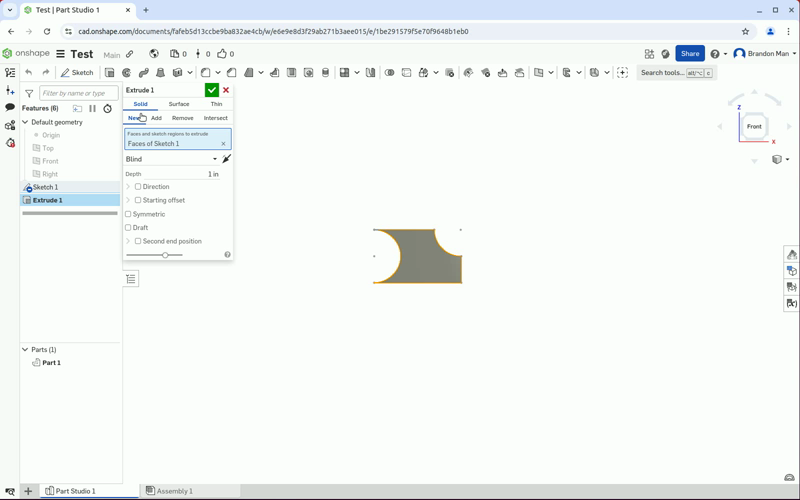
mouse_move(137, 120)
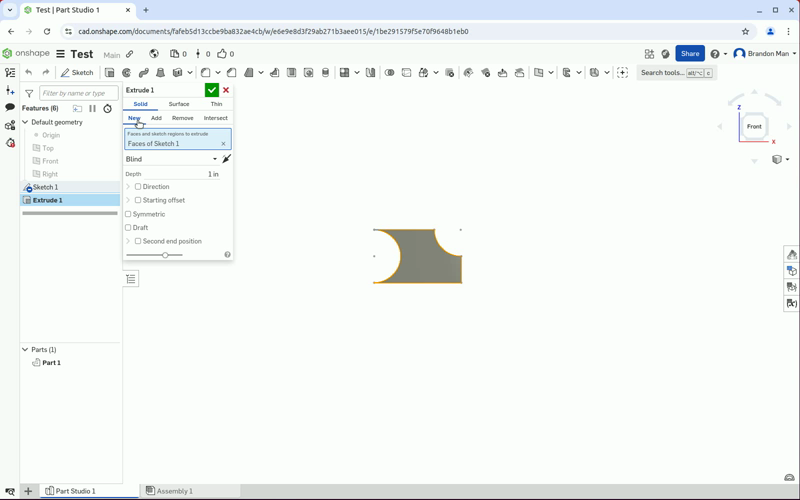
click(137, 120)
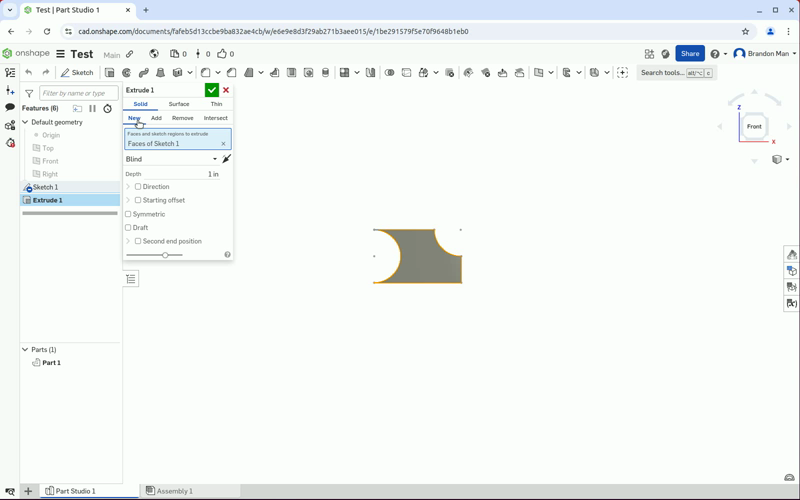
key(tab, 4)
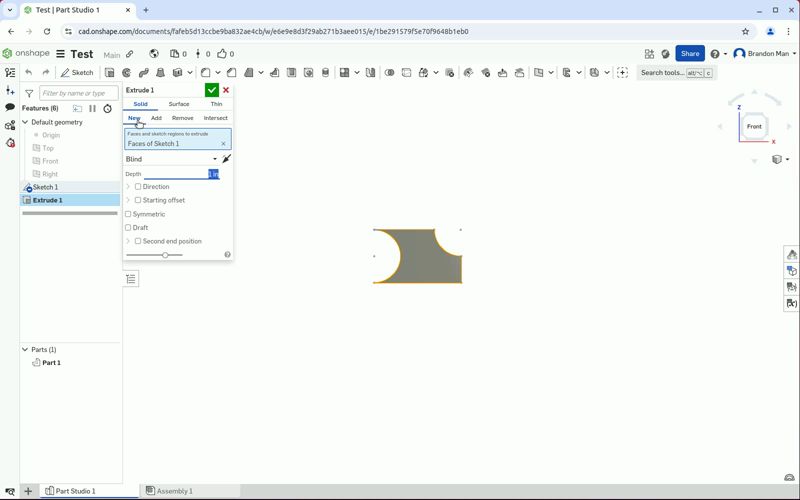
text(2.166)
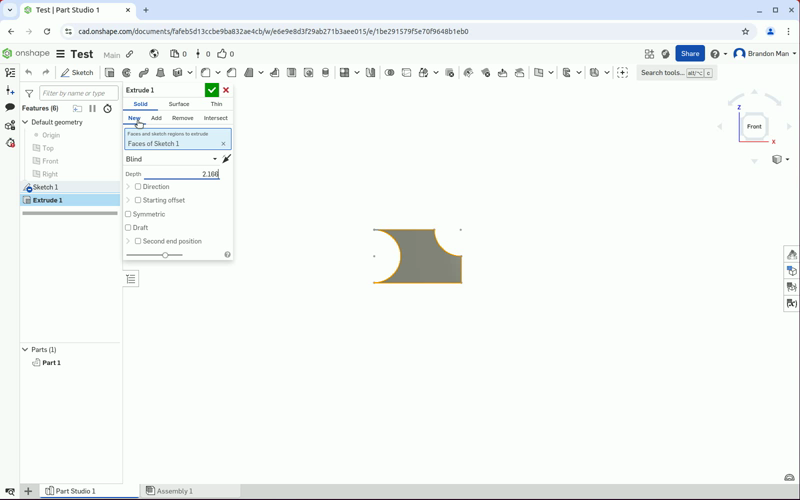
key(enter)
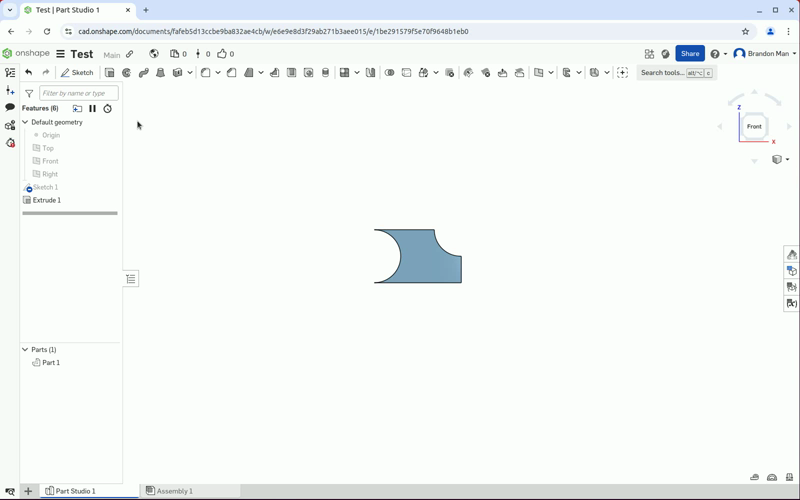
key(shift+h)
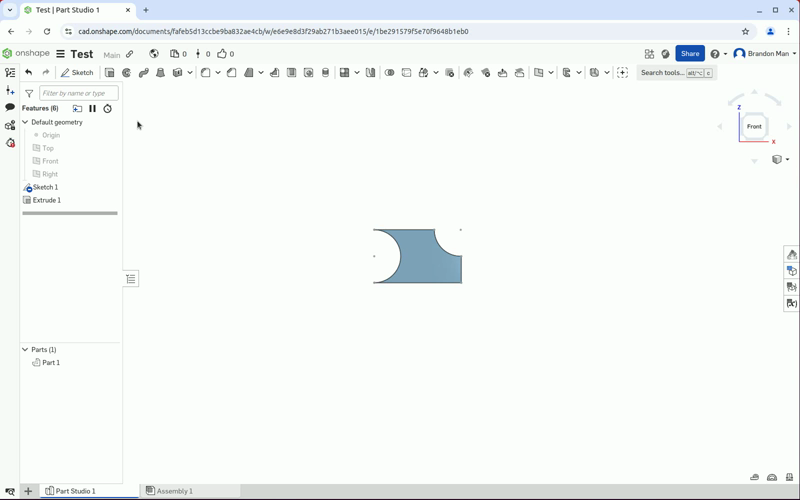
key(shift+h)
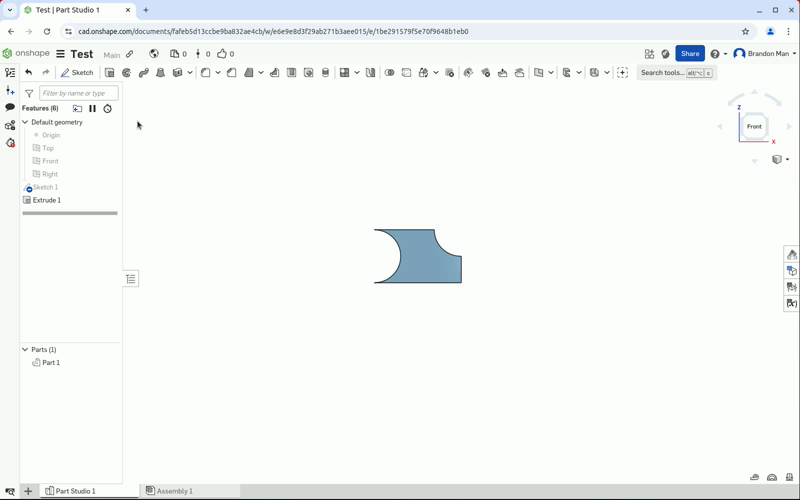
mouse_move(73, 189)
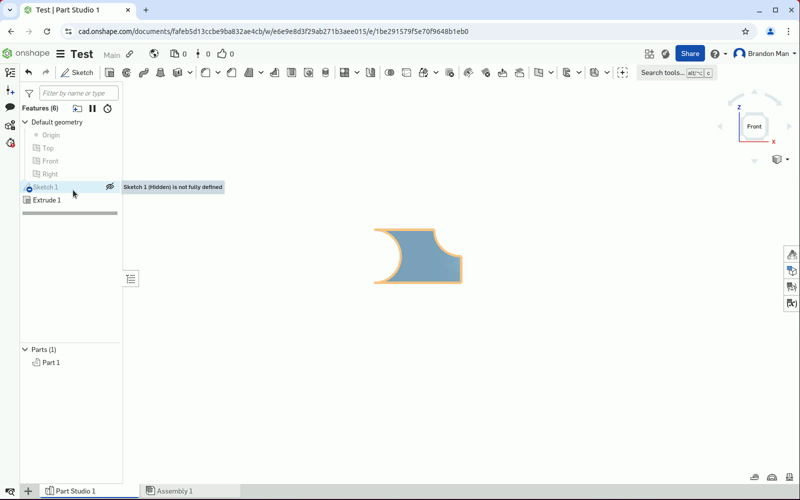
click(73, 189)
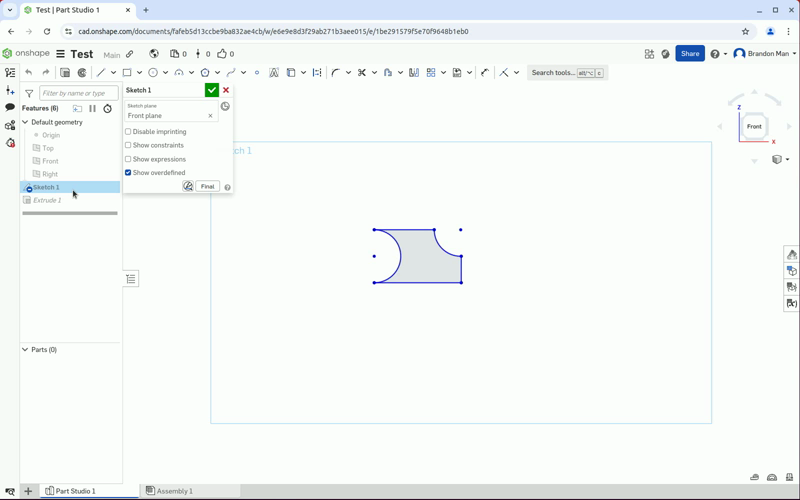
mouse_move(229, 92)
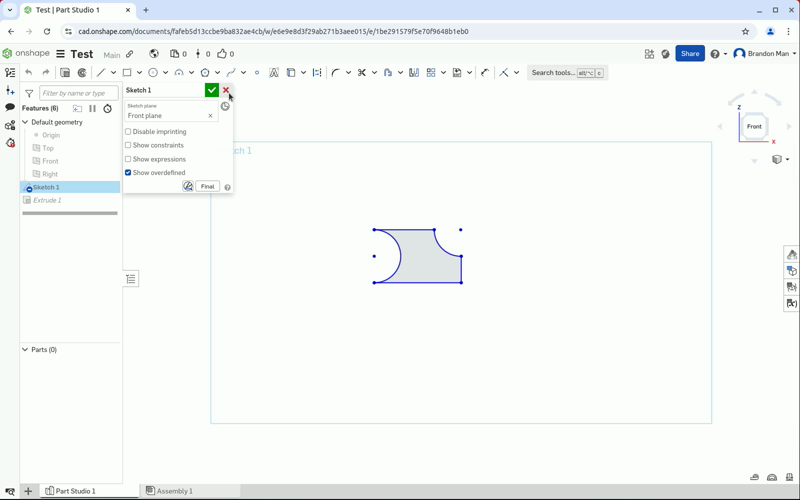
click(229, 92)
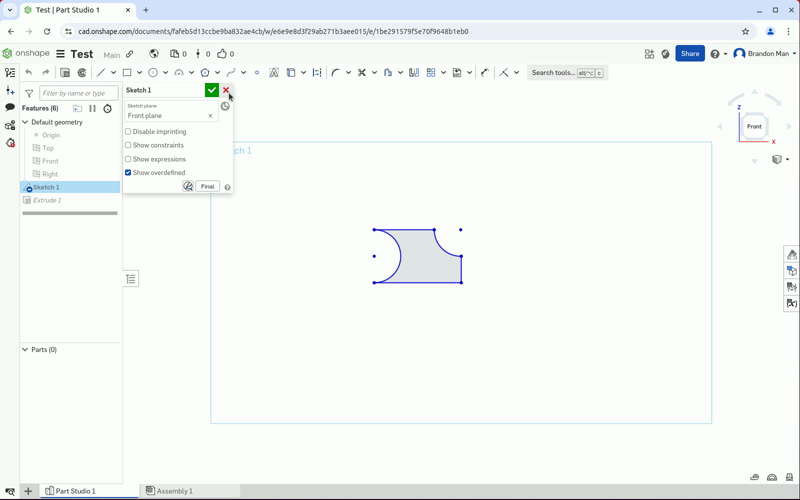
key(shift+s)
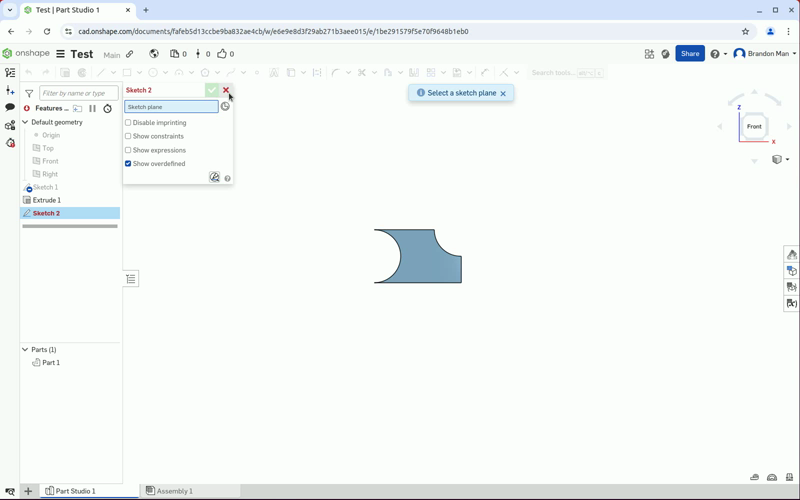
mouse_move(73, 163)
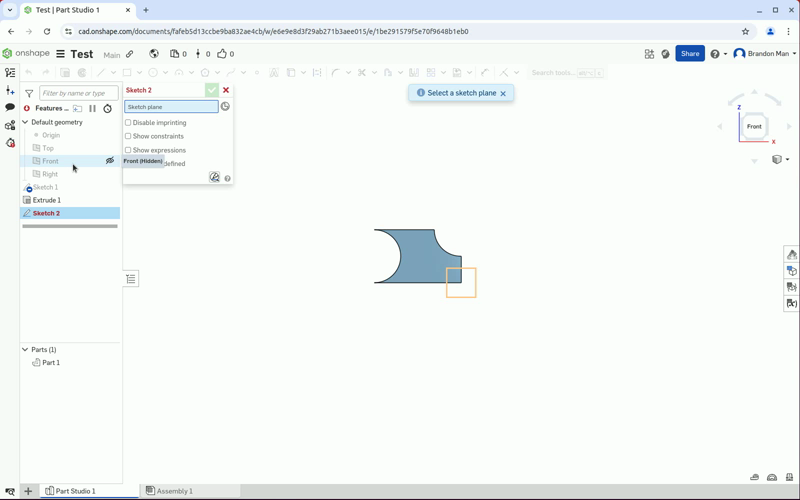
click(73, 163)
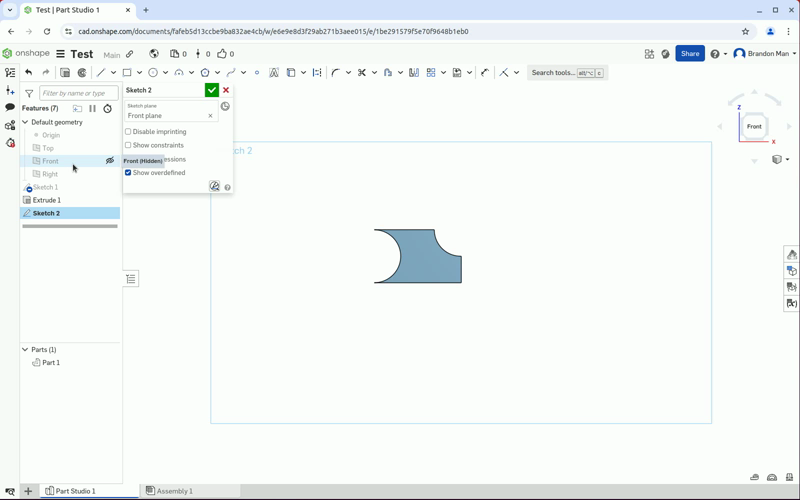
mouse_move(73, 352)
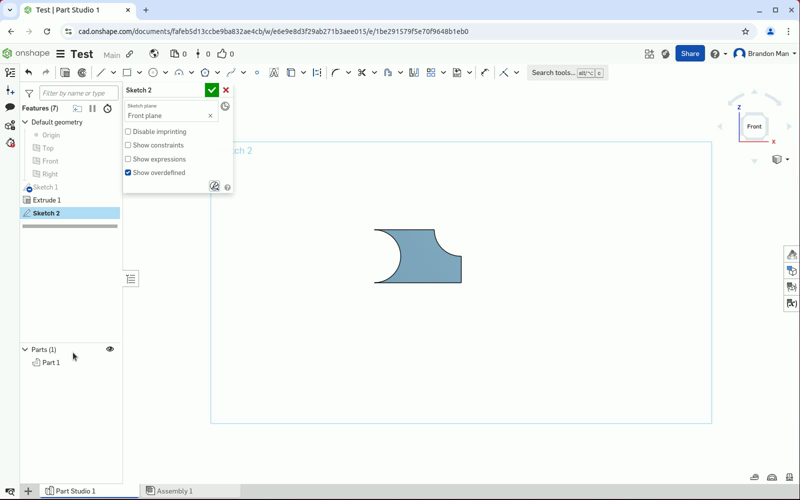
key(y)
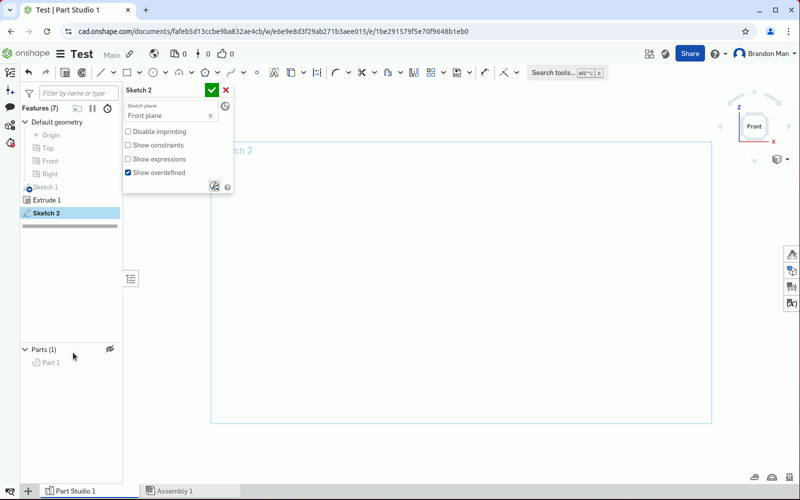
key(l)
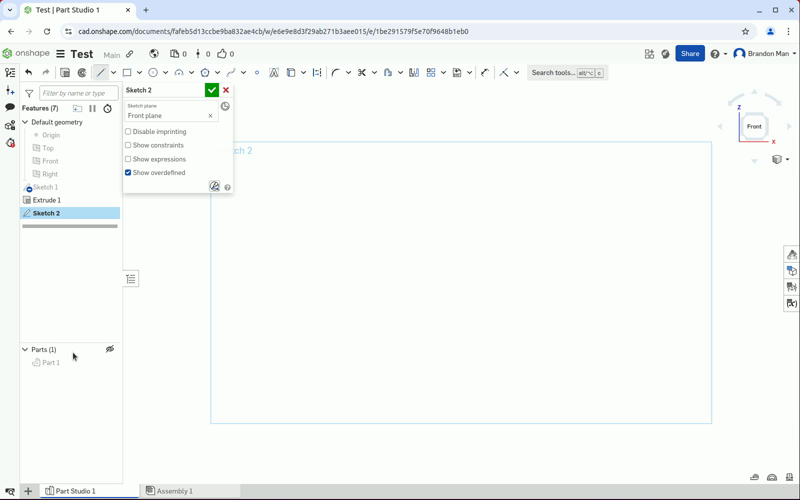
key_down(shift)
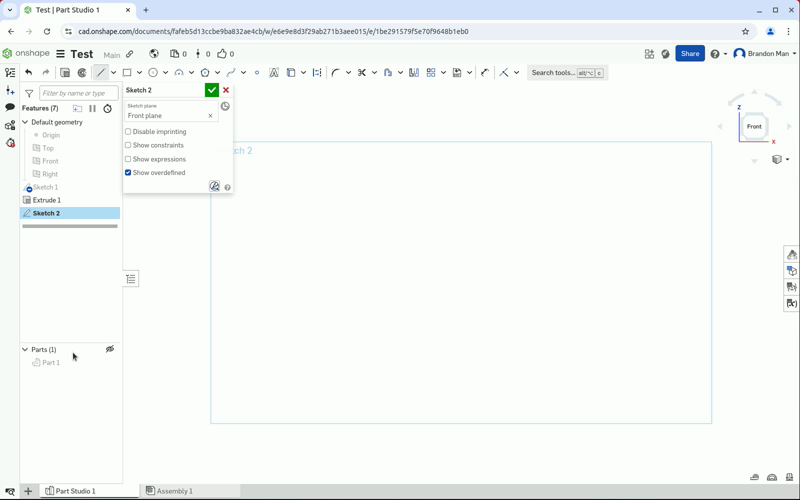
mouse_move(374, 282)
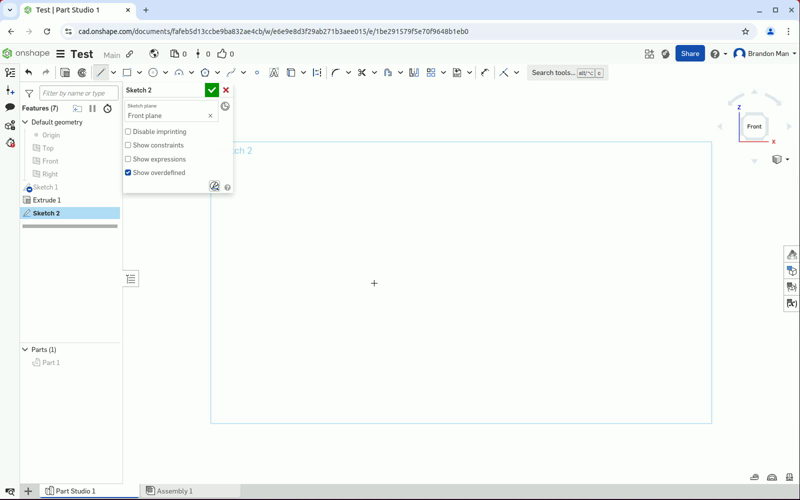
click(374, 282)
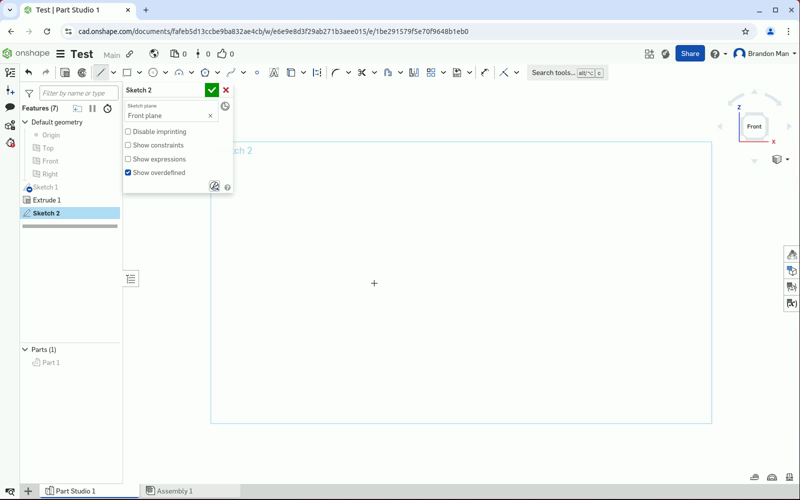
key_up(shift)
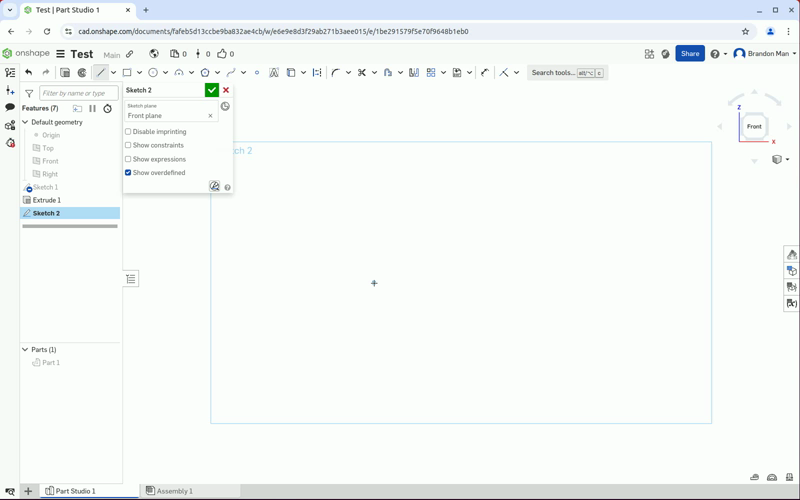
key_down(shift)
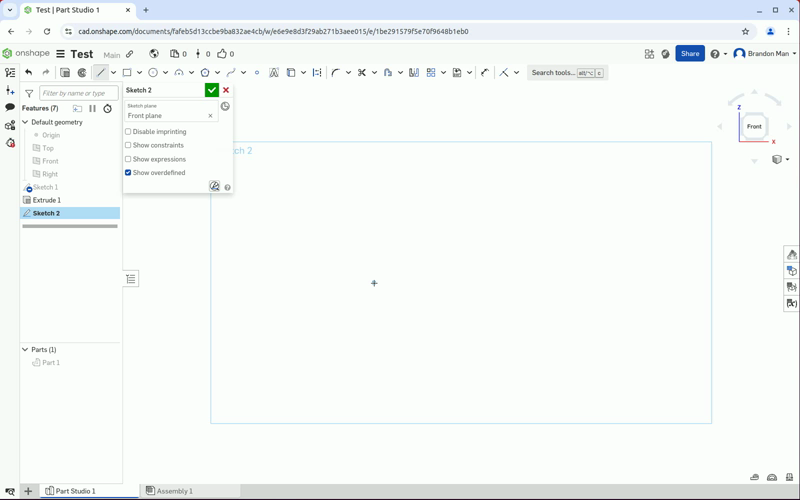
mouse_move(404, 282)
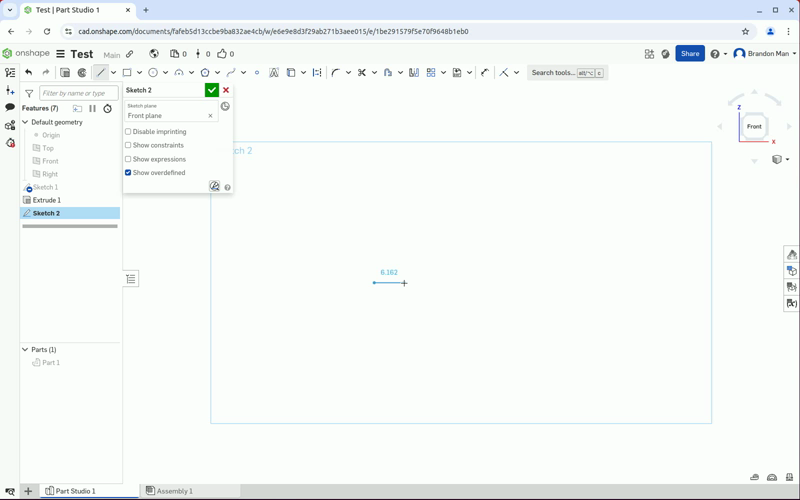
mouse_move(374, 267)
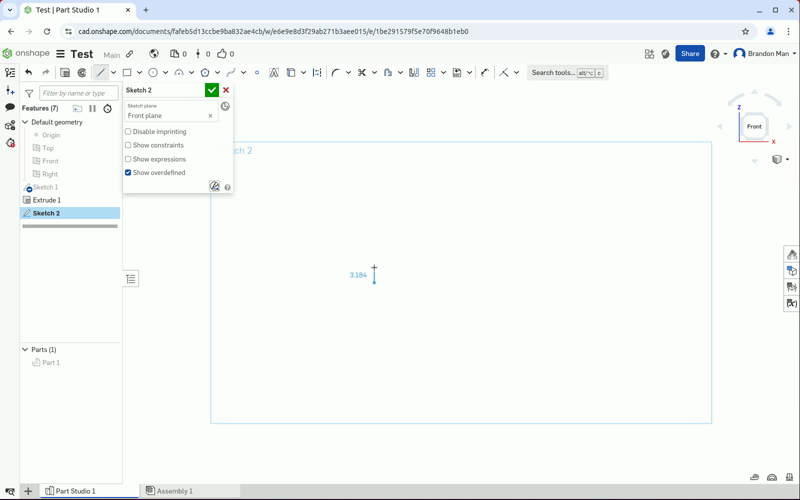
click(374, 267)
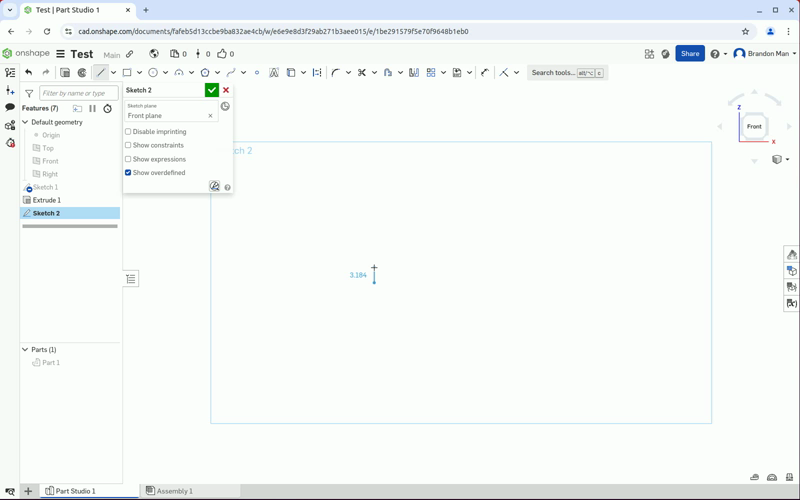
key_up(shift)
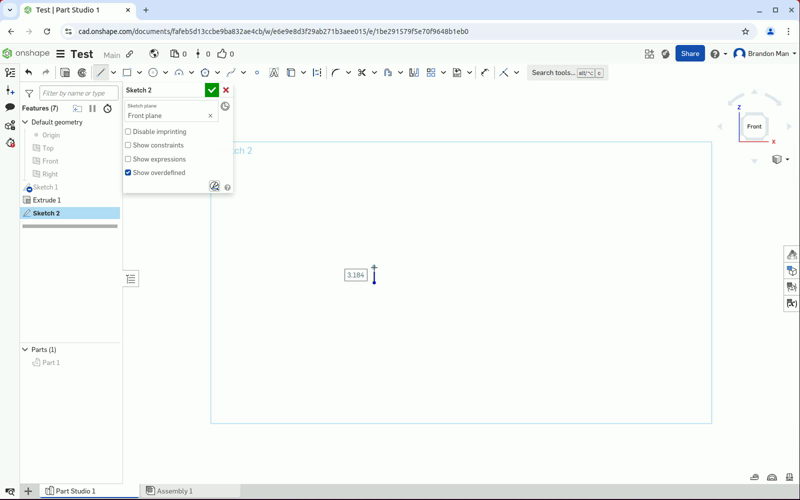
key(esc)
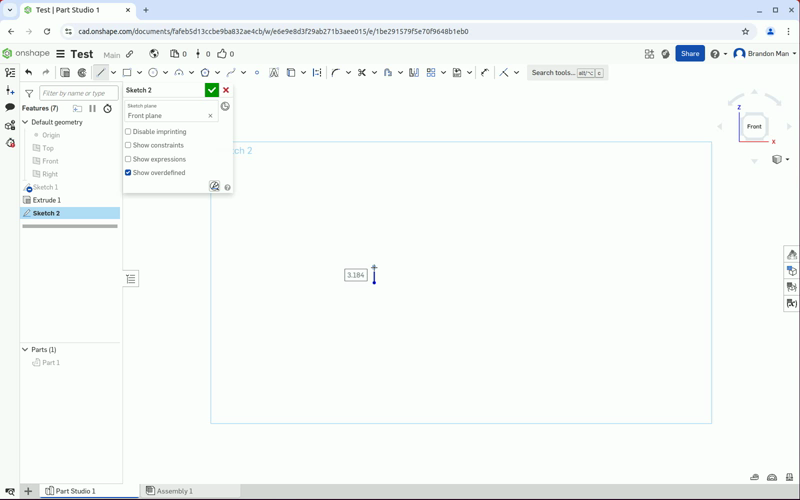
key(a)
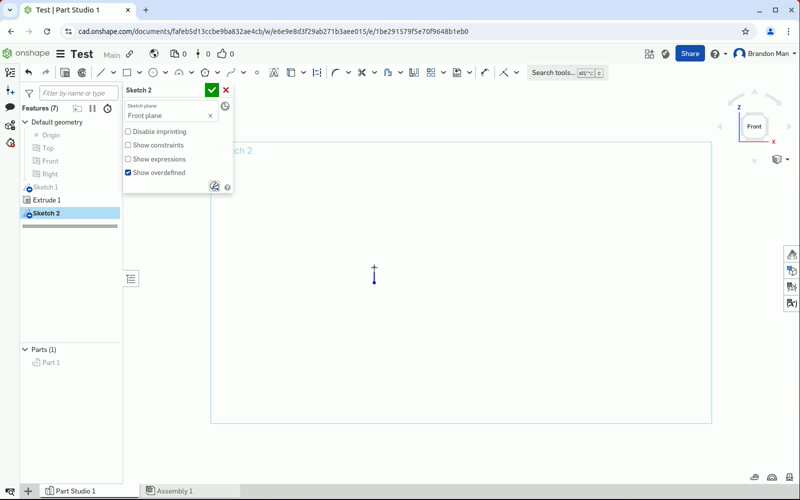
mouse_move(374, 267)
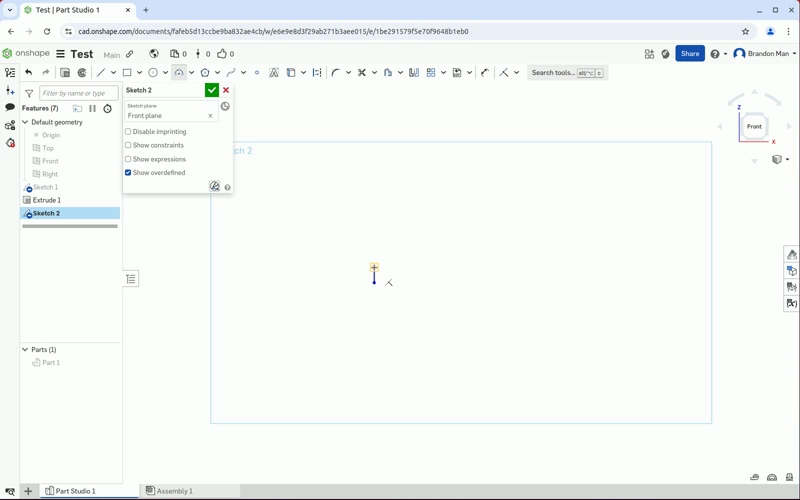
click(374, 267)
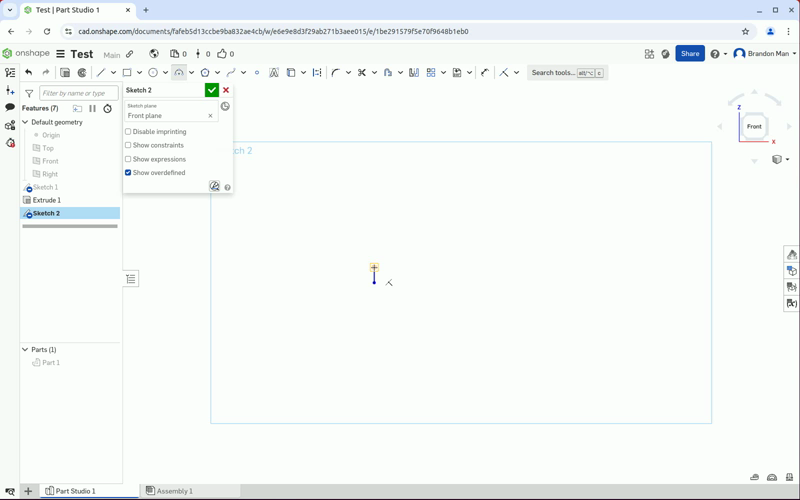
key_down(shift)
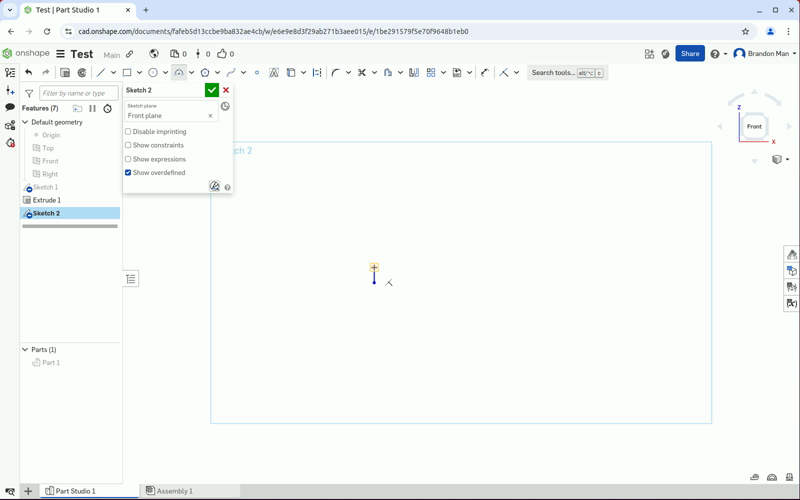
mouse_move(374, 245)
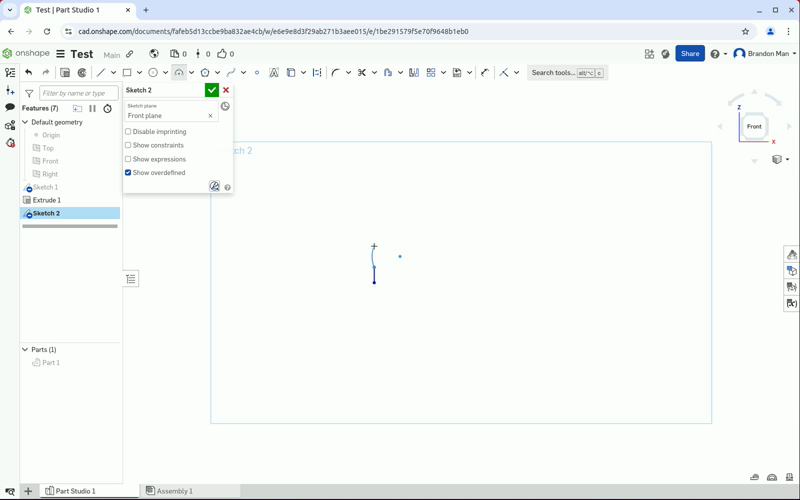
click(374, 245)
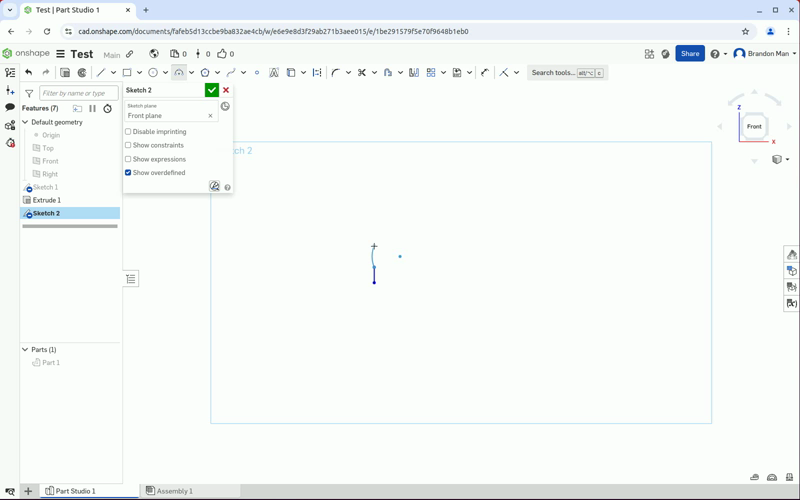
mouse_move(363, 256)
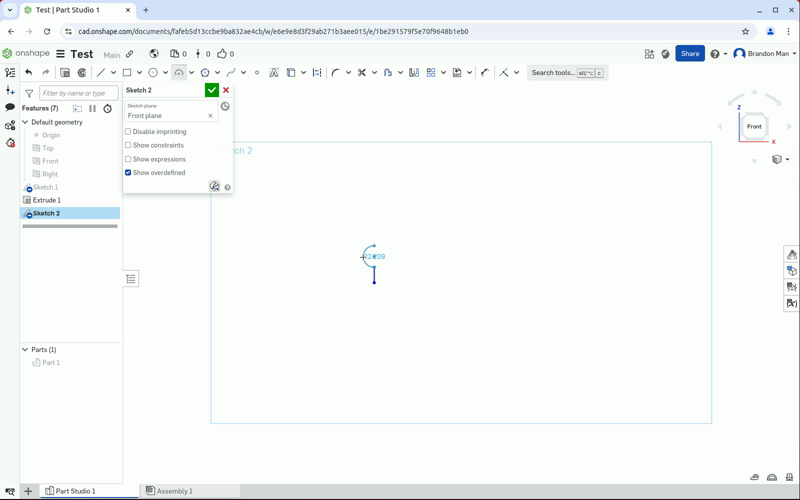
click(363, 256)
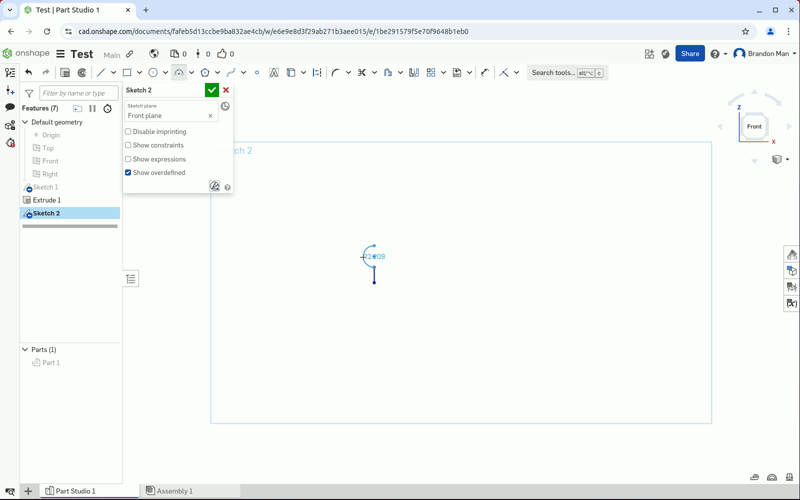
key_up(shift)
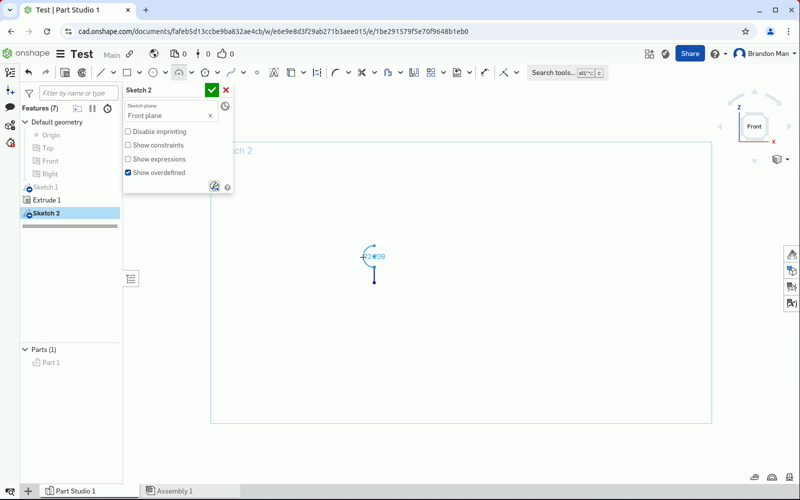
key(esc)
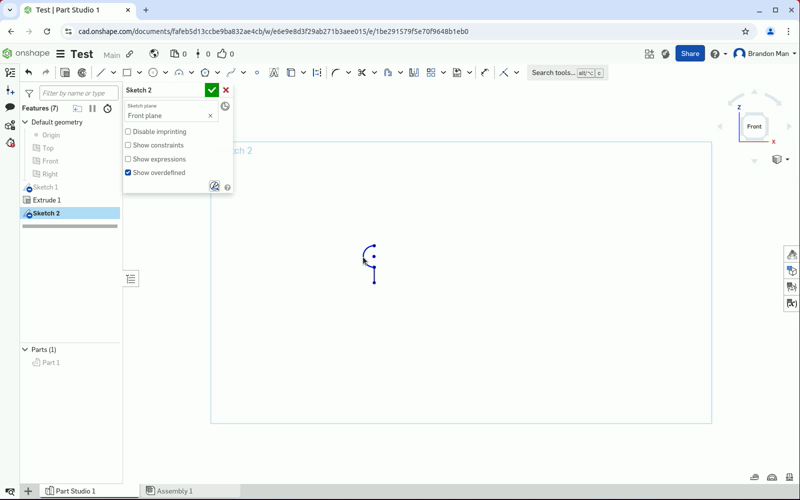
key(l)
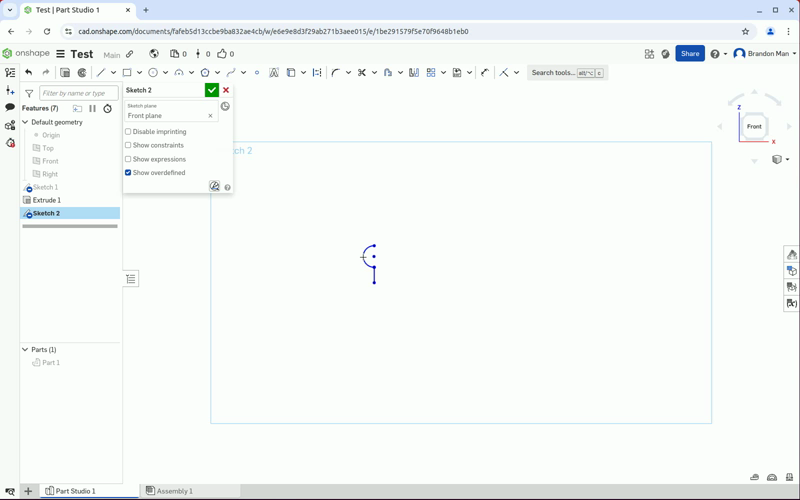
mouse_move(374, 245)
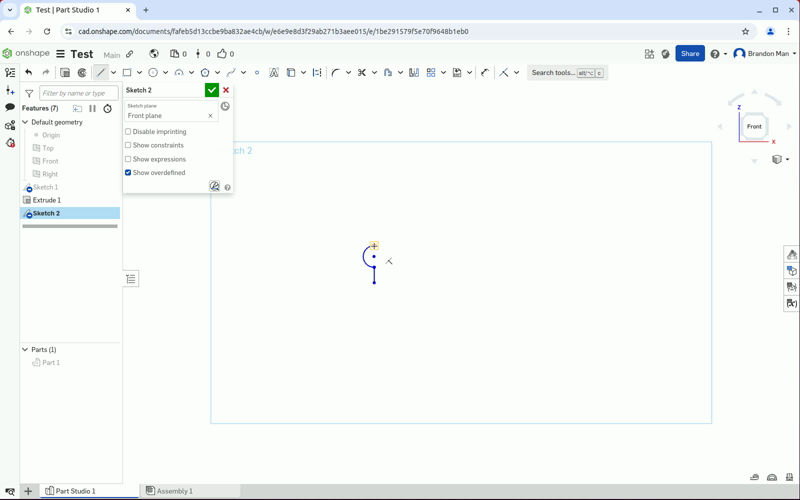
click(374, 245)
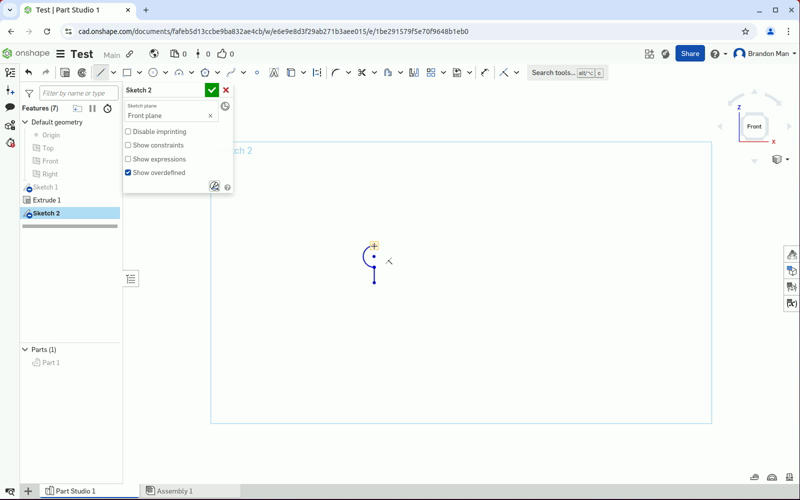
key_down(shift)
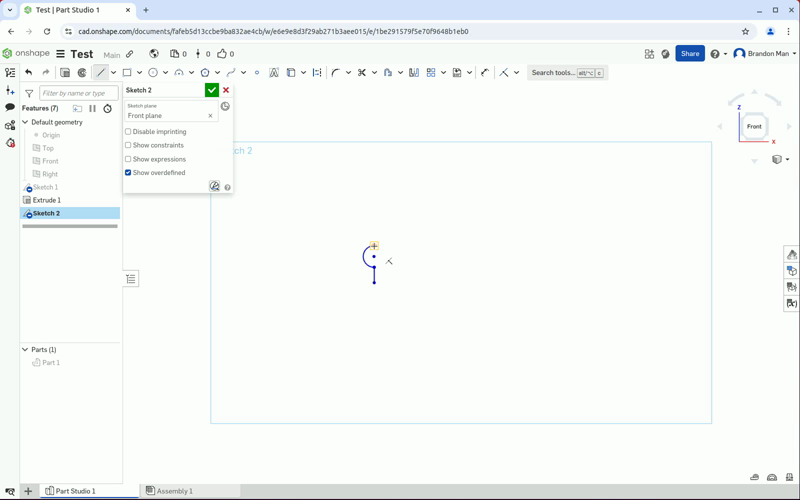
mouse_move(404, 245)
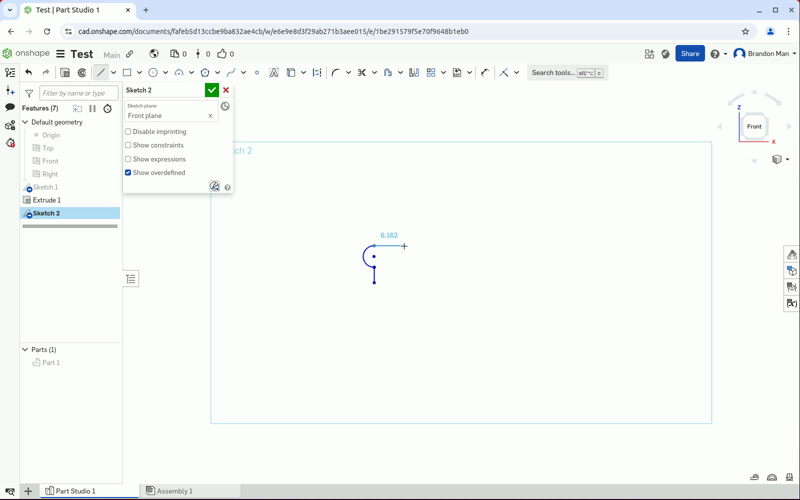
mouse_move(374, 229)
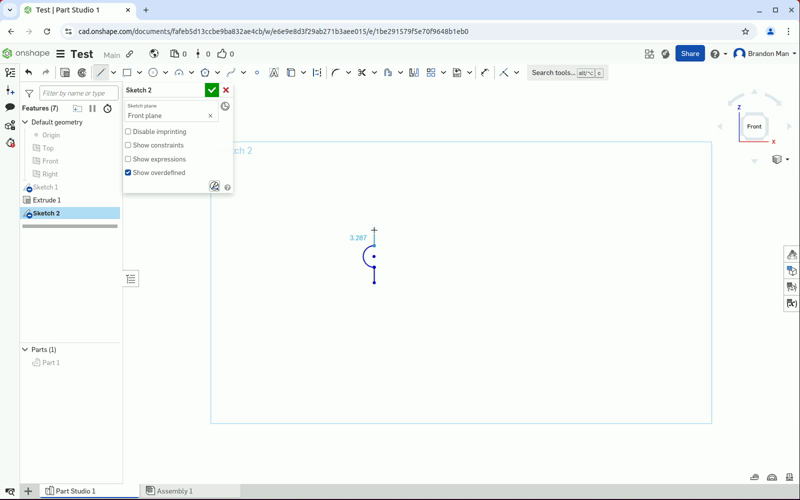
click(374, 229)
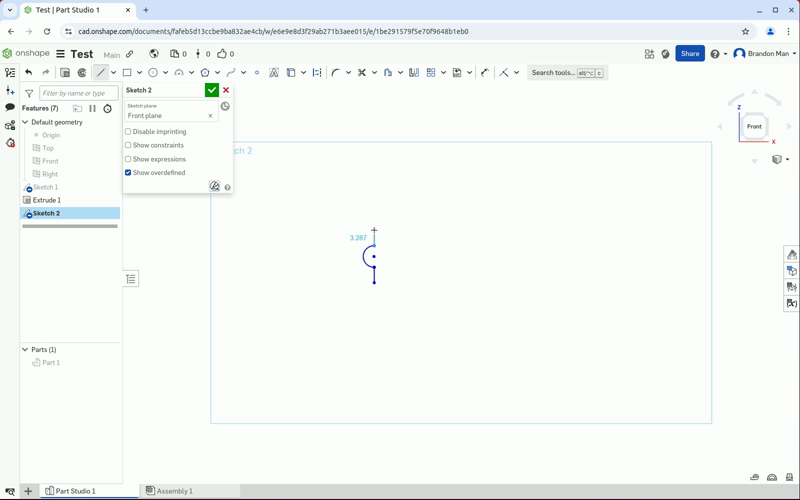
key_up(shift)
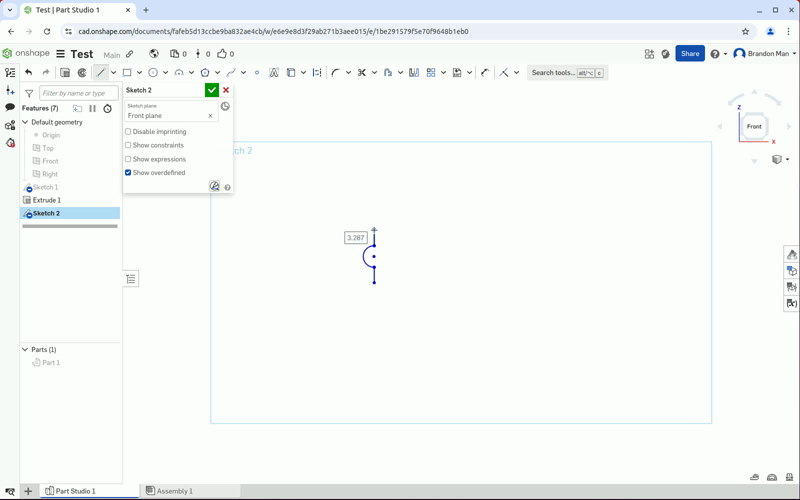
key(esc)
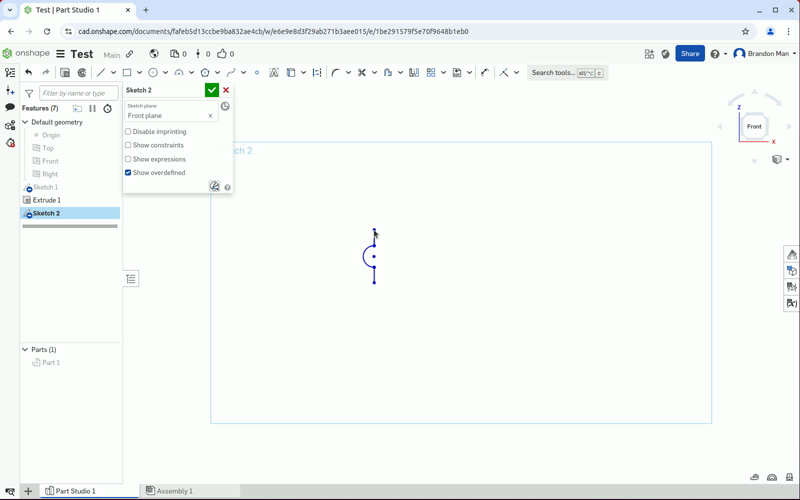
key(a)
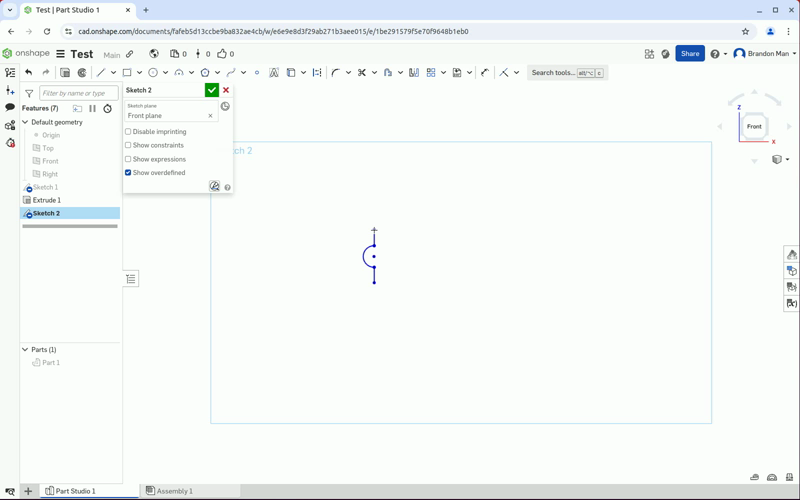
mouse_move(374, 229)
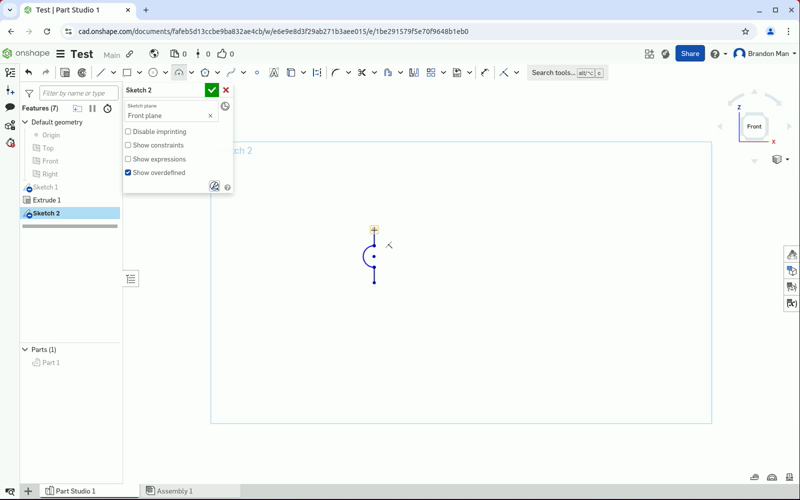
click(374, 229)
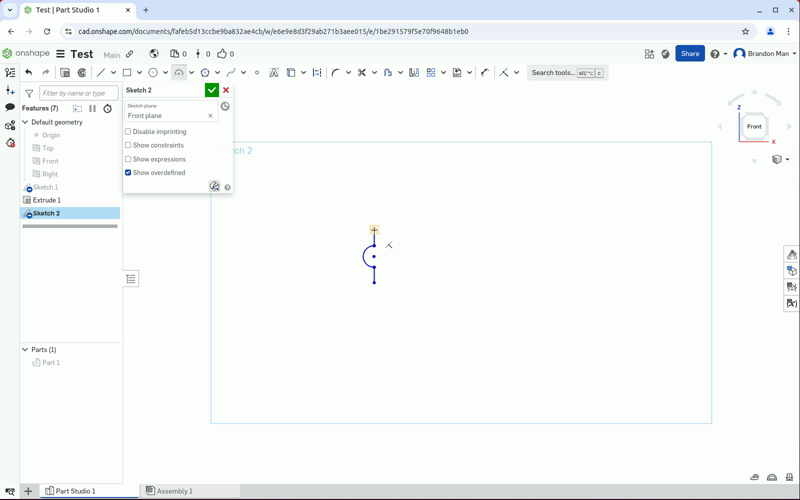
mouse_move(374, 282)
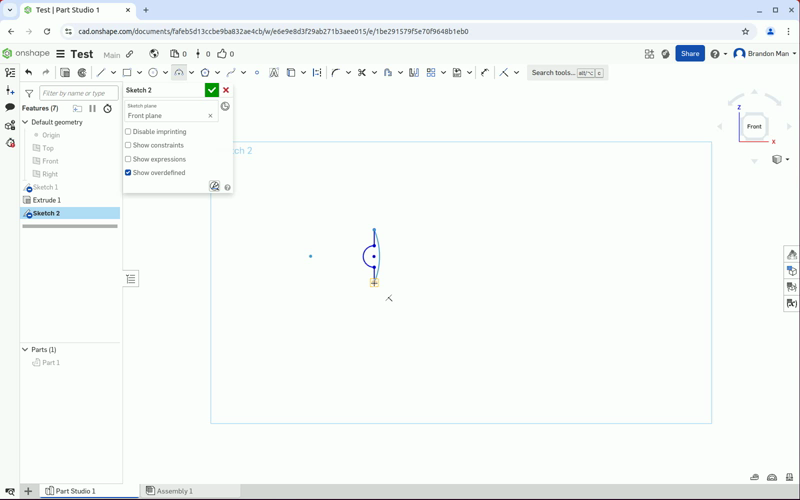
click(374, 282)
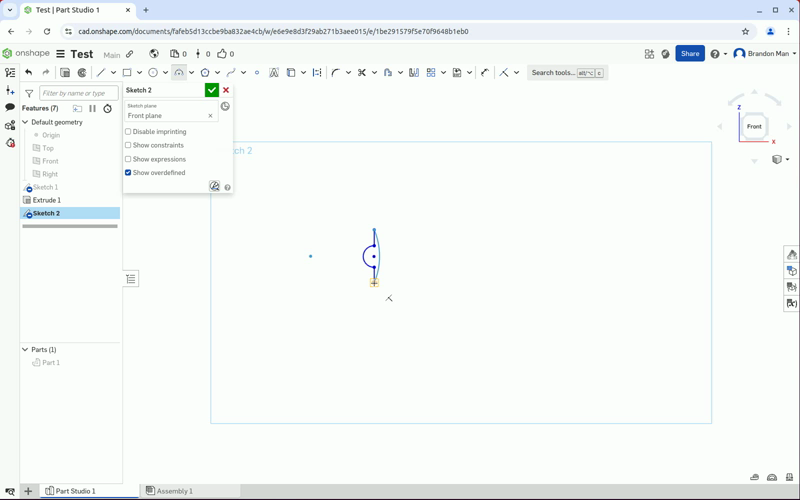
key_down(shift)
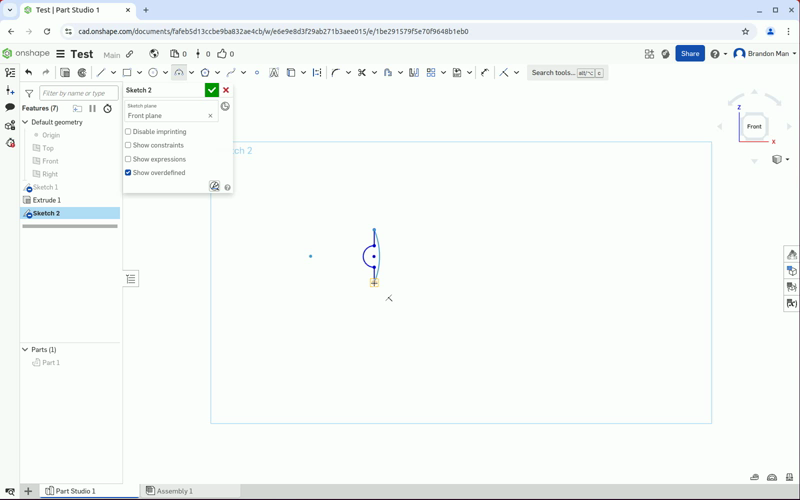
mouse_move(347, 256)
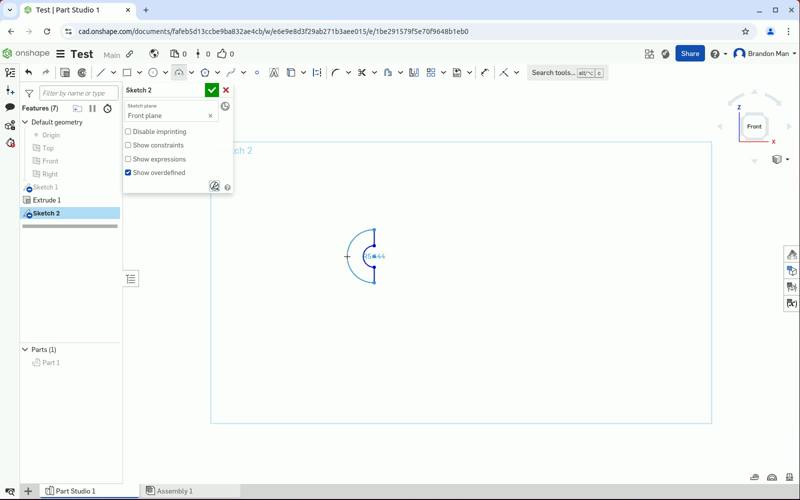
click(347, 256)
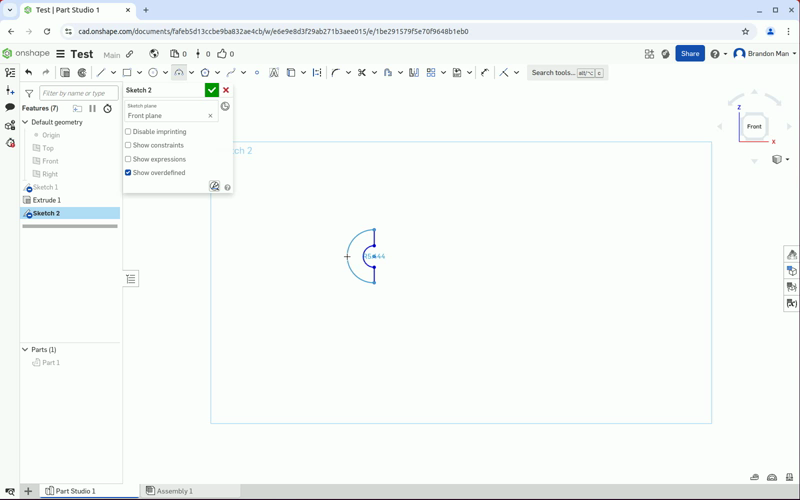
key_up(shift)
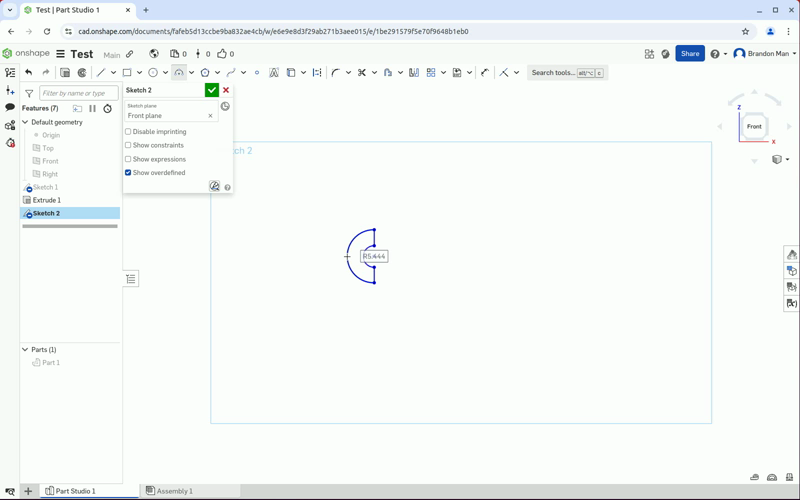
key(esc)
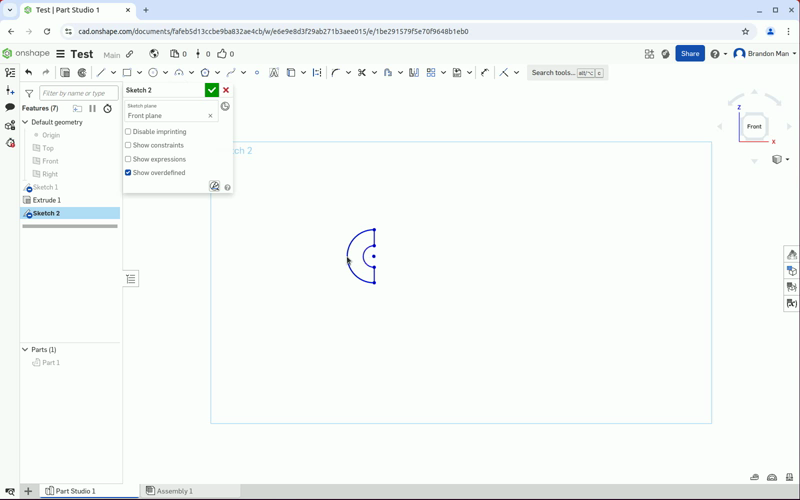
mouse_move(357, 249)
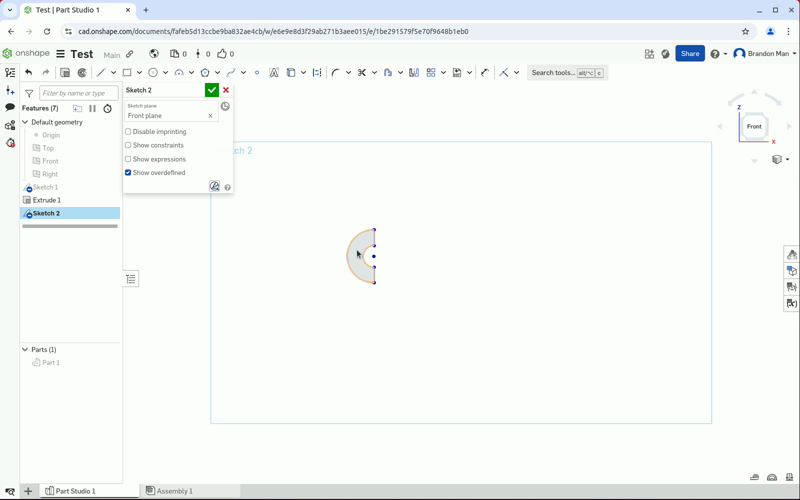
scroll(6)
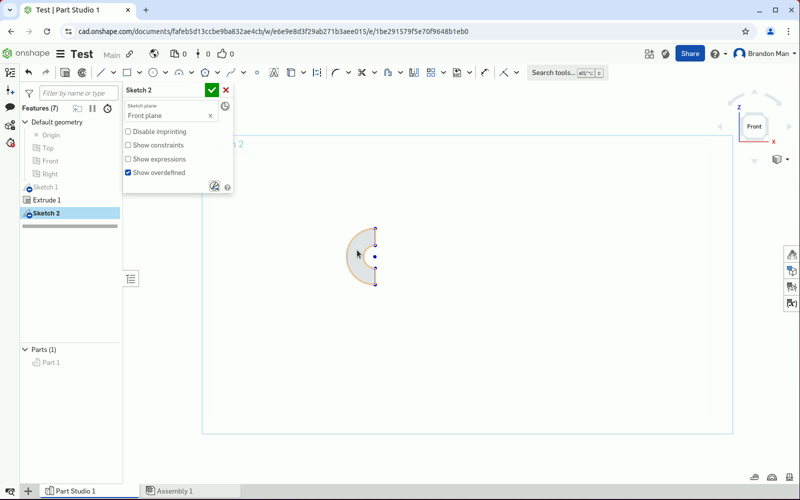
scroll(6)
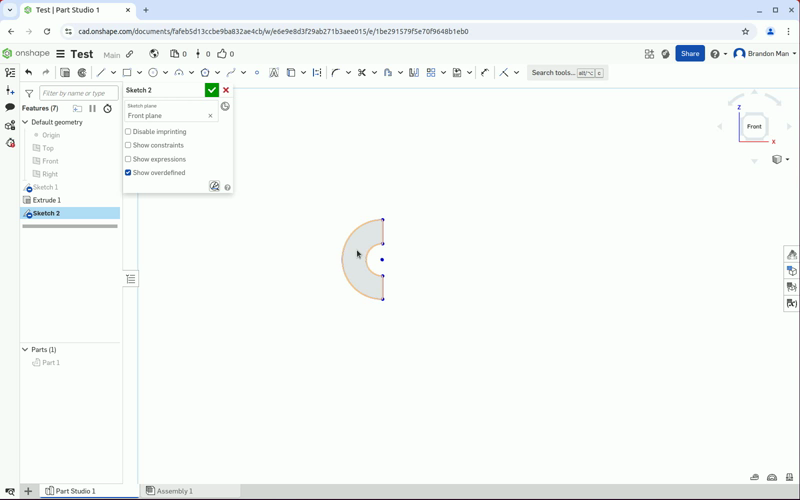
scroll(6)
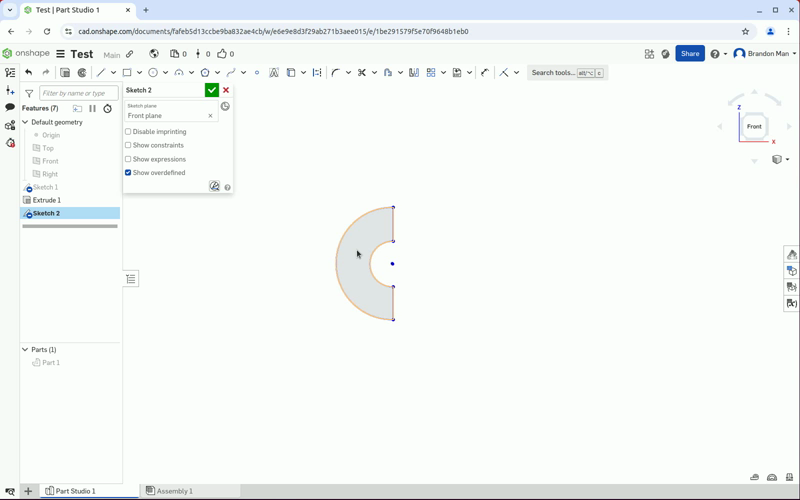
scroll(6)
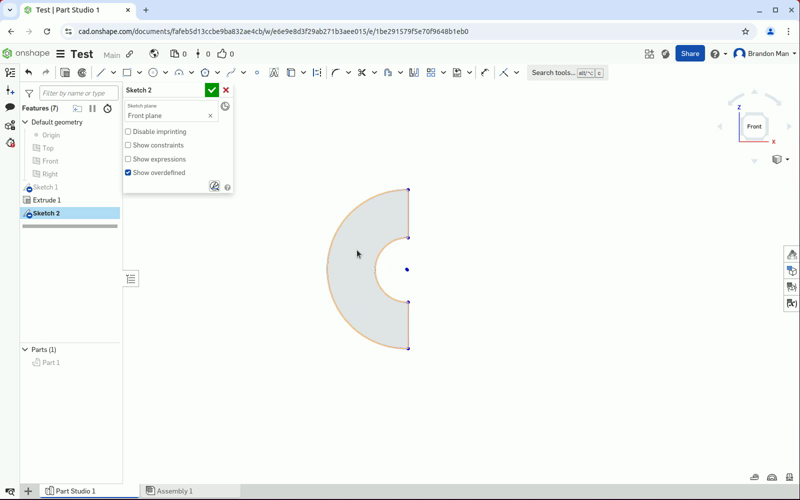
scroll(6)
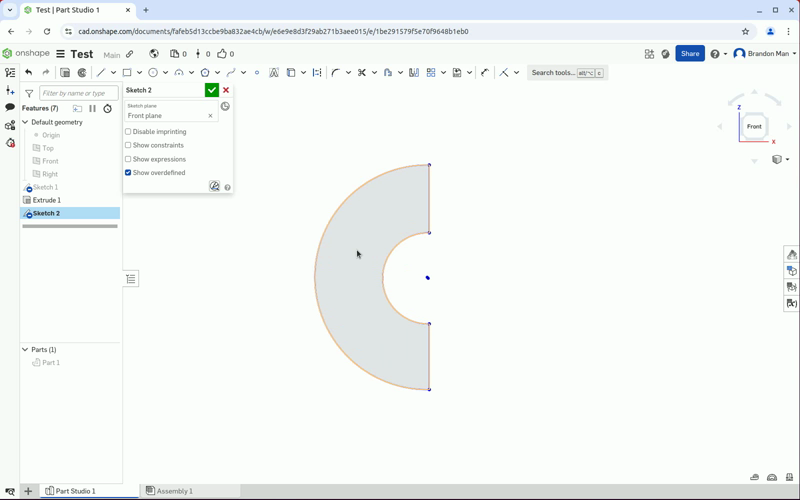
scroll(6)
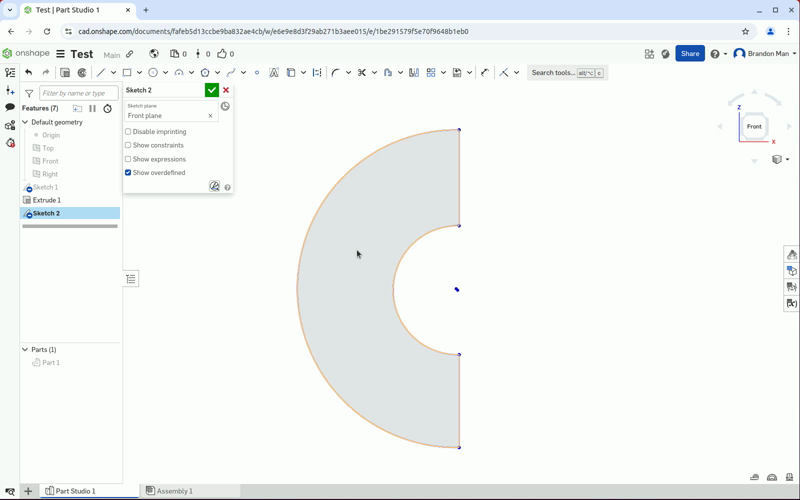
scroll(6)
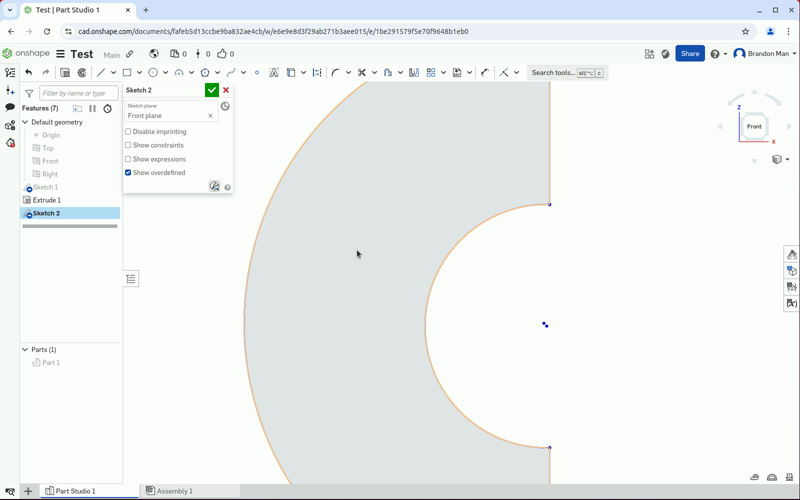
click(357, 249)
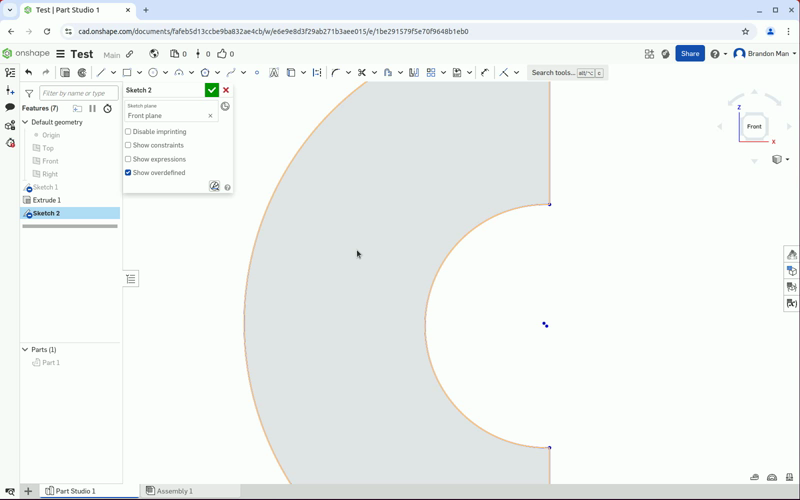
scroll(-6)
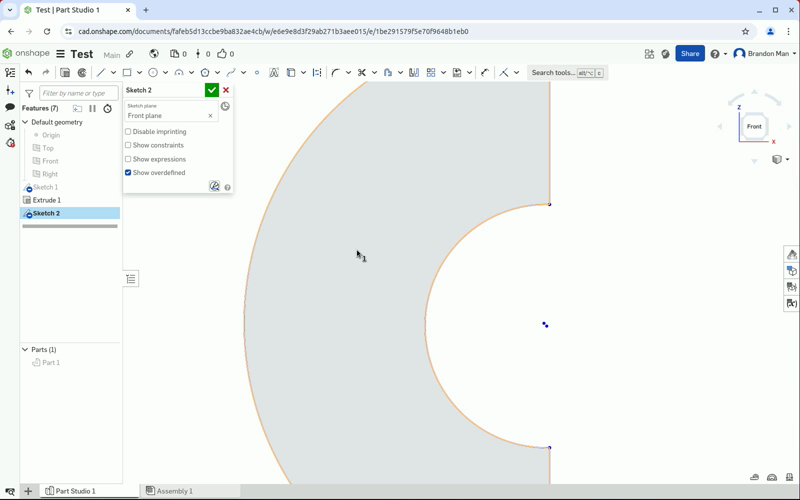
scroll(-6)
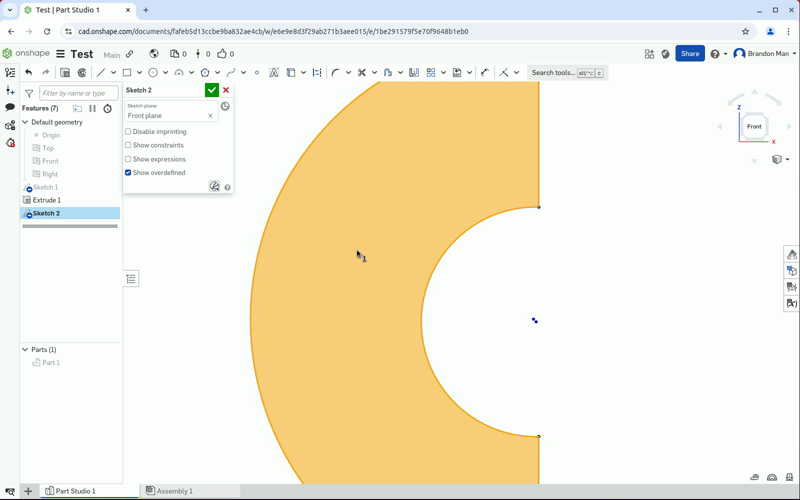
scroll(-6)
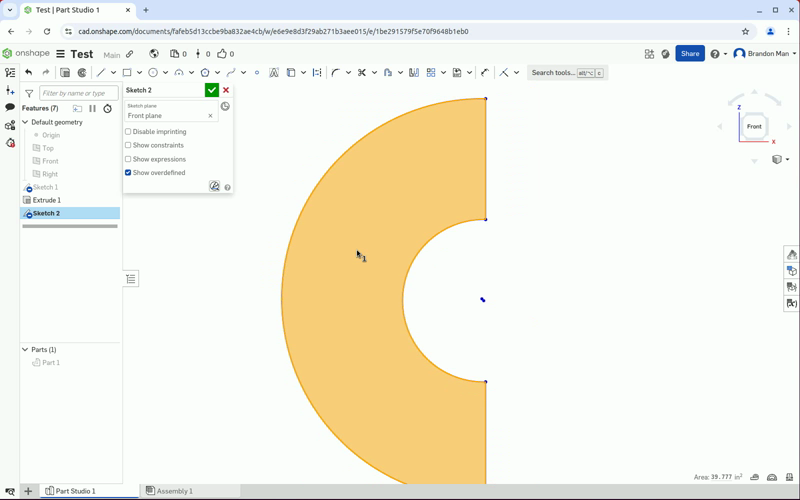
scroll(-6)
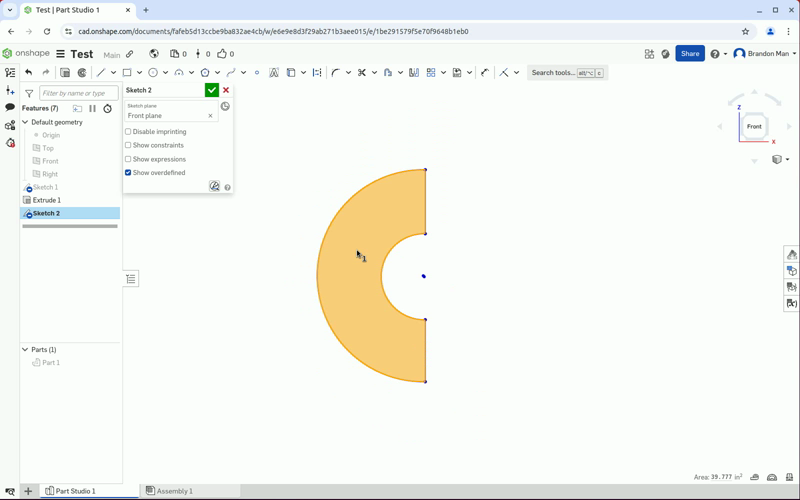
scroll(-6)
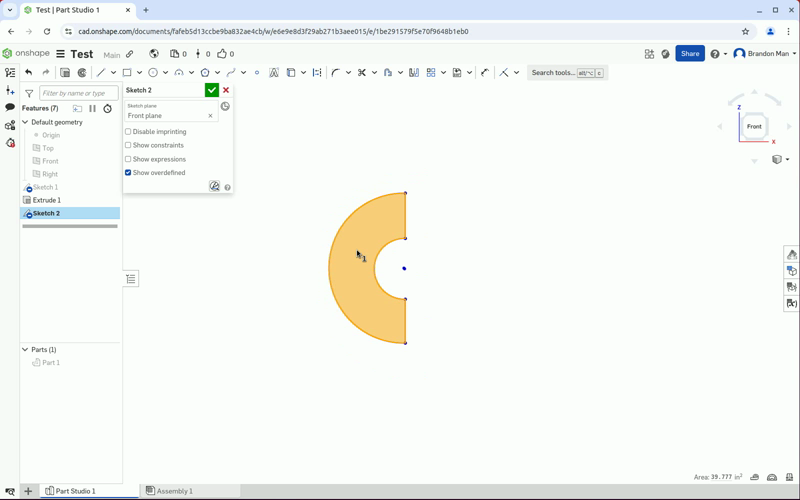
scroll(-6)
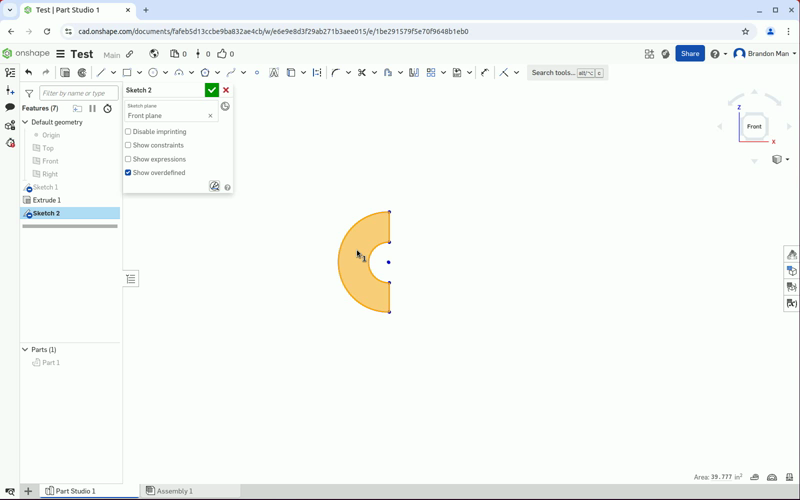
scroll(-6)
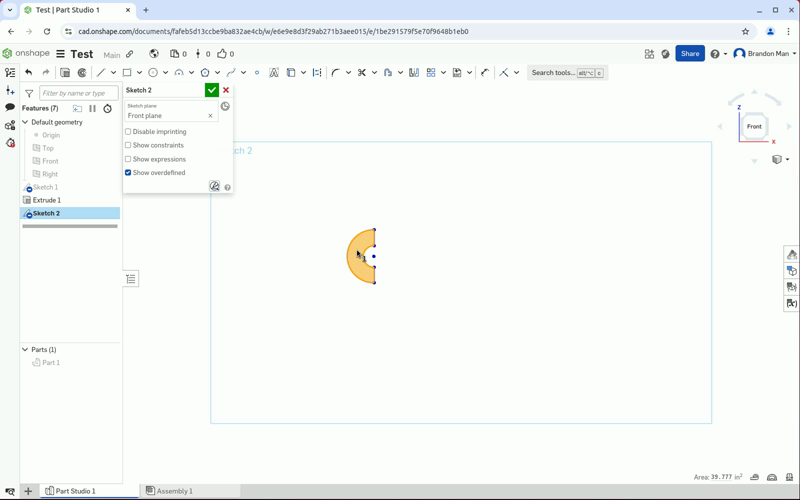
mouse_move(73, 352)
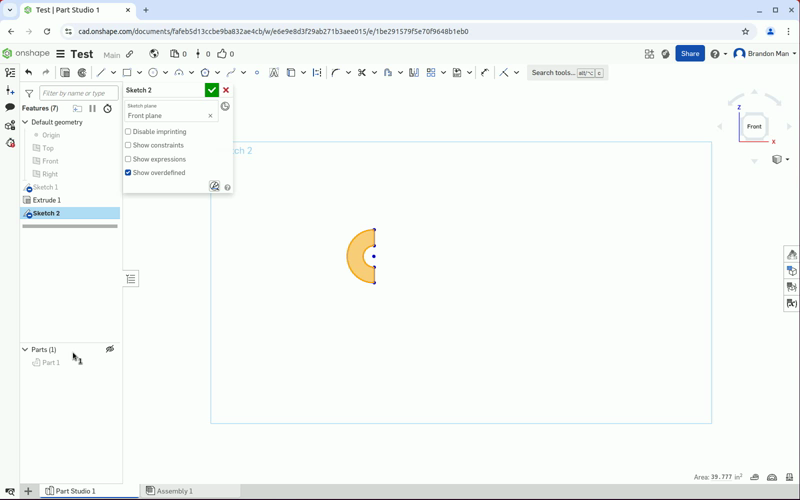
key(shift+y)
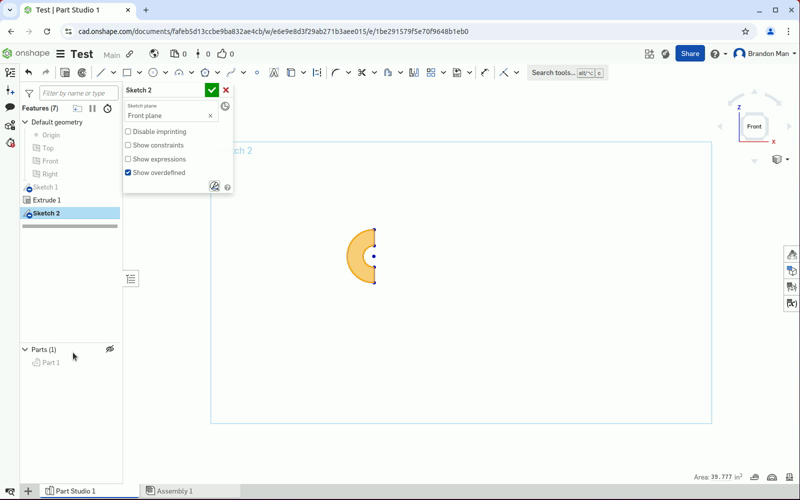
key(shift+e)
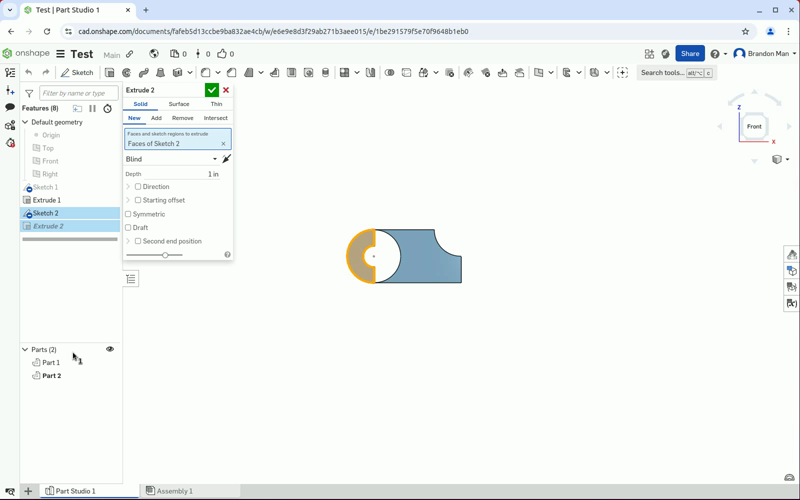
mouse_move(143, 106)
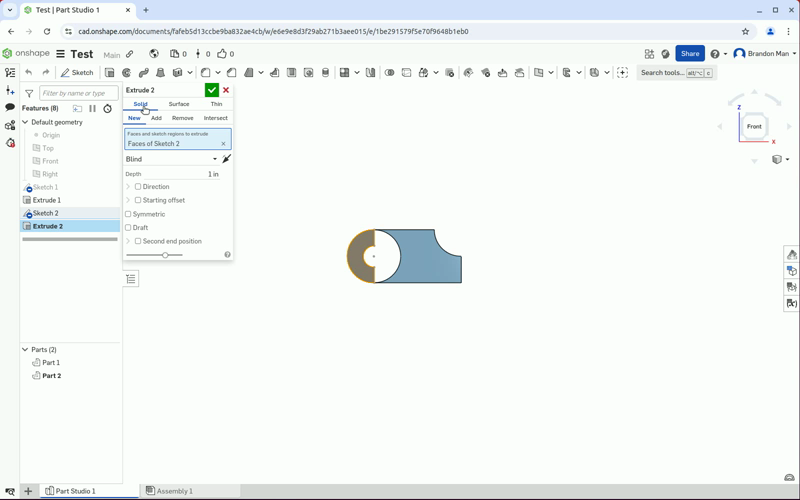
click(143, 106)
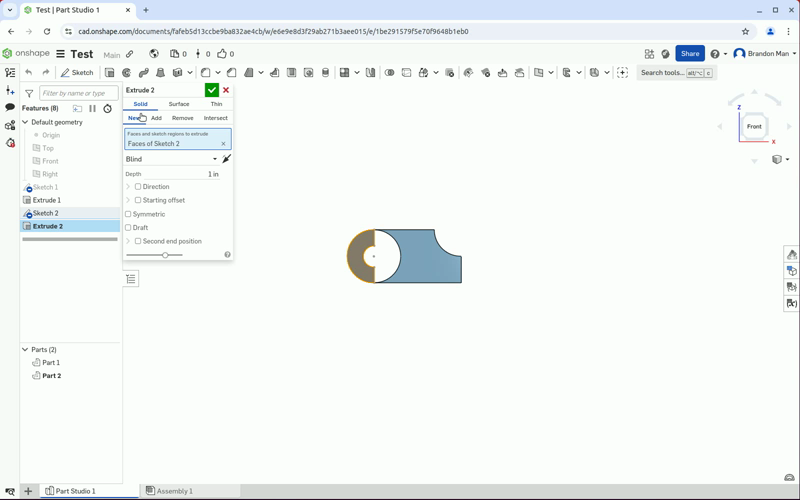
mouse_move(137, 120)
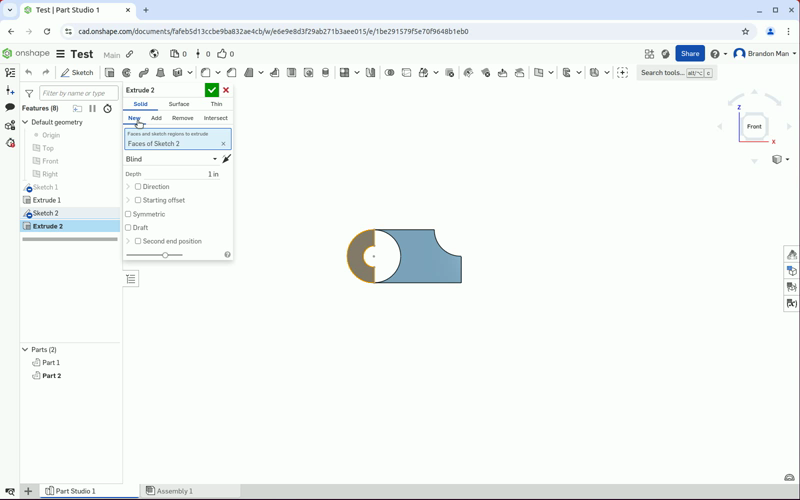
click(137, 120)
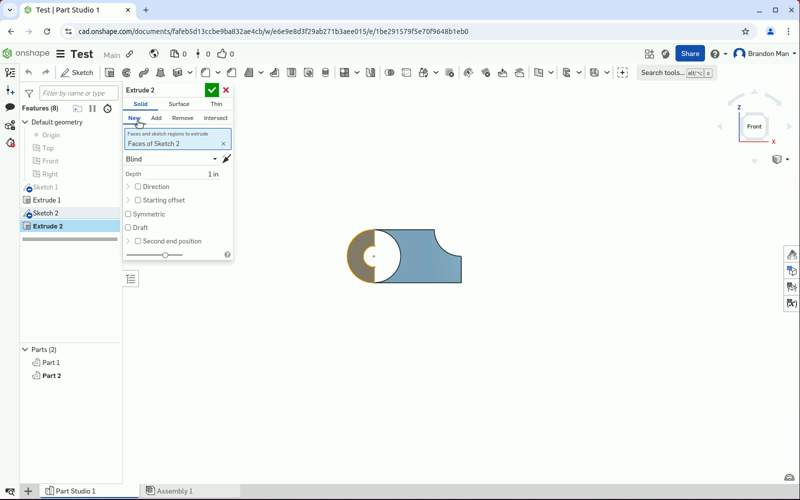
key(tab, 4)
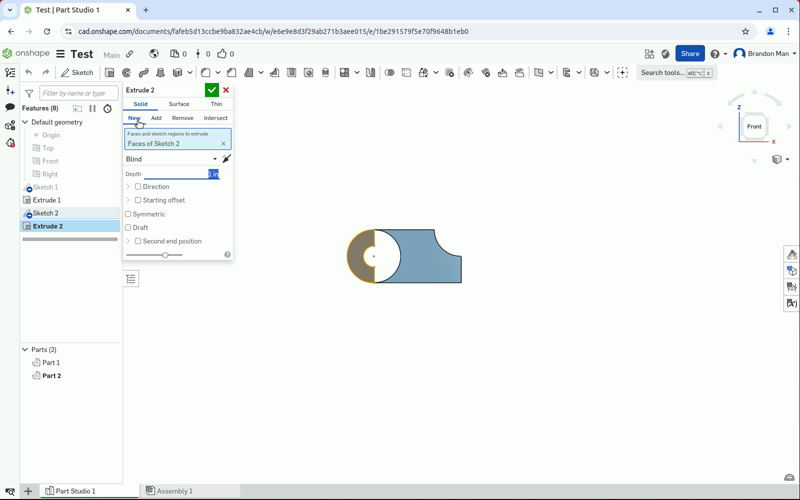
text(2.166)
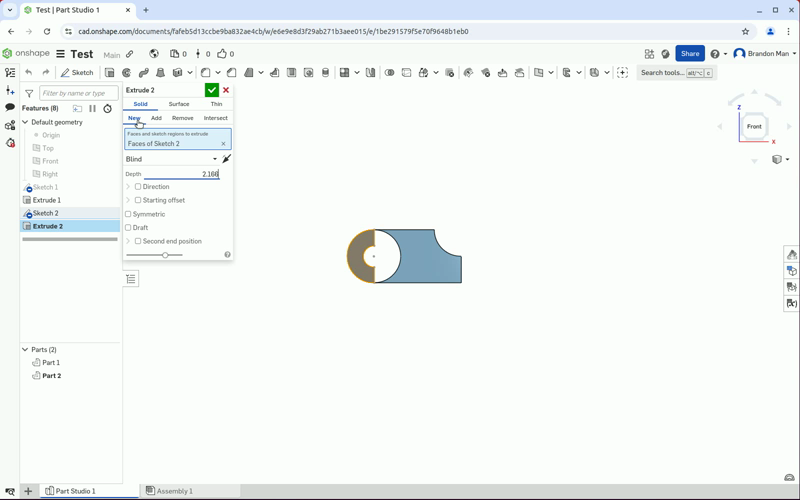
key(enter)
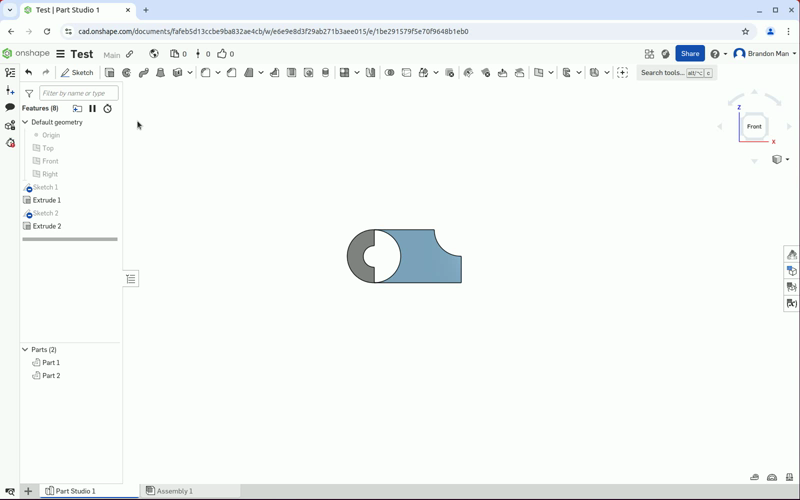
key(shift+h)
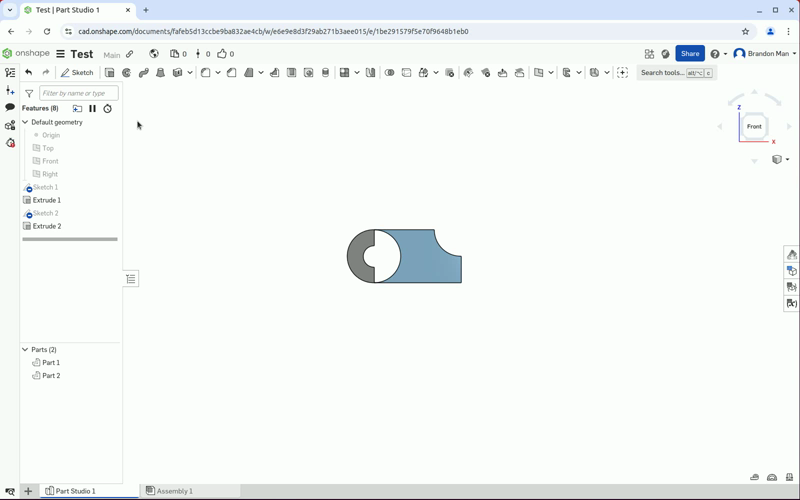
key(shift+h)
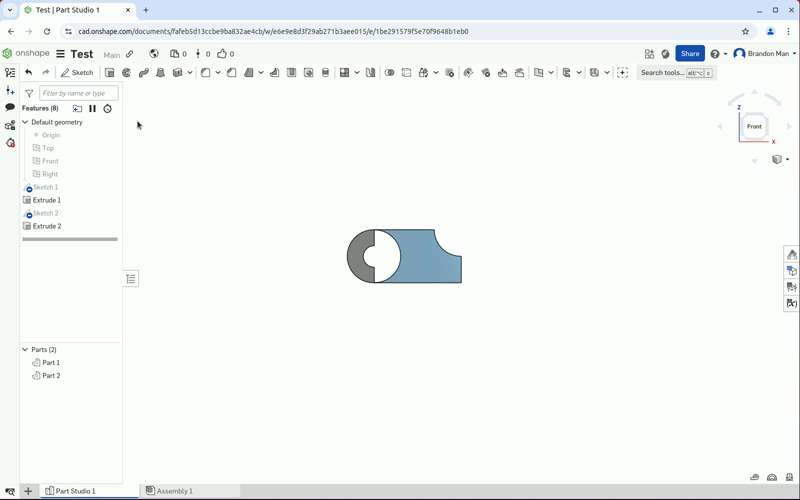
mouse_move(73, 189)
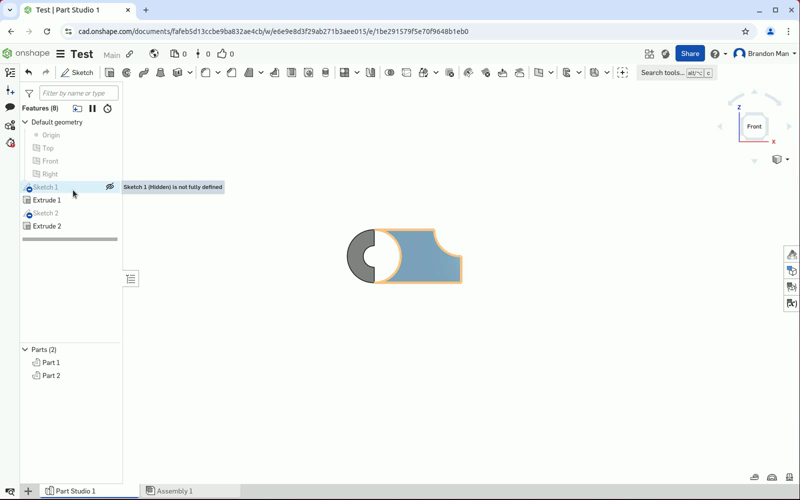
click(73, 189)
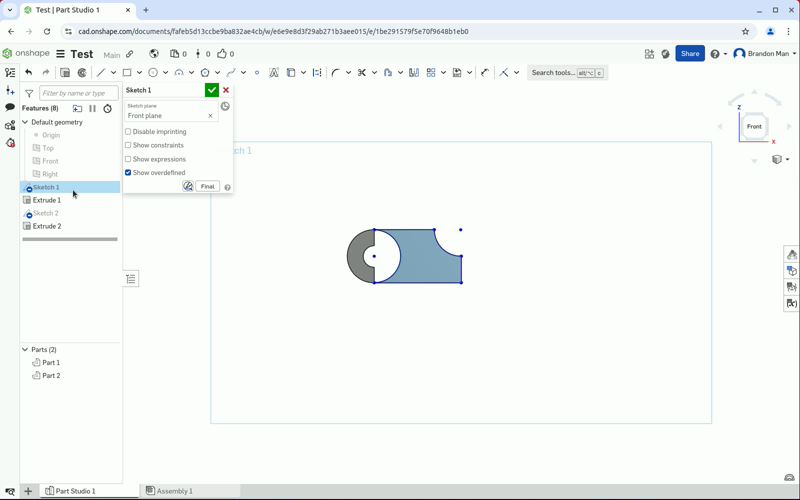
mouse_move(229, 92)
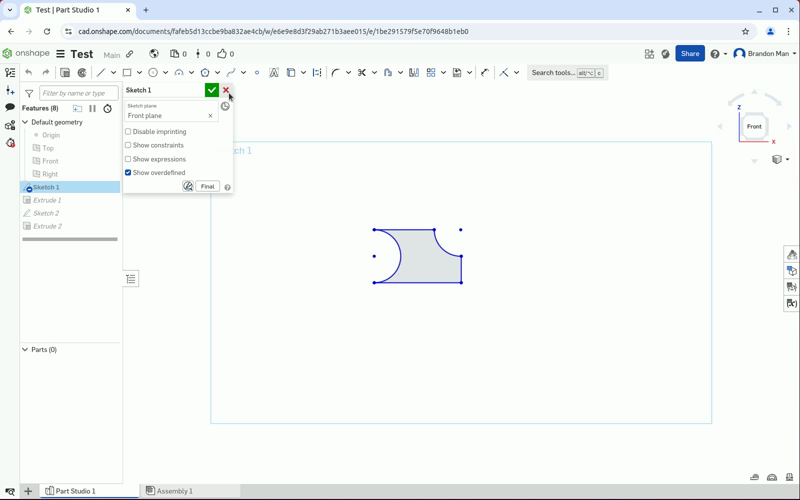
click(229, 92)
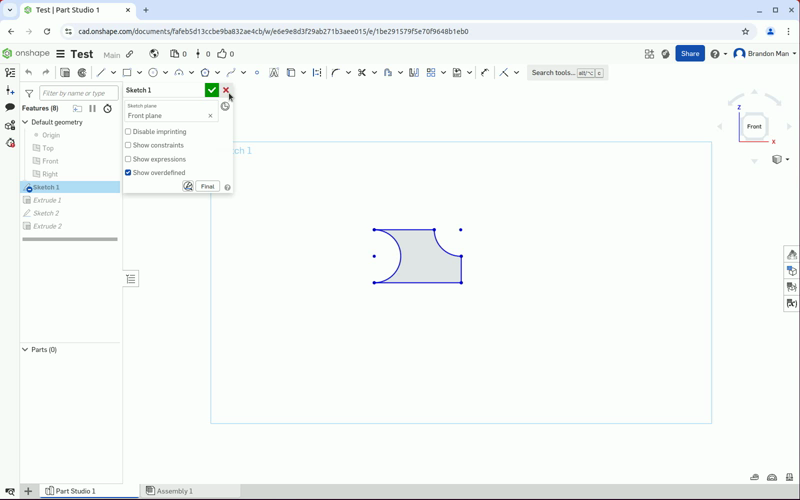
key(shift+s)
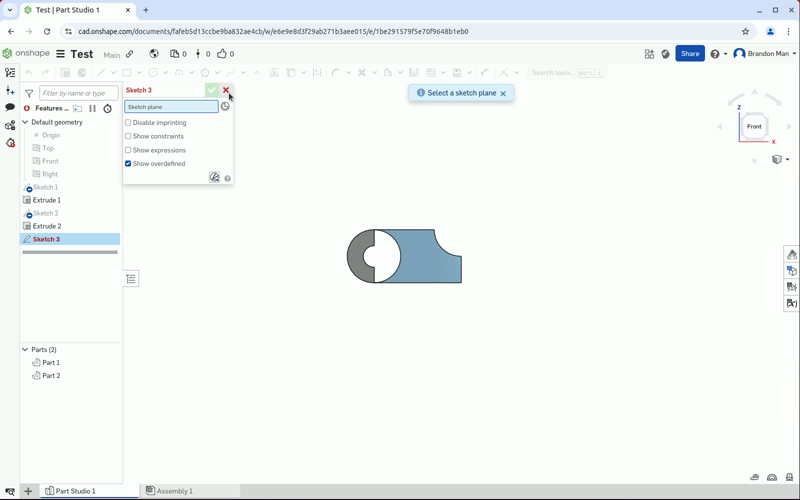
mouse_move(73, 163)
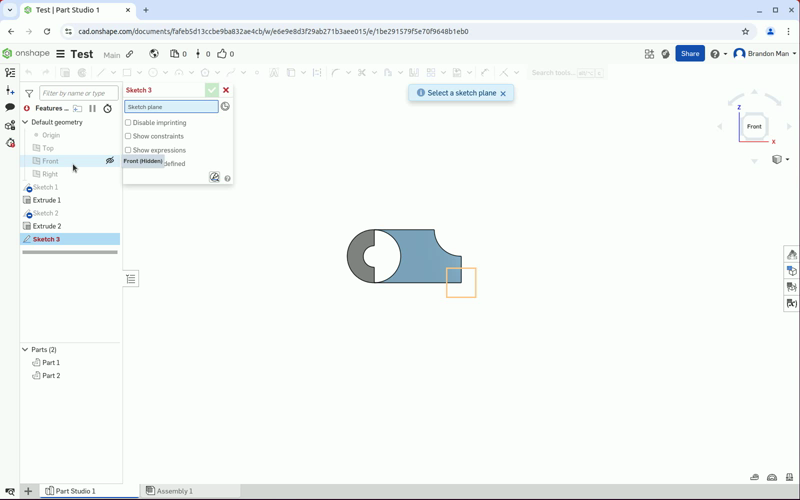
click(73, 163)
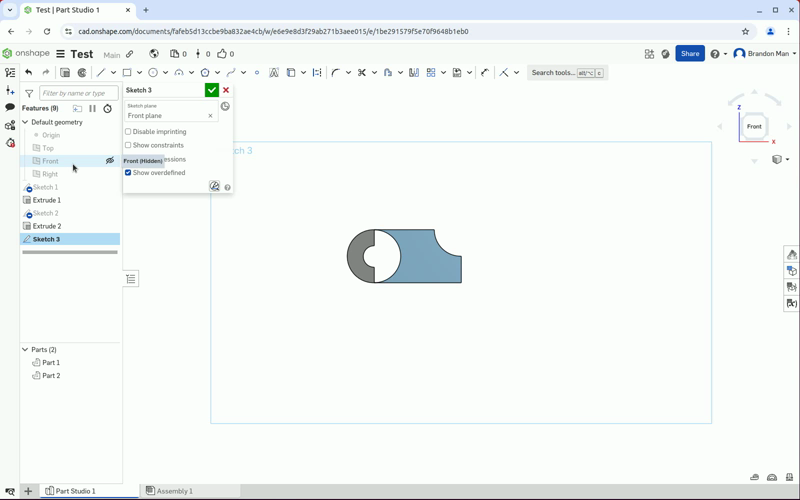
mouse_move(73, 352)
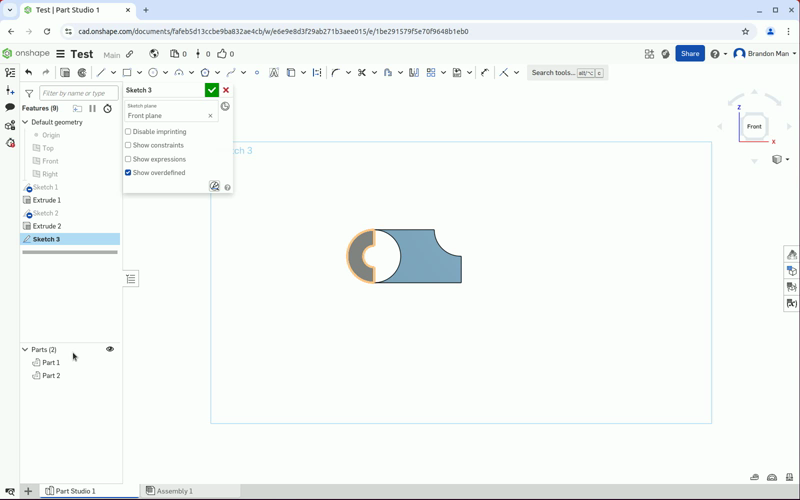
key(y)
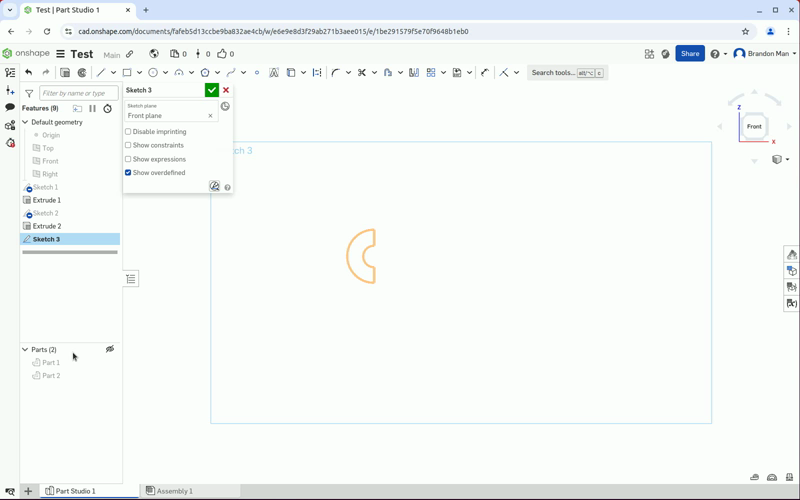
key(a)
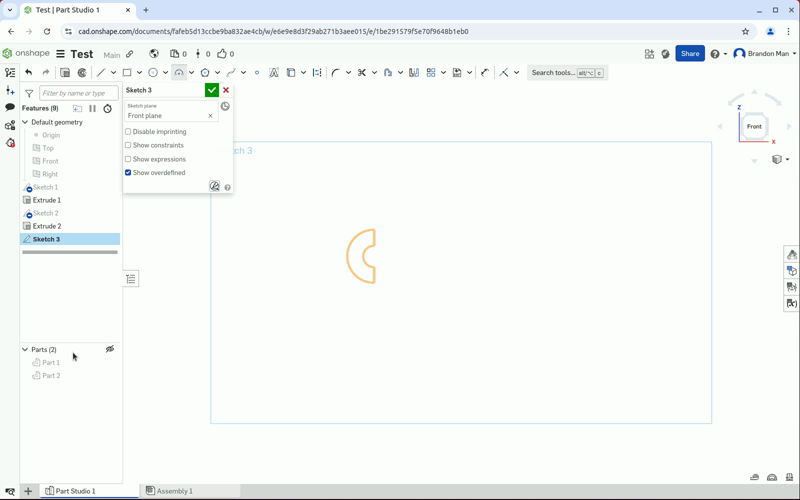
key_down(shift)
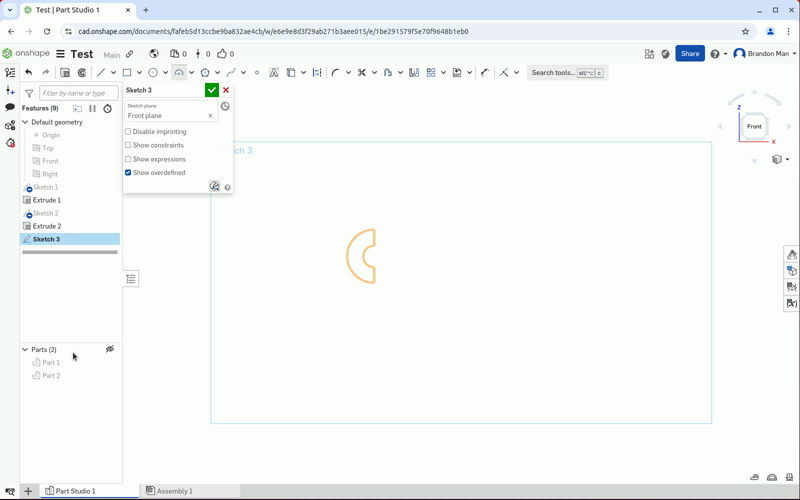
mouse_move(374, 282)
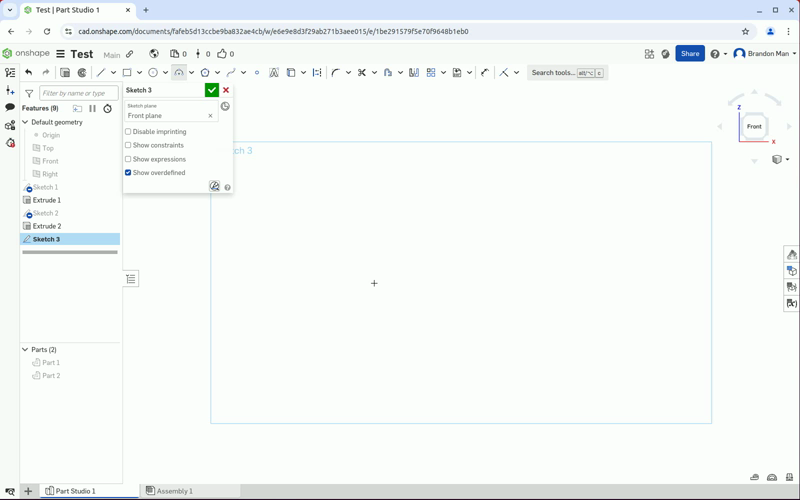
click(374, 282)
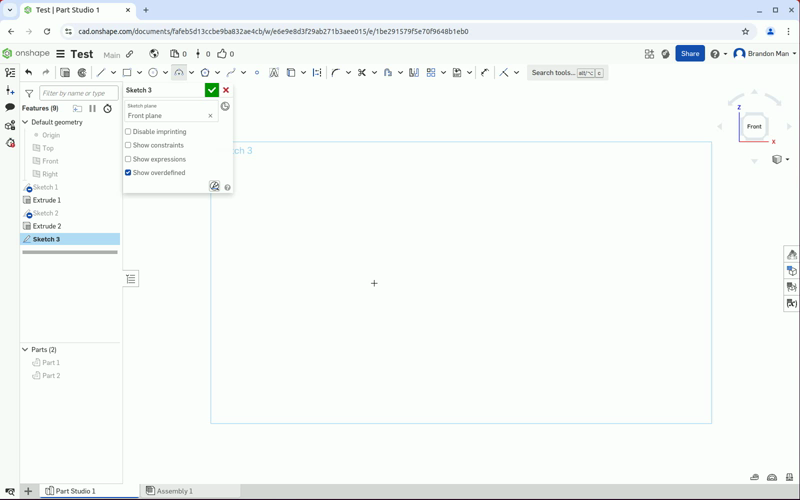
key_up(shift)
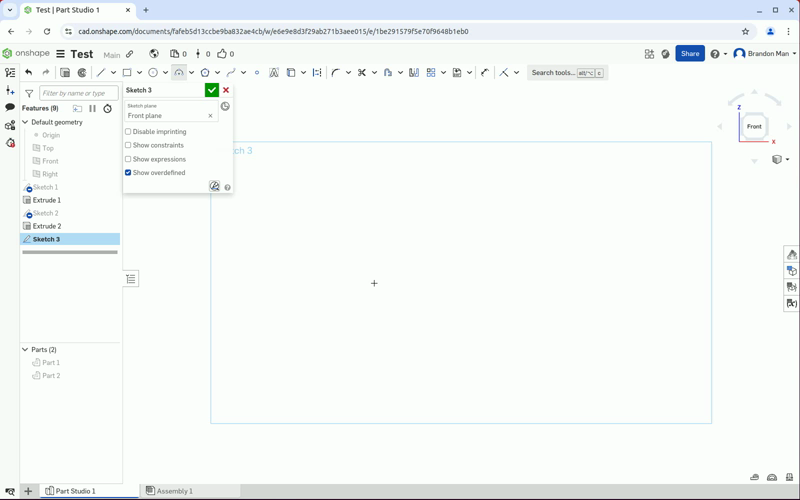
key_down(shift)
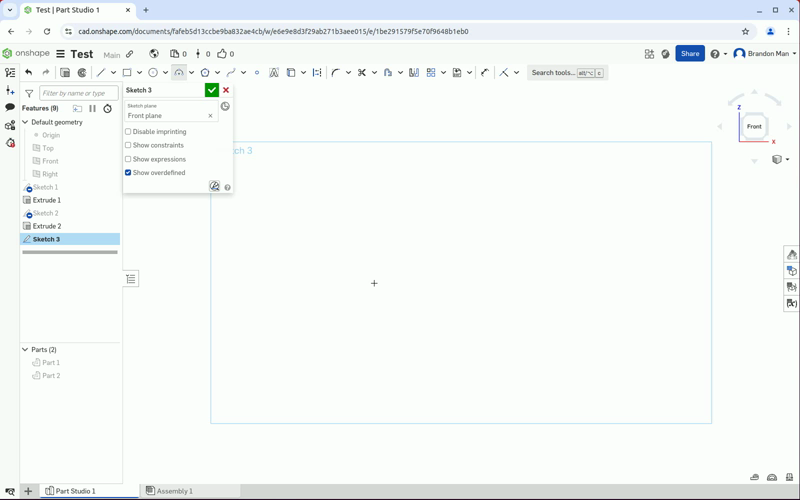
mouse_move(374, 229)
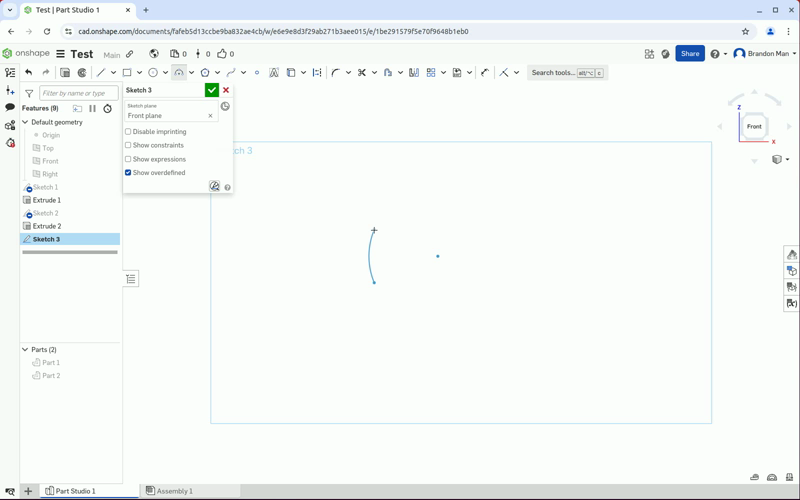
click(374, 229)
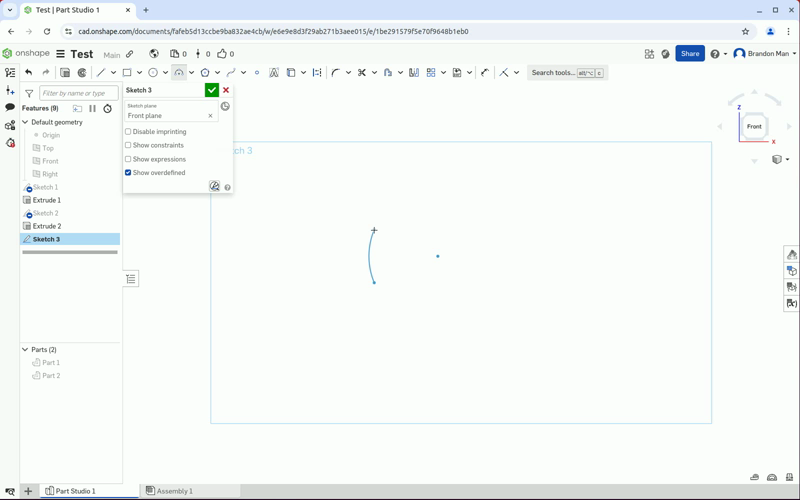
mouse_move(400, 256)
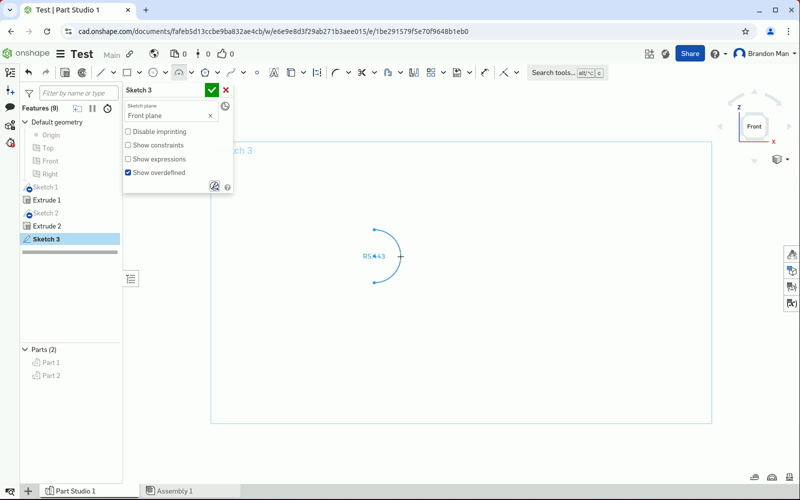
click(400, 256)
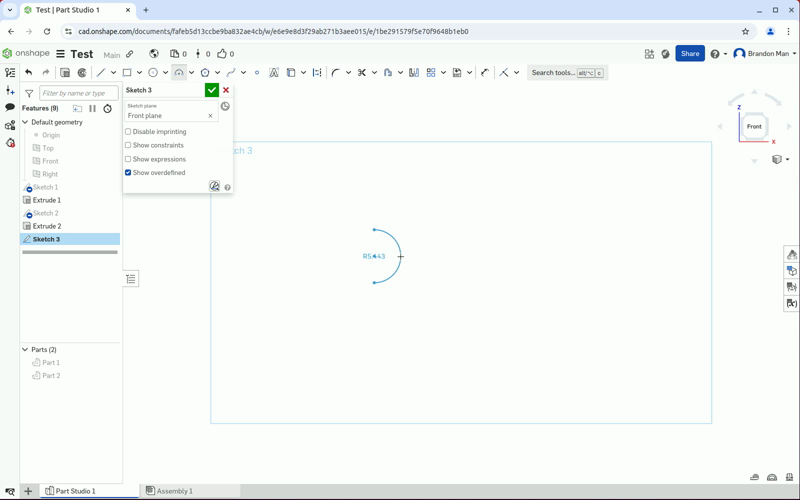
key_up(shift)
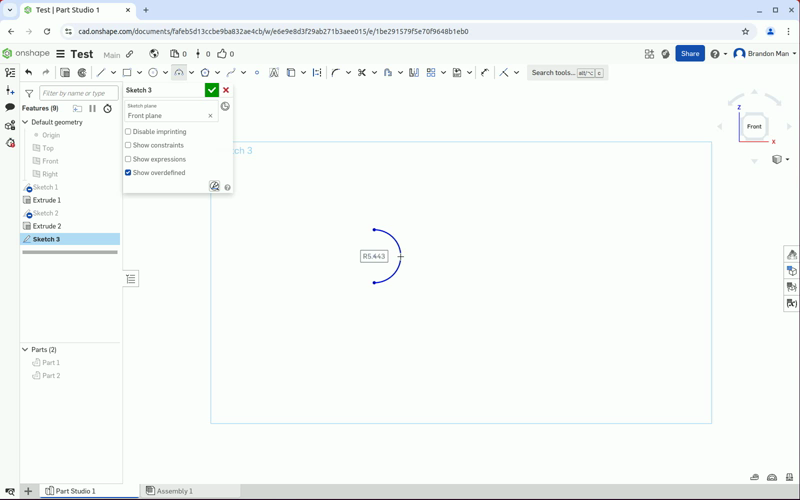
key(esc)
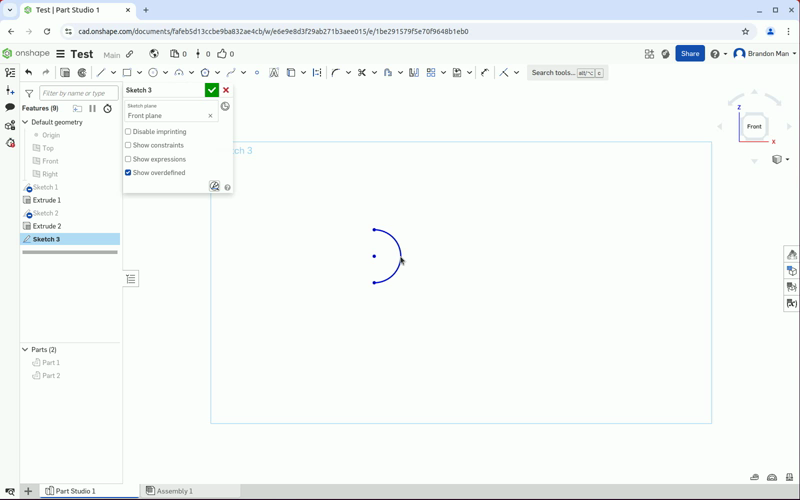
key(l)
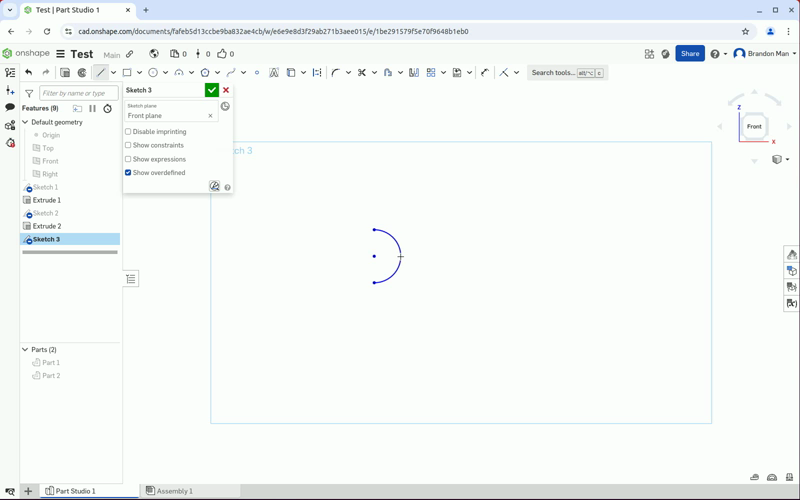
mouse_move(374, 229)
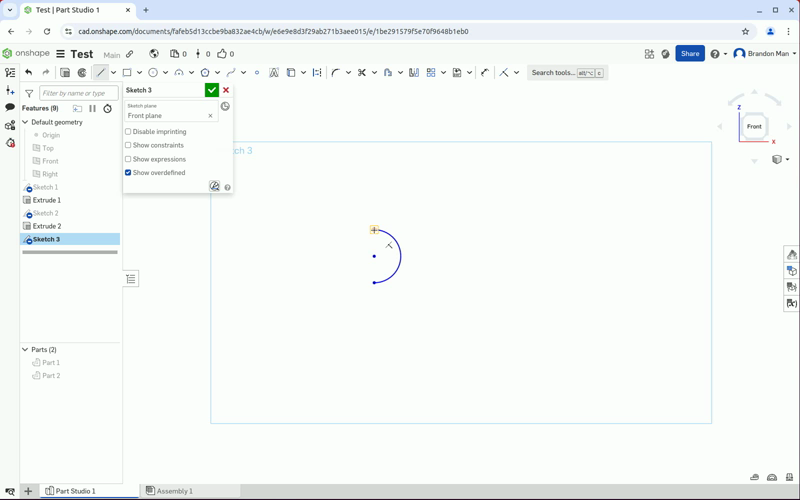
click(374, 229)
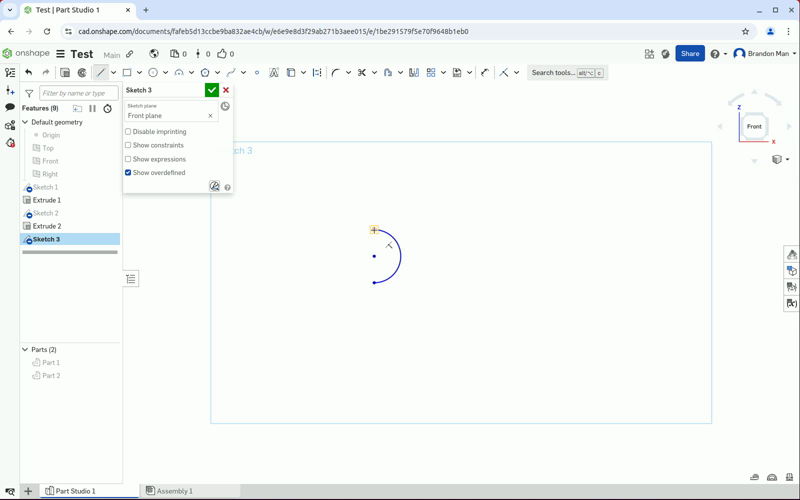
key_down(shift)
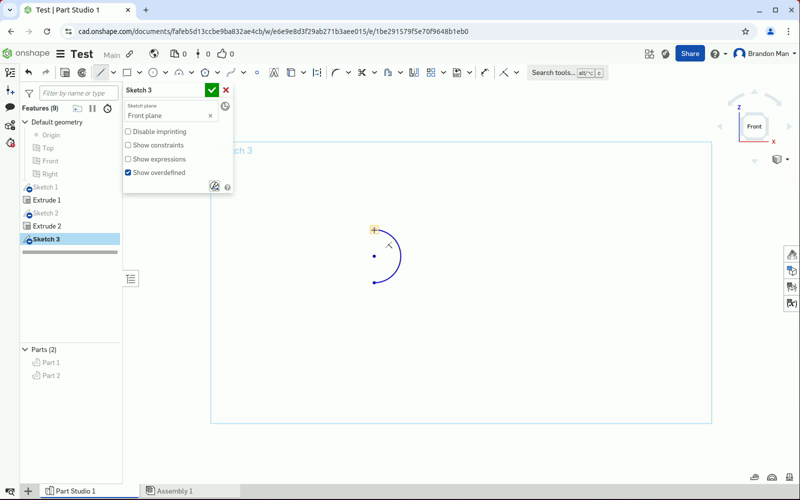
mouse_move(404, 229)
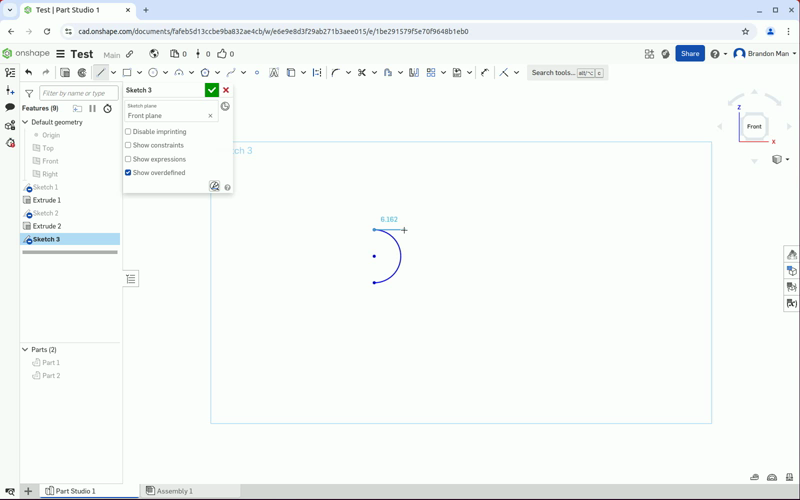
mouse_move(374, 245)
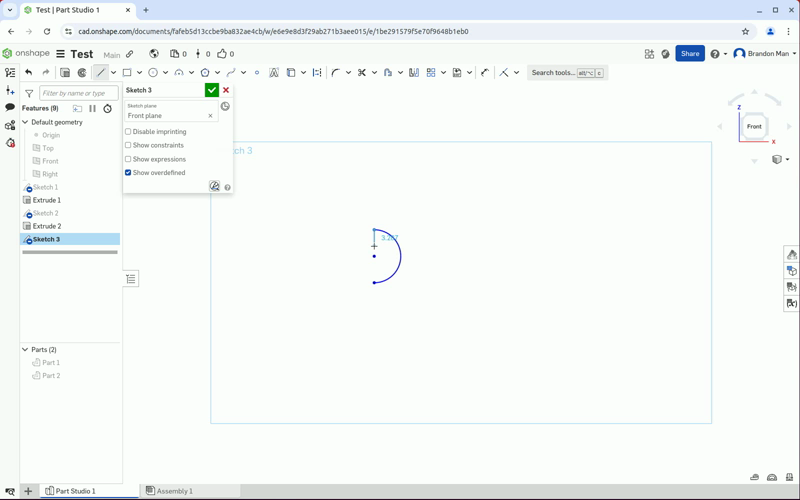
click(374, 245)
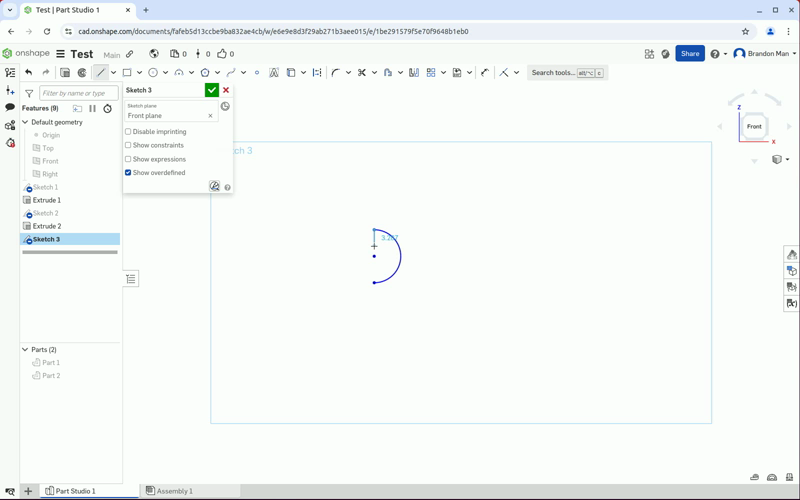
key_up(shift)
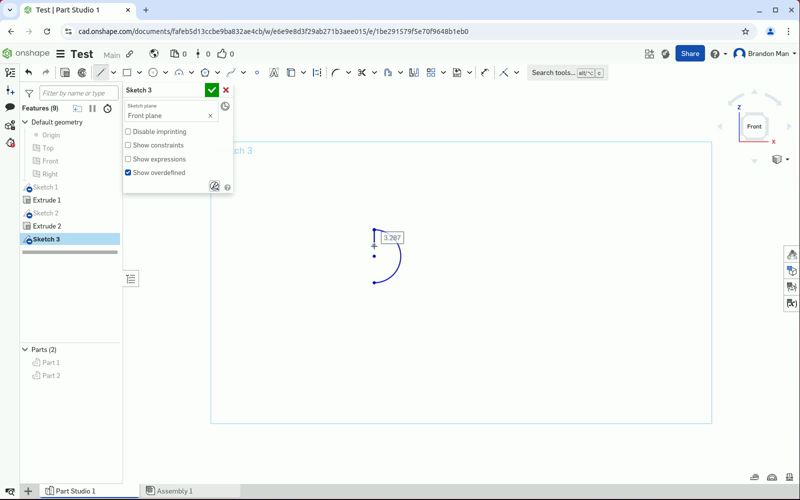
key(esc)
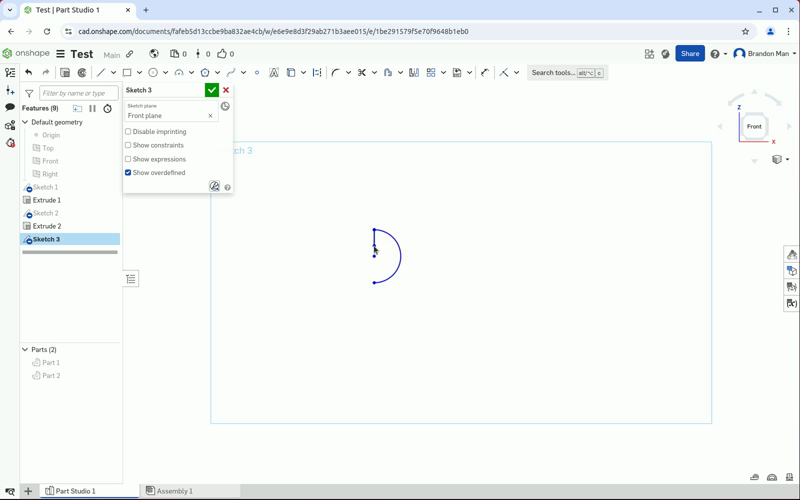
key(a)
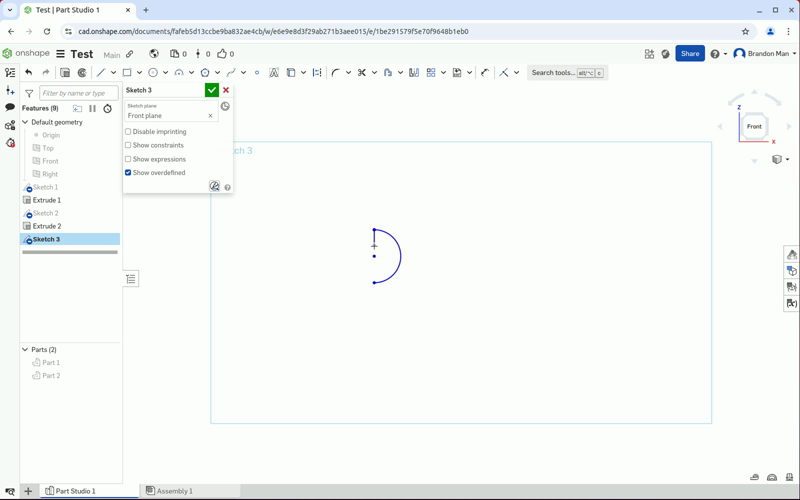
mouse_move(374, 245)
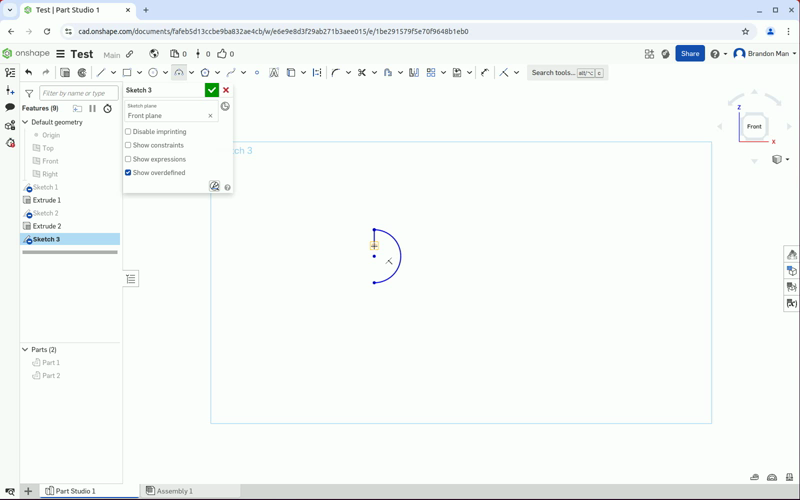
click(374, 245)
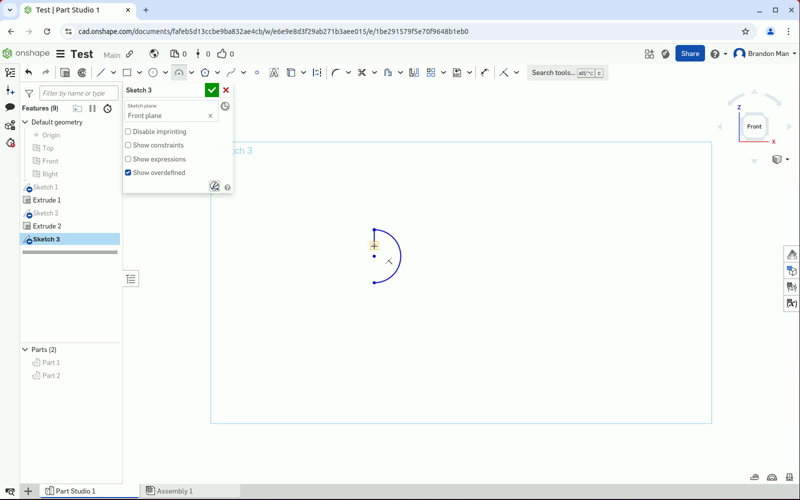
key_down(shift)
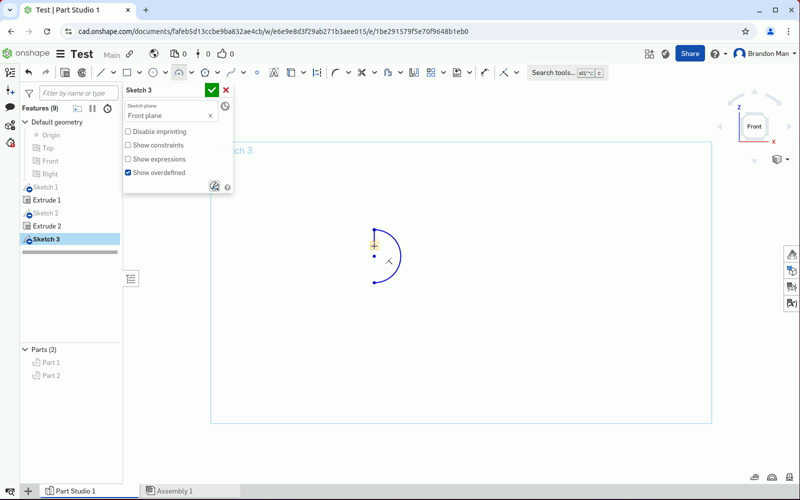
mouse_move(374, 267)
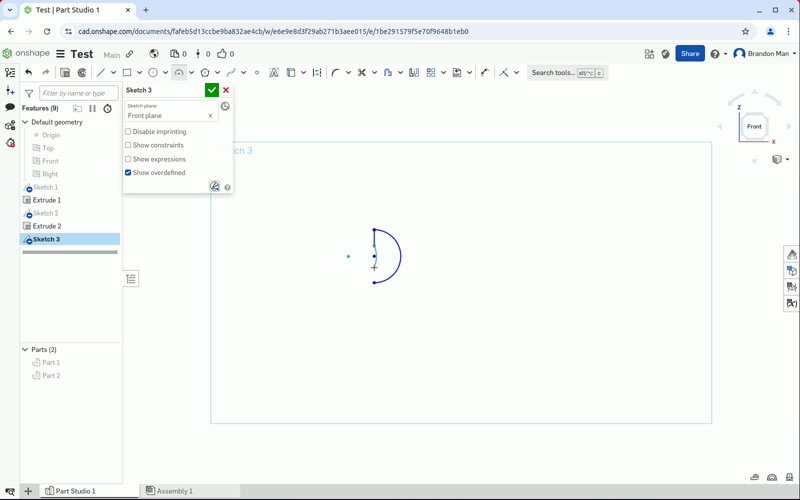
click(374, 267)
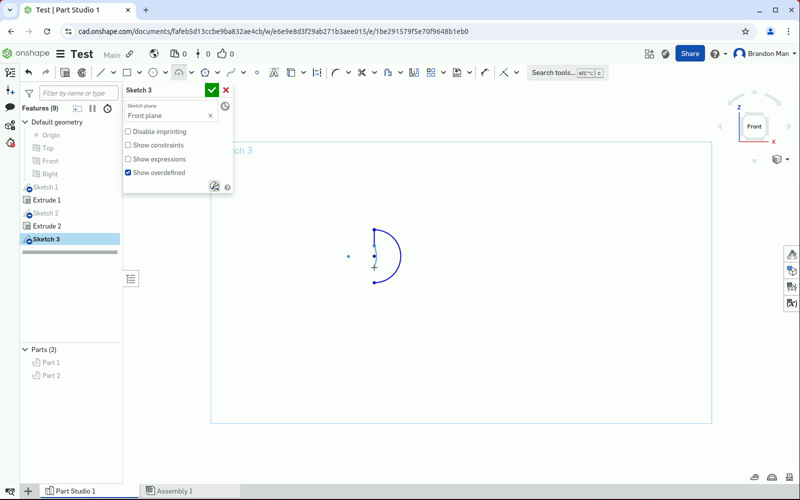
mouse_move(384, 256)
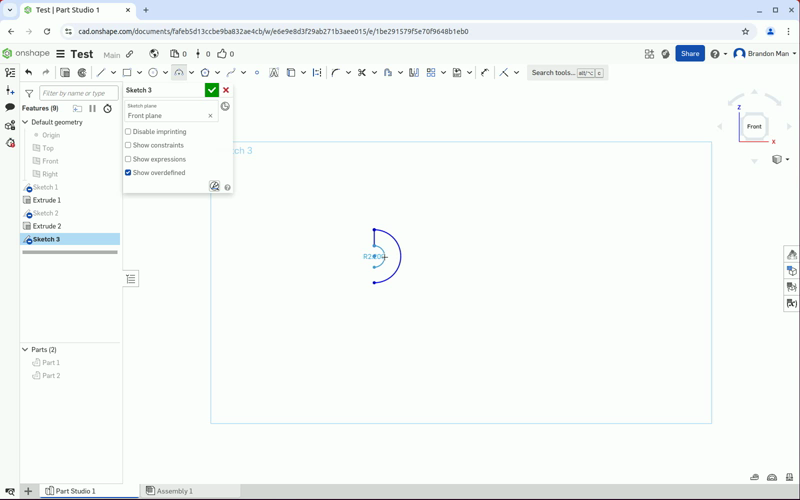
click(384, 256)
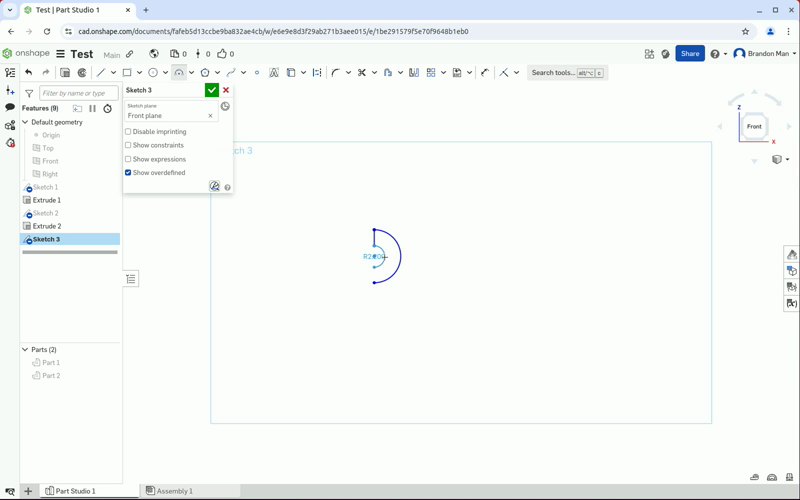
key_up(shift)
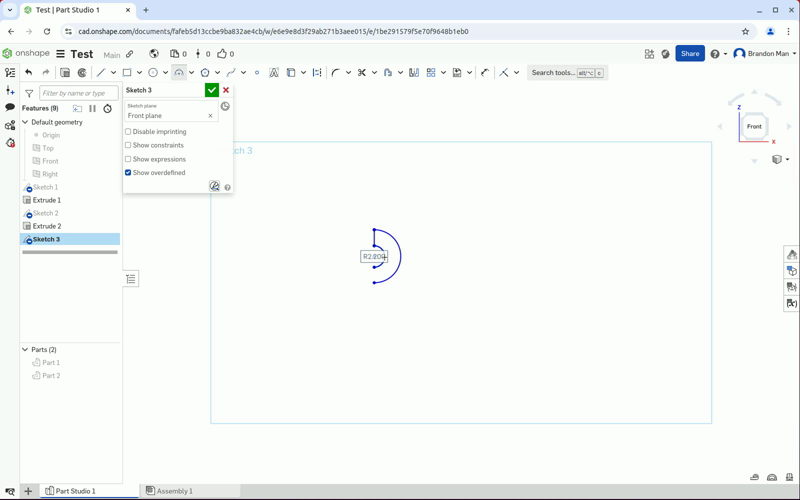
key(esc)
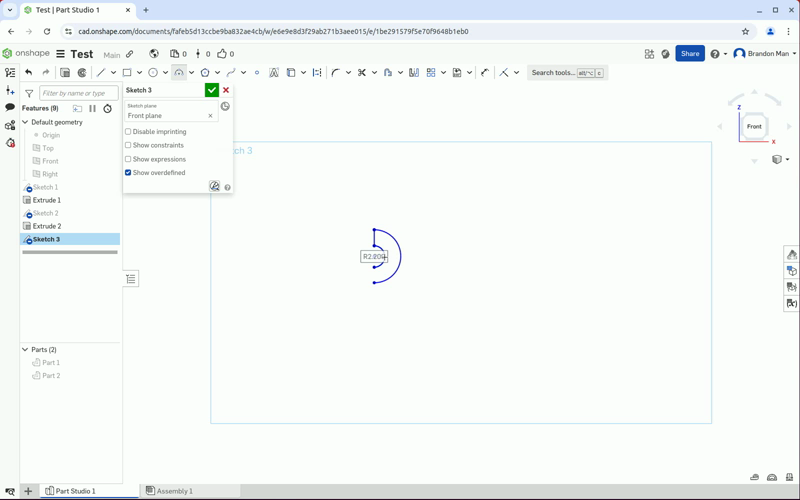
key(l)
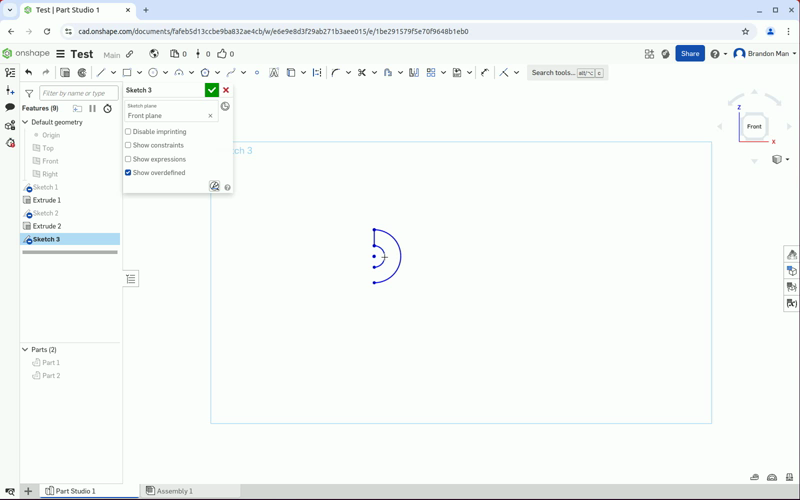
mouse_move(374, 267)
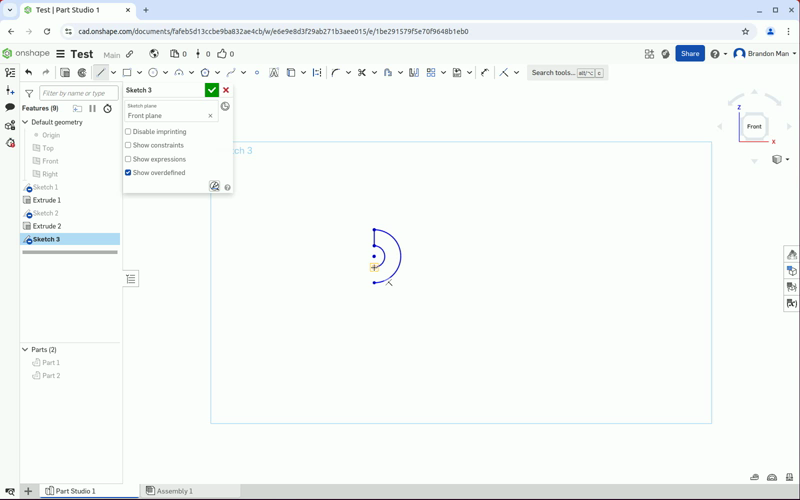
click(374, 267)
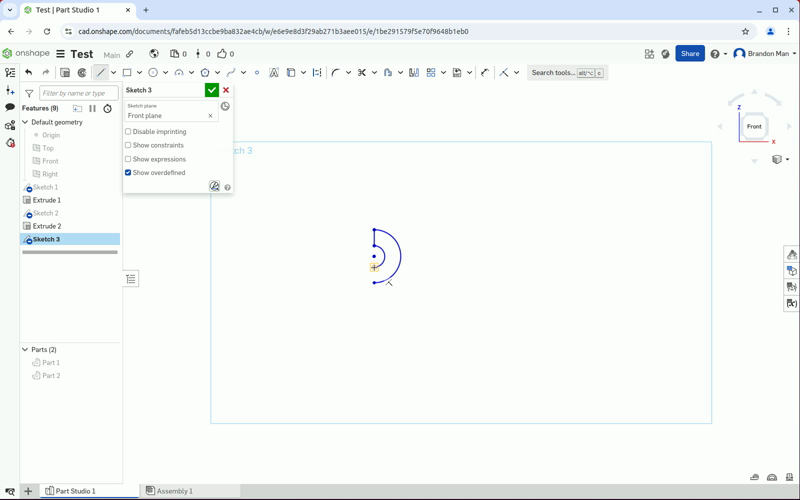
mouse_move(404, 267)
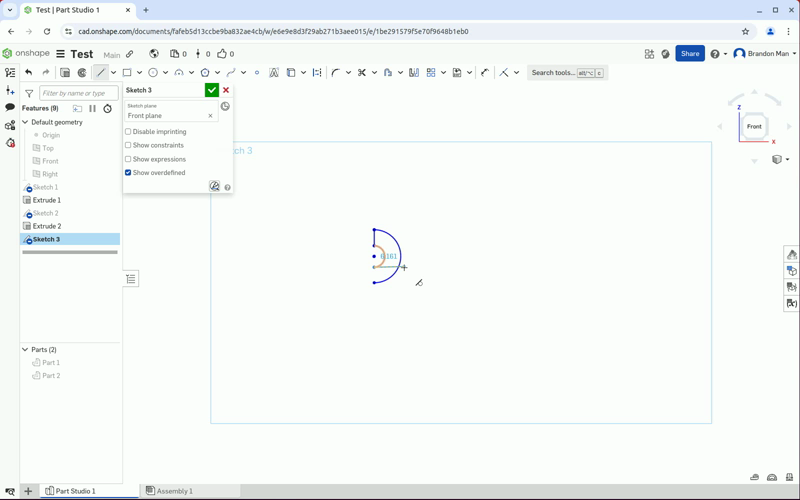
key_down(shift)
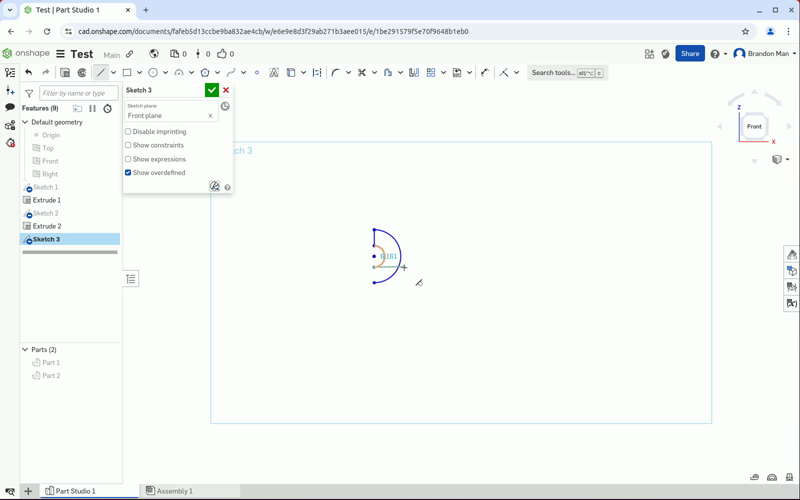
mouse_move(374, 282)
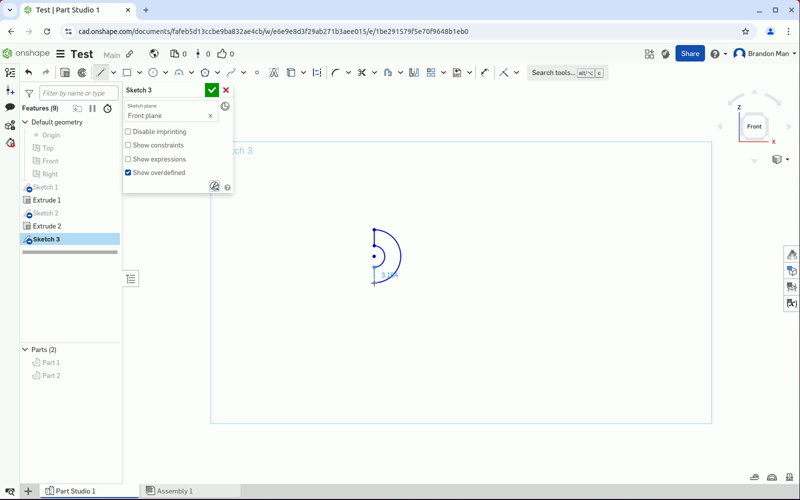
key_up(shift)
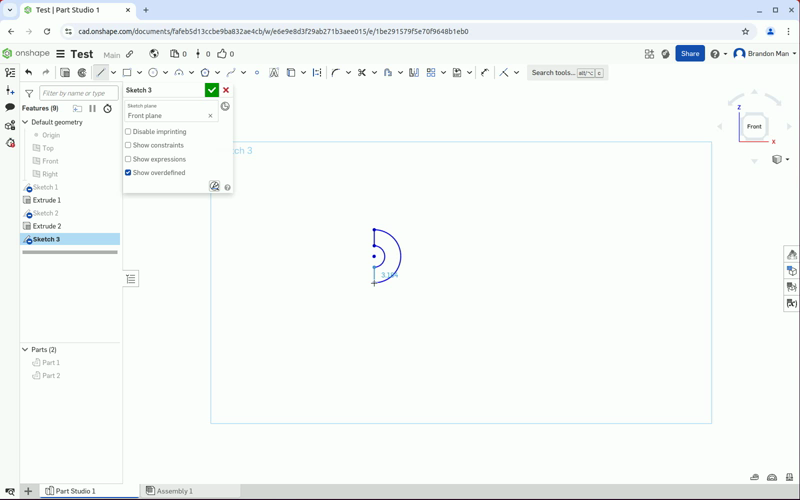
click(374, 282)
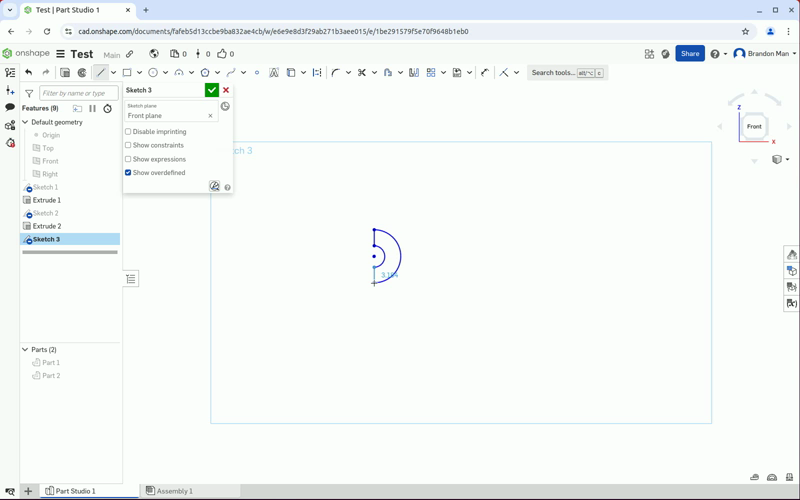
key(esc)
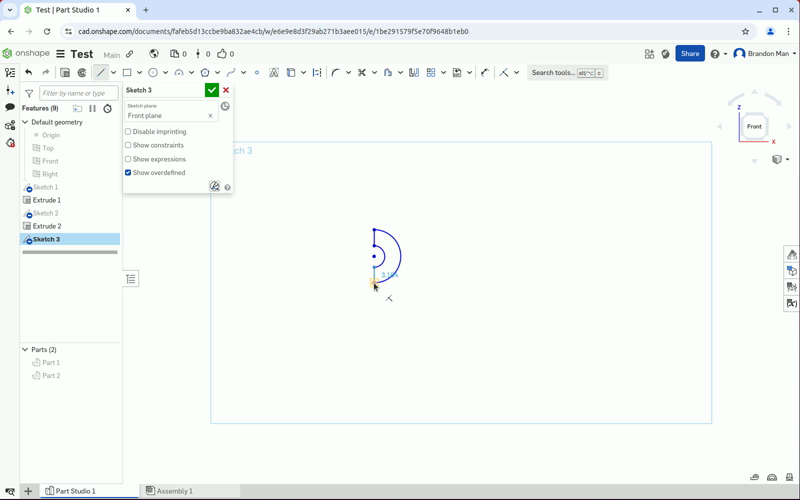
mouse_move(375, 241)
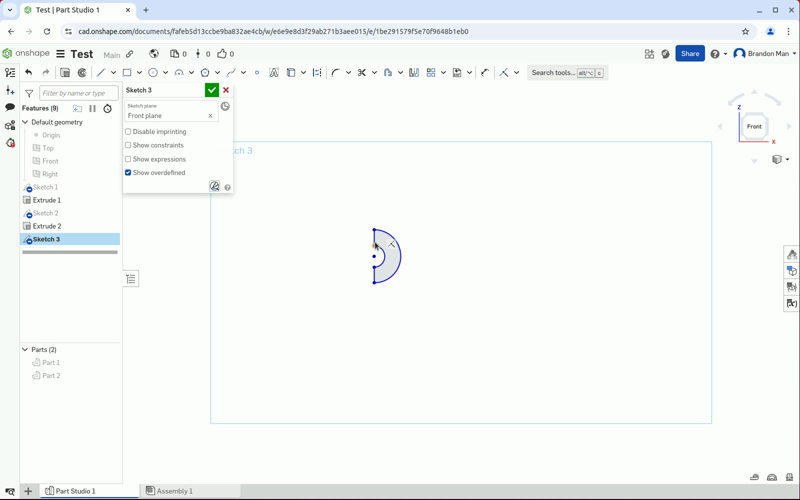
scroll(6)
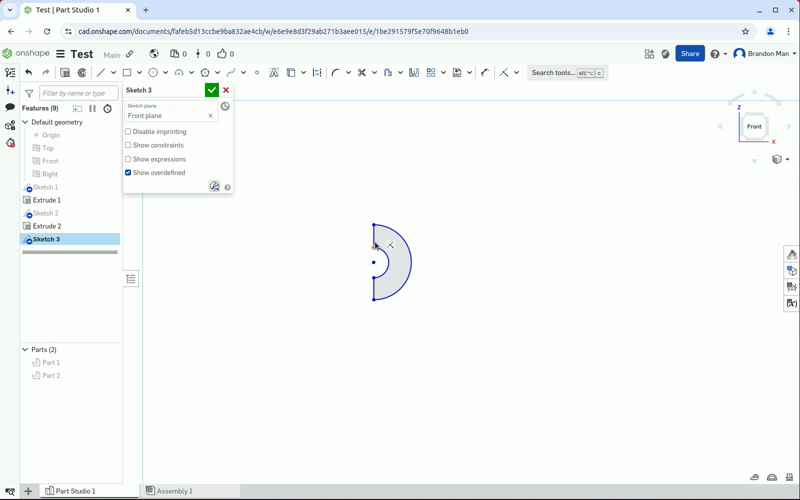
scroll(6)
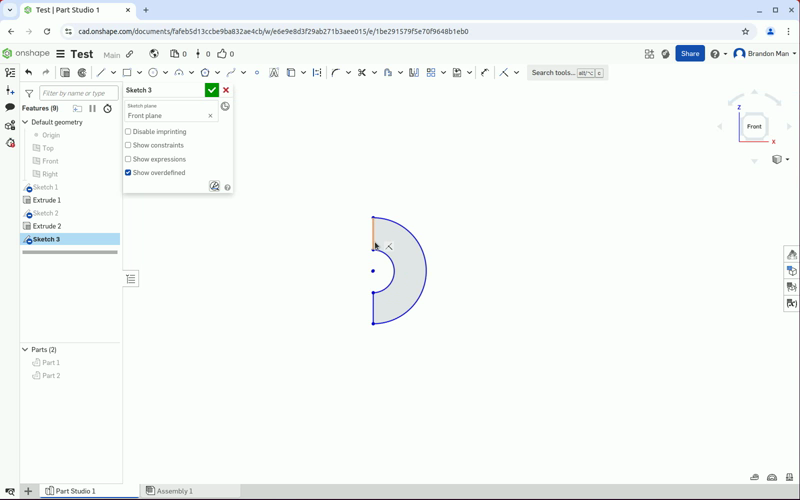
scroll(6)
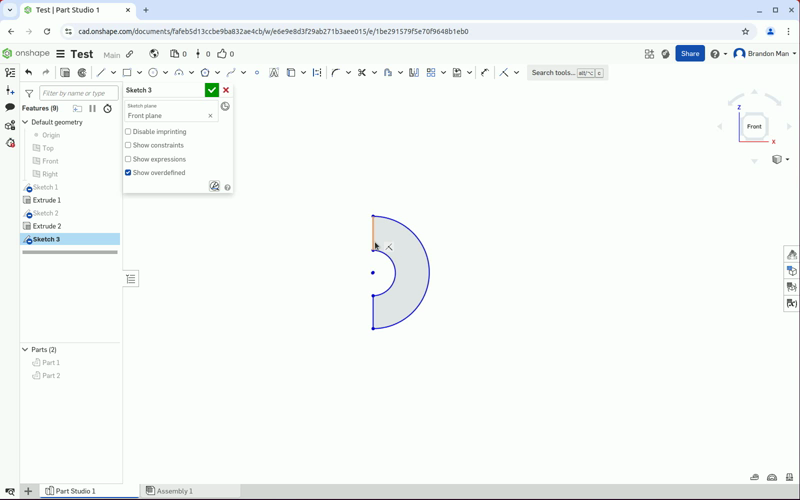
scroll(6)
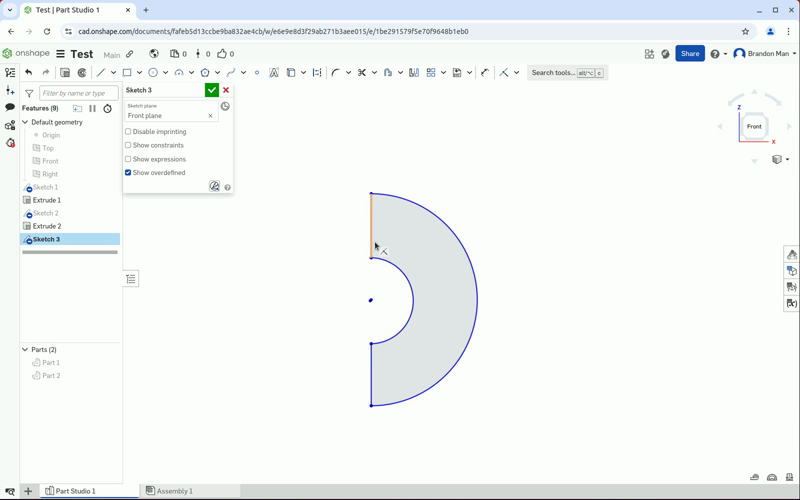
scroll(6)
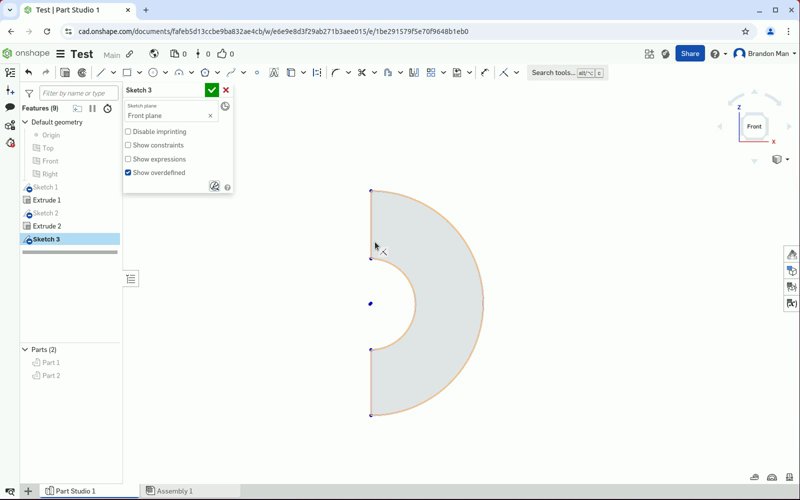
scroll(6)
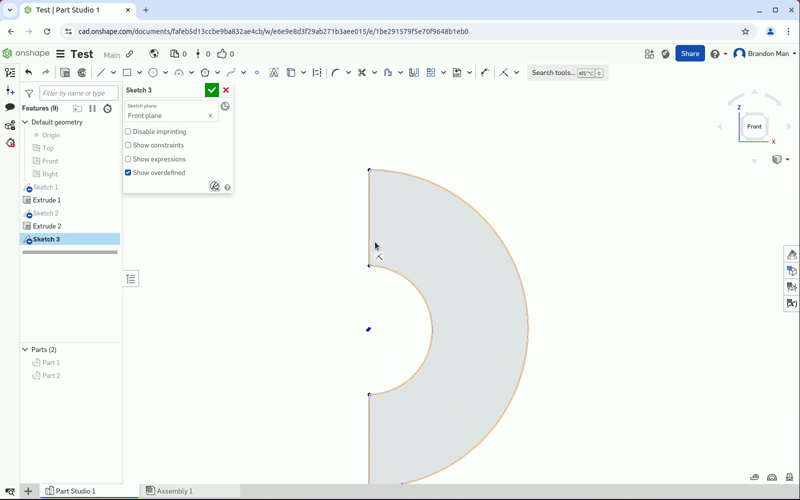
scroll(6)
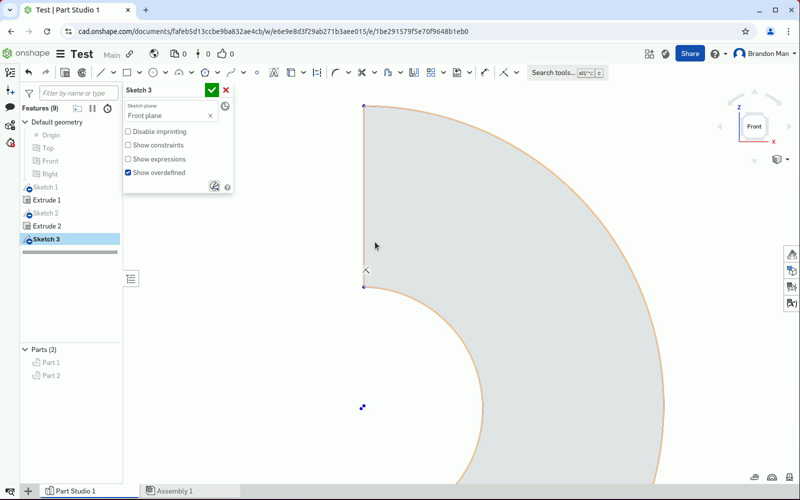
click(375, 241)
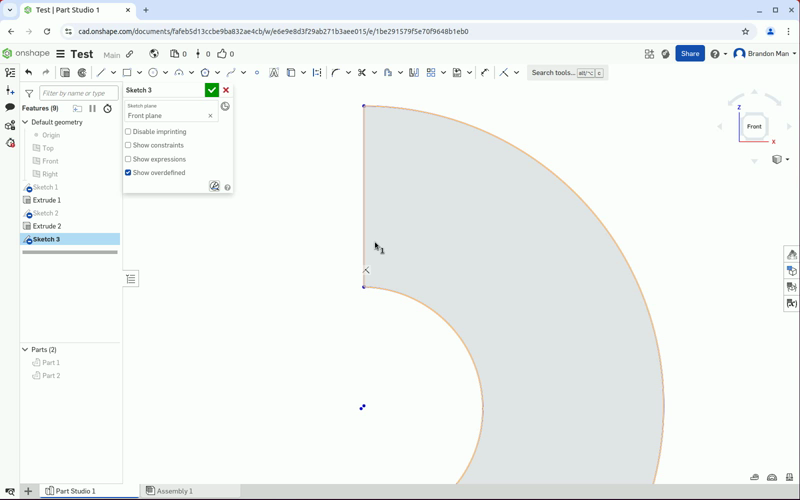
scroll(-6)
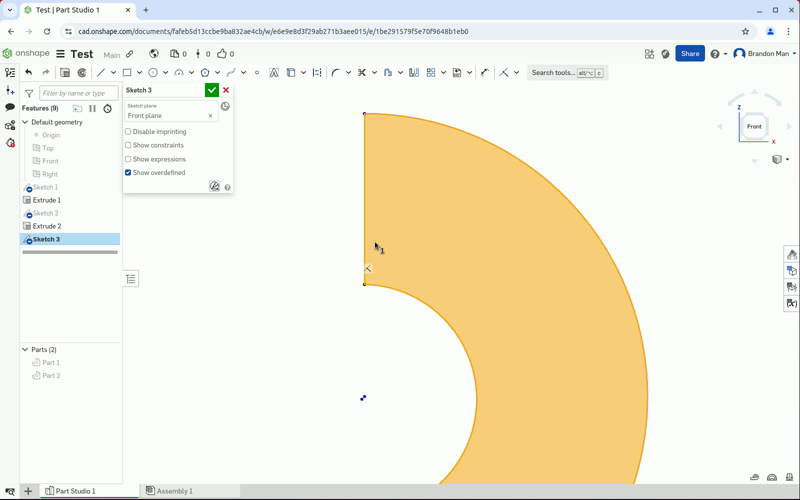
scroll(-6)
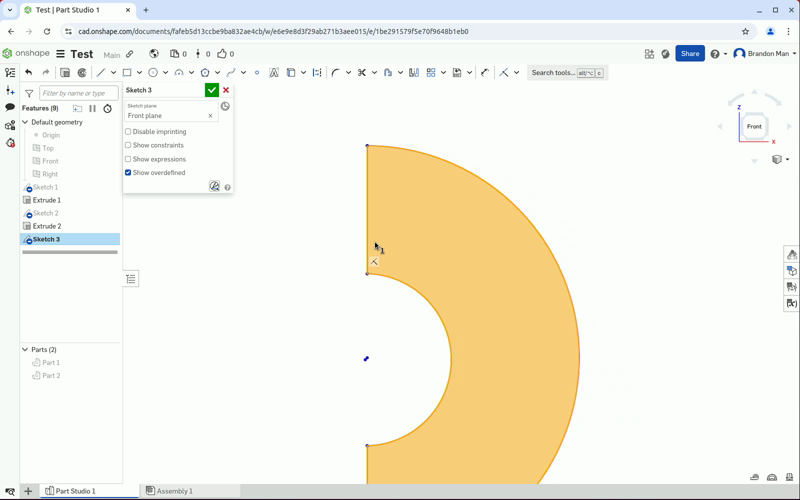
scroll(-6)
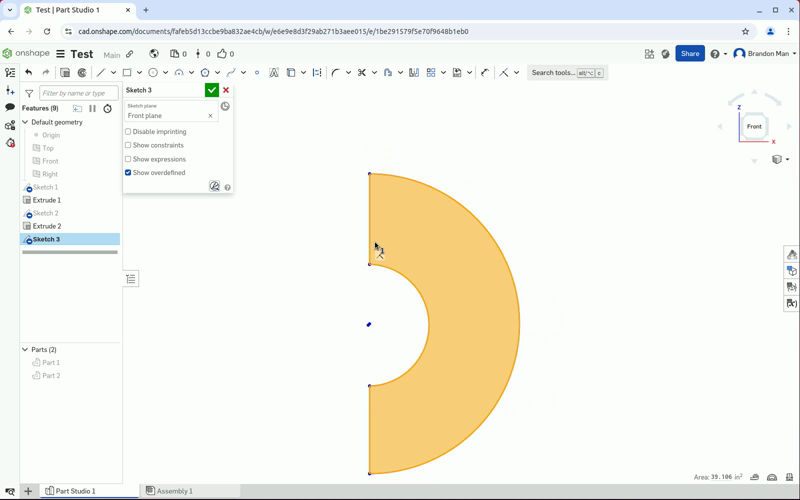
scroll(-6)
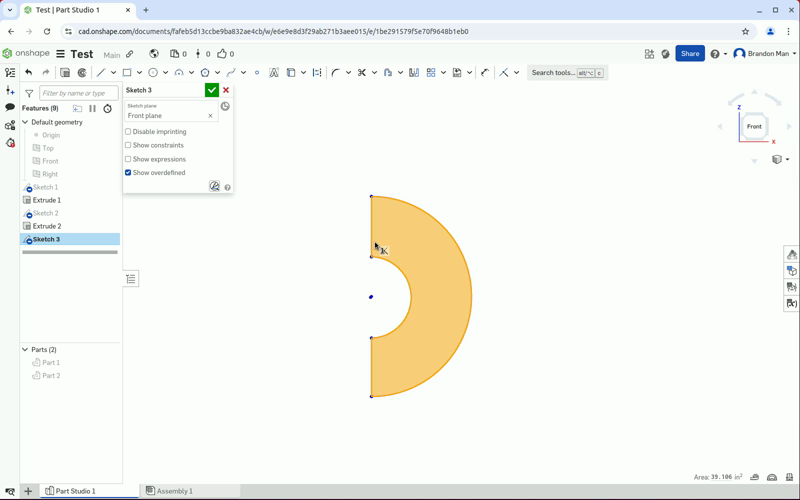
scroll(-6)
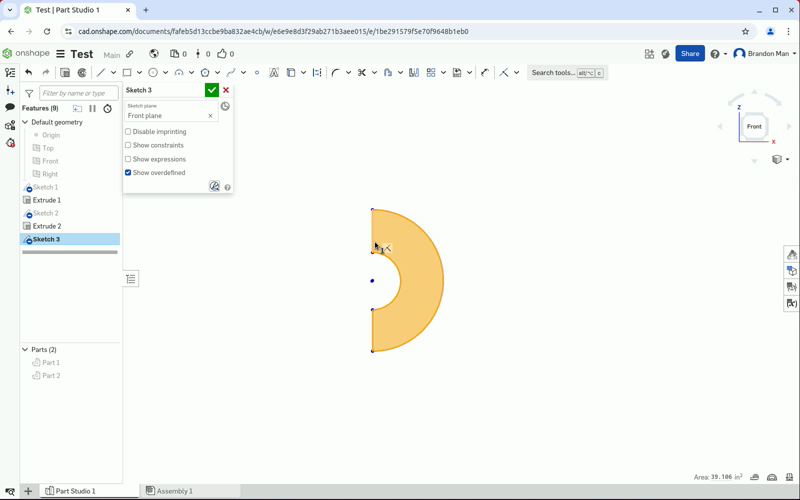
scroll(-6)
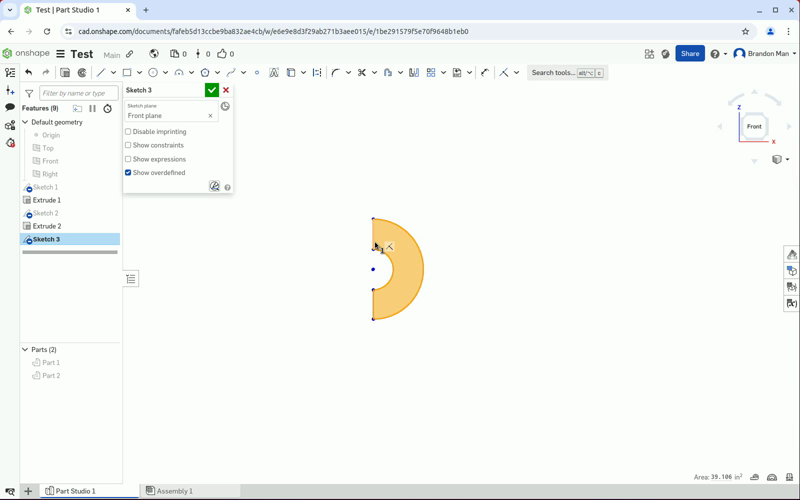
scroll(-6)
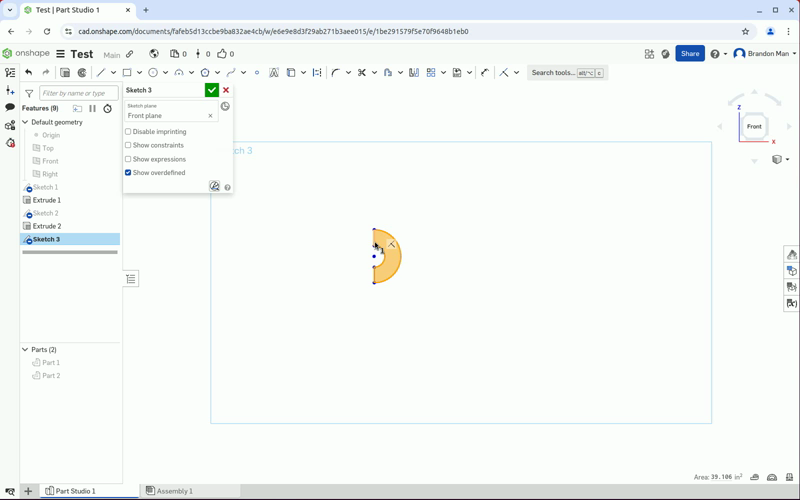
mouse_move(73, 352)
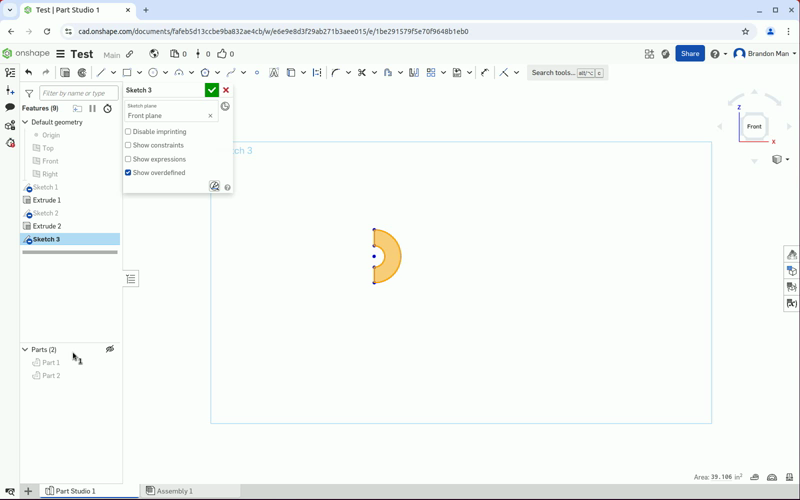
key(shift+y)
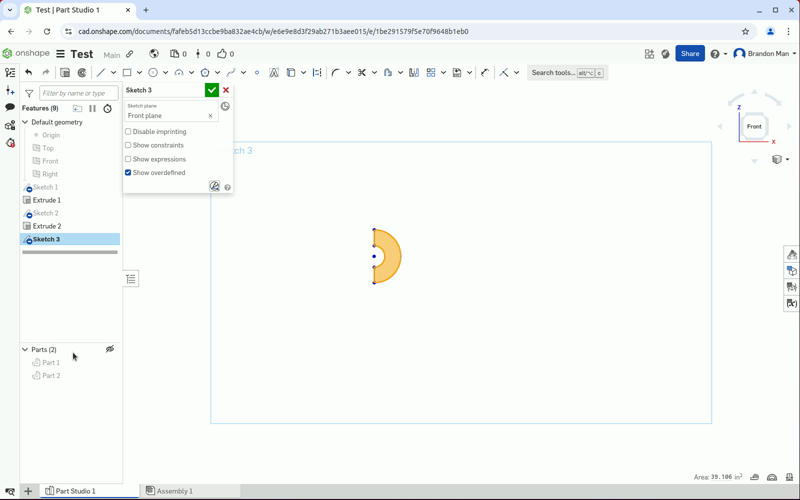
key(shift+e)
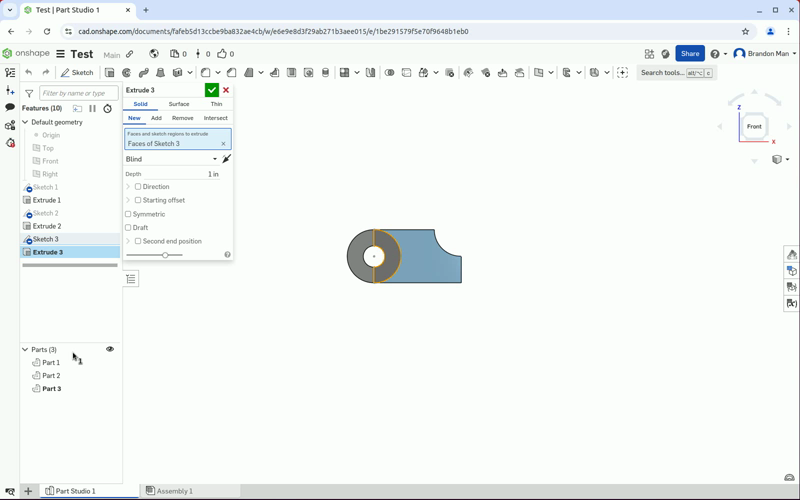
mouse_move(143, 106)
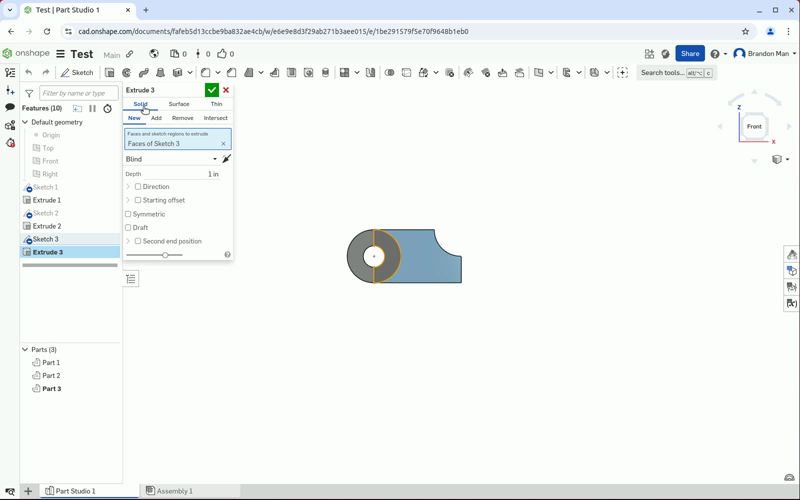
click(143, 106)
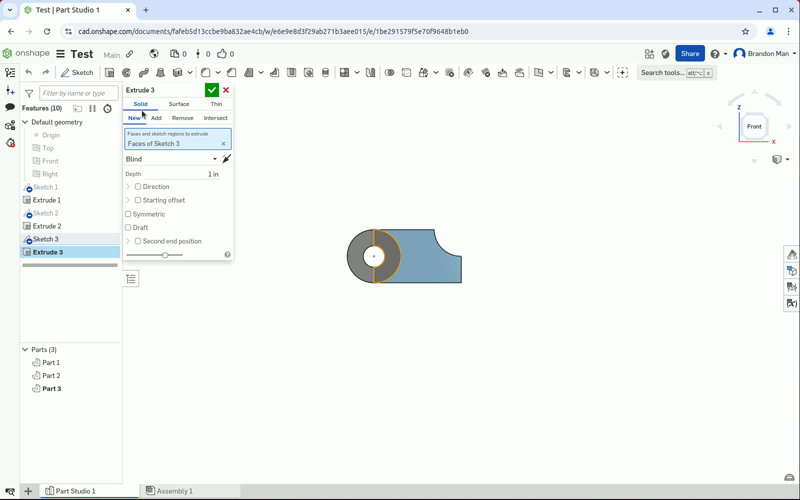
mouse_move(137, 120)
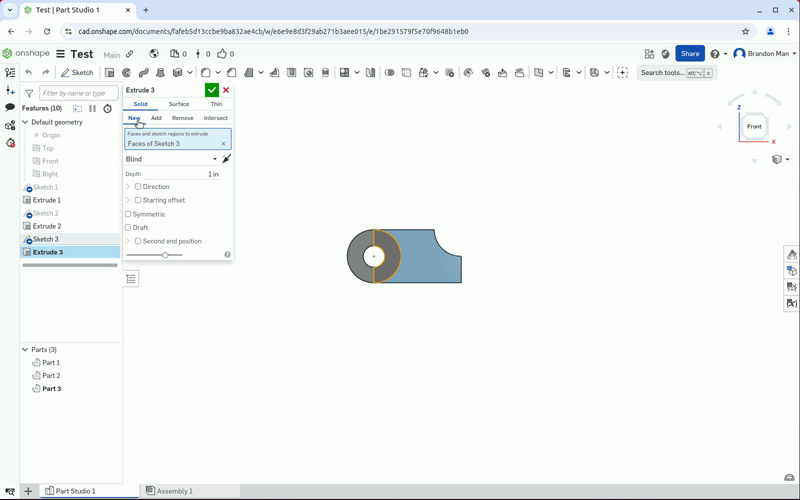
click(137, 120)
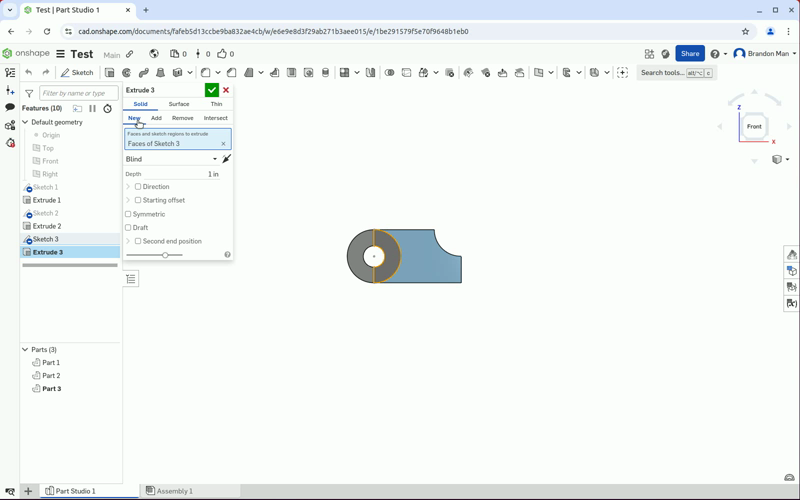
key(tab, 4)
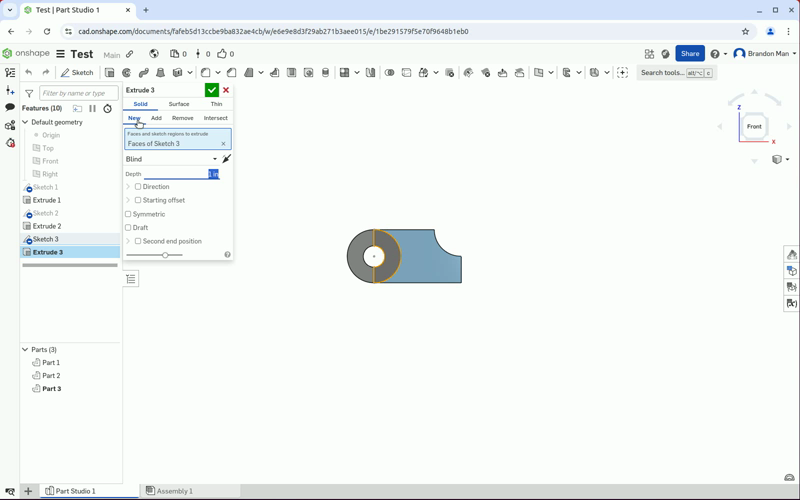
text(2.166)
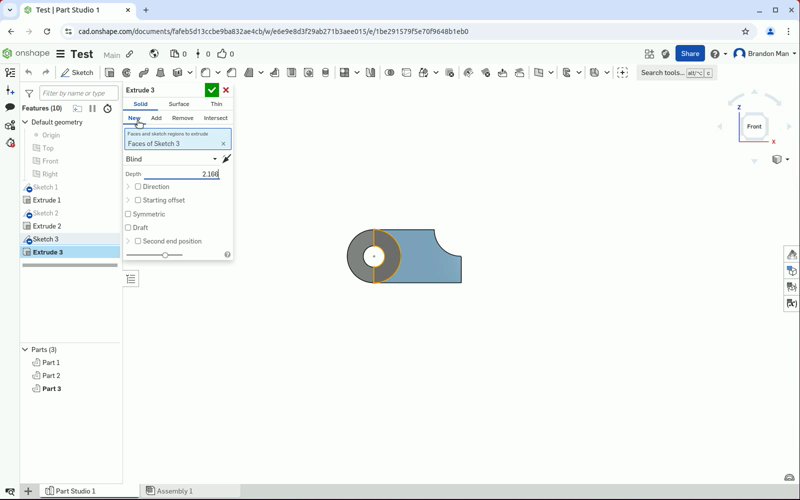
key(enter)
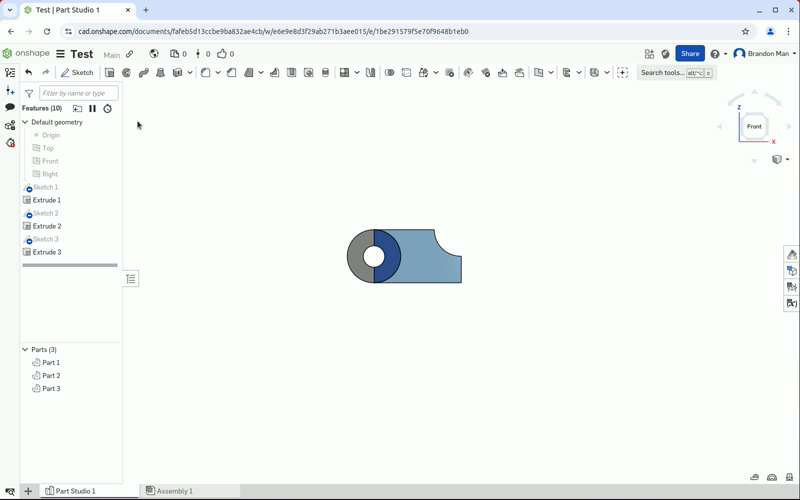
key(shift+h)
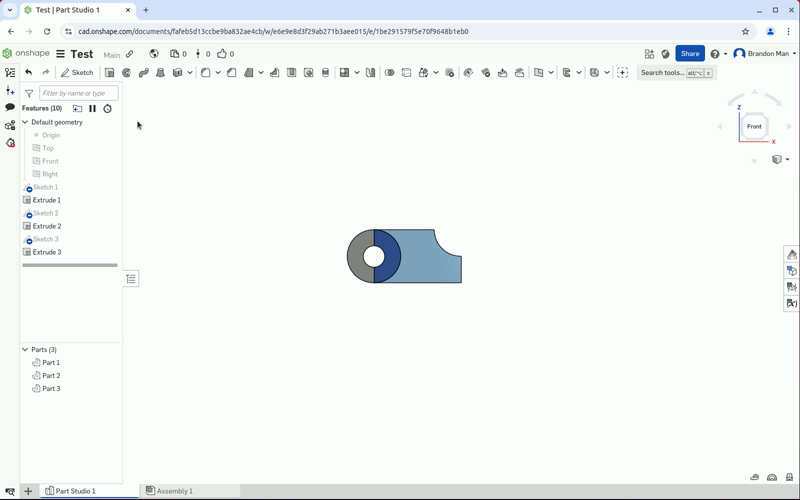
key(shift+h)
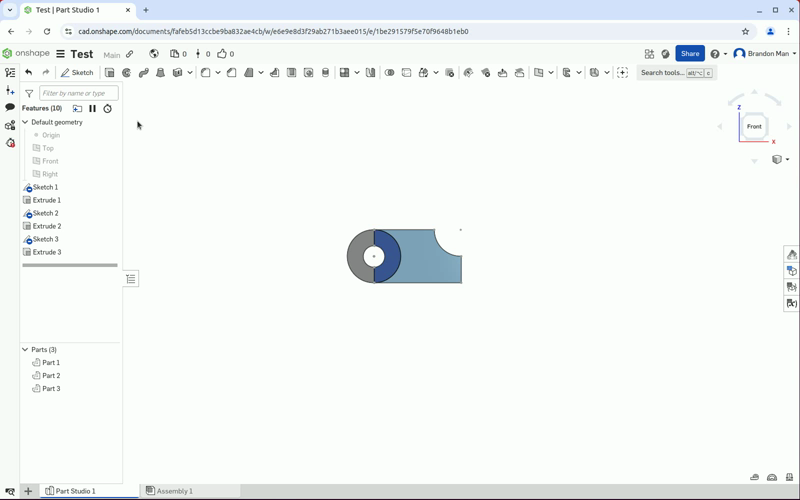
key(shift+7)
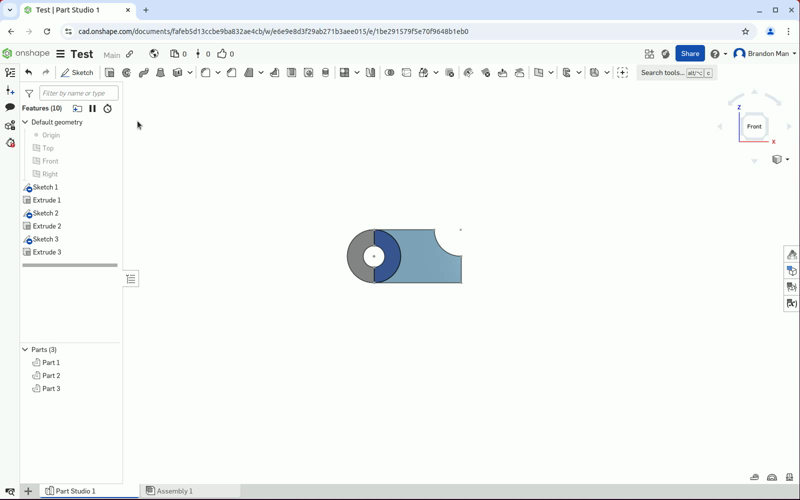
key(left, 2)
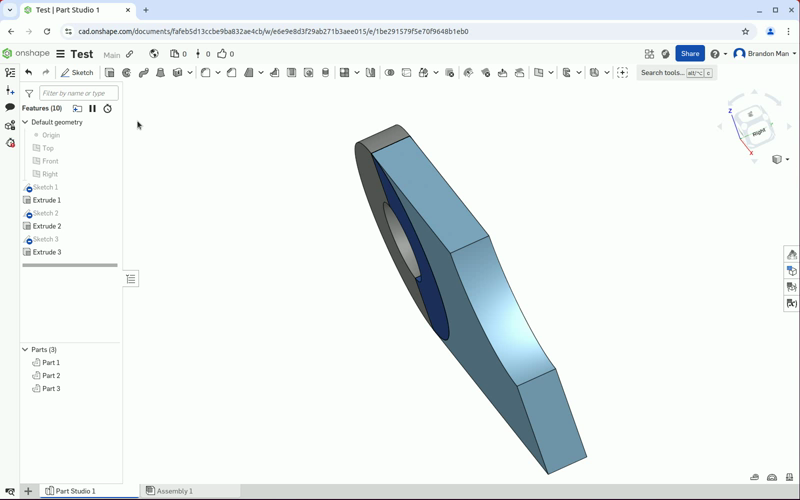
key(down, 2)
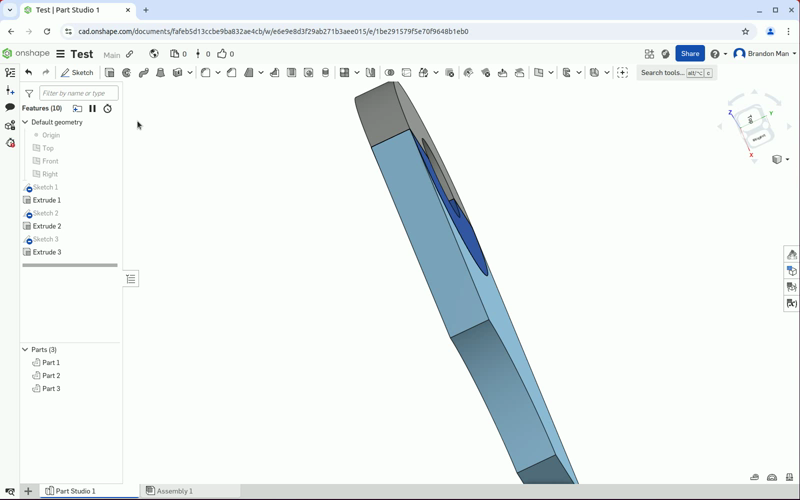
key(up, 2)
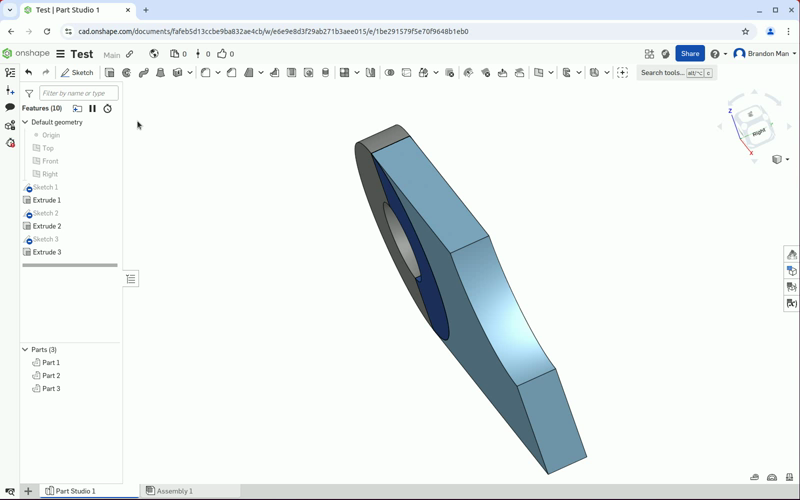
key(right, 2)
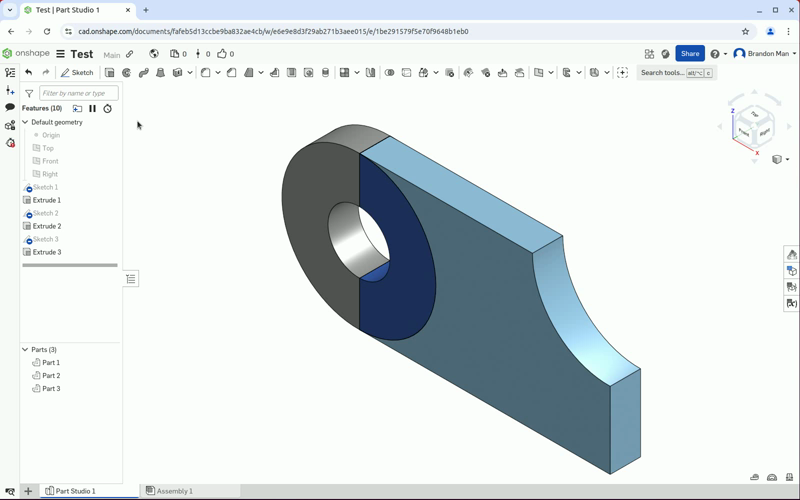
mouse_move(73, 189)
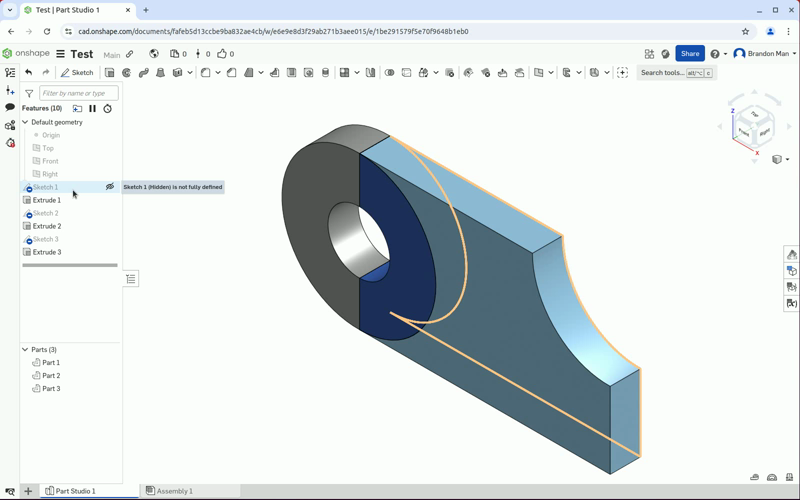
click(73, 189)